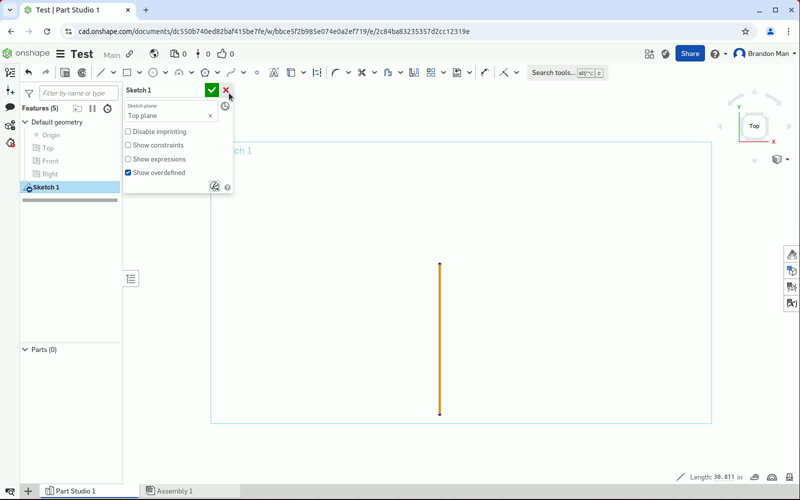
key(shift+h)
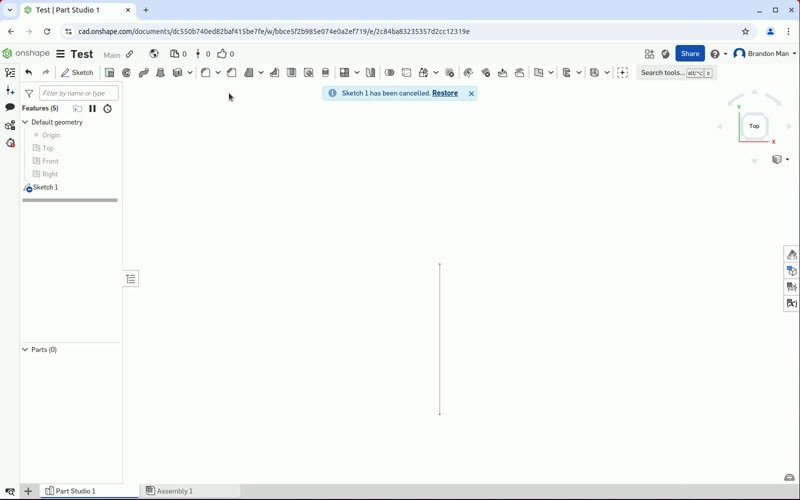
key(shift+s)
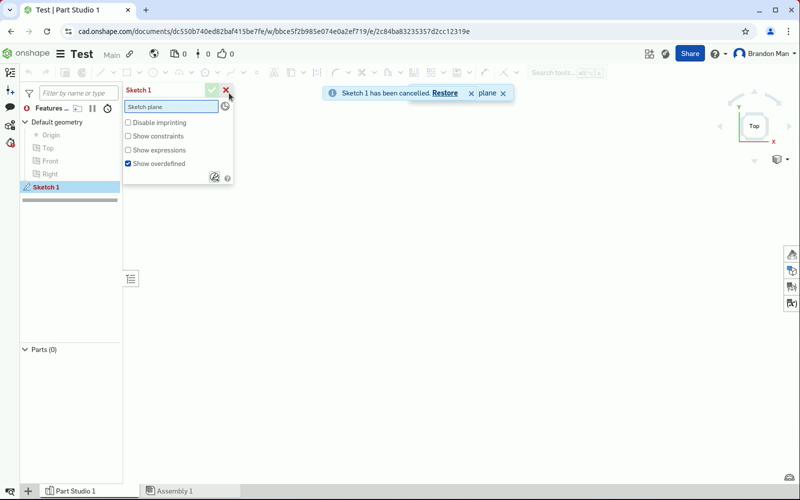
mouse_move(73, 150)
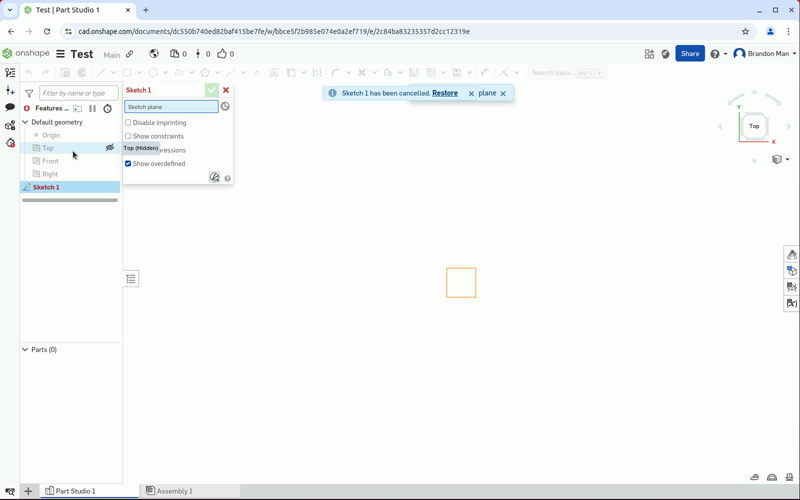
click(73, 150)
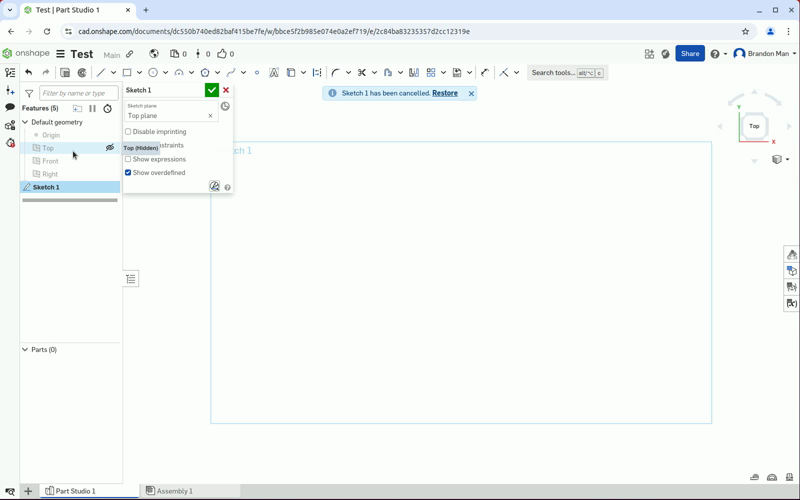
mouse_move(73, 352)
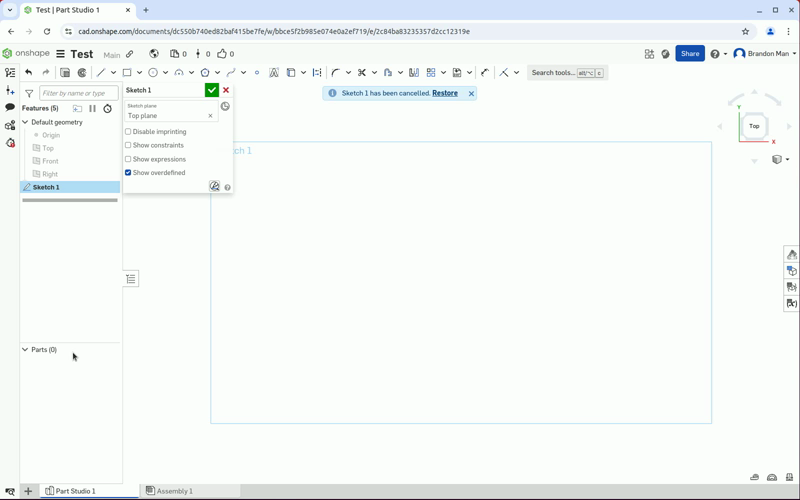
key(y)
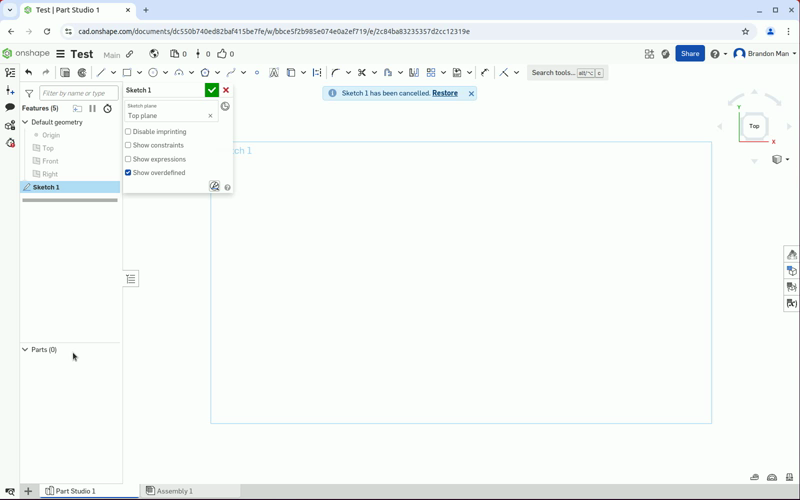
key(l)
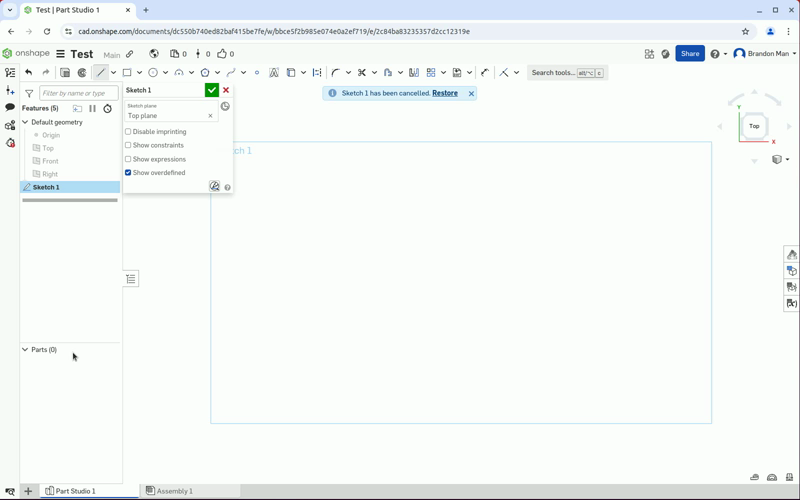
key_down(shift)
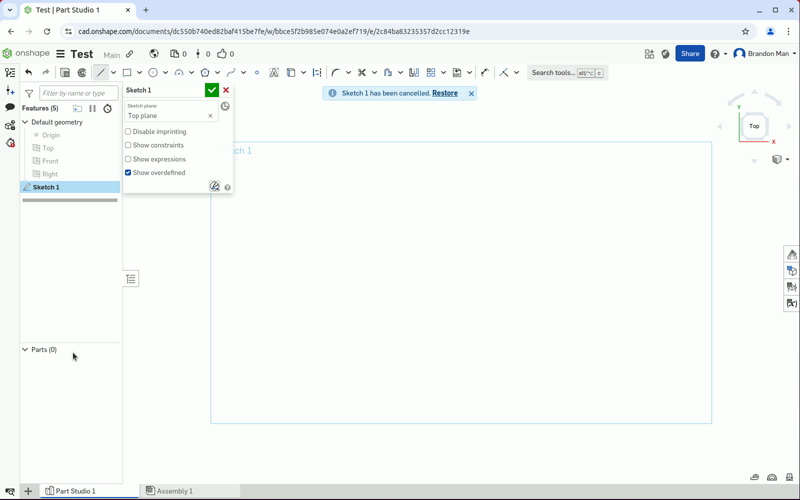
mouse_move(349, 395)
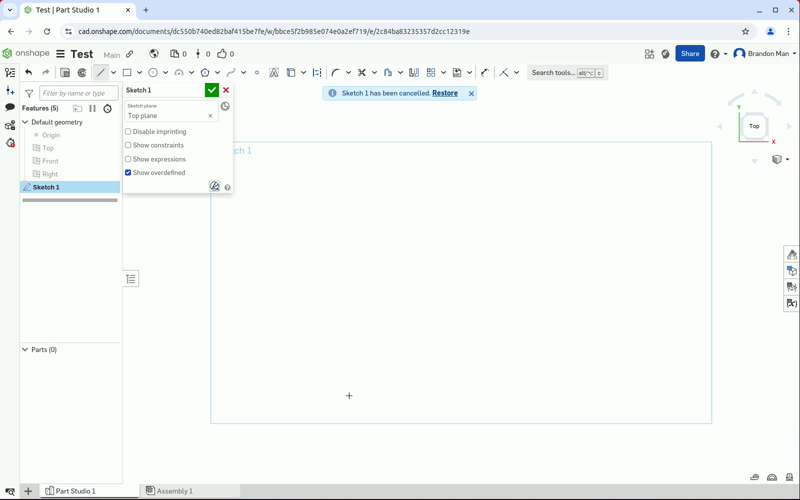
click(349, 395)
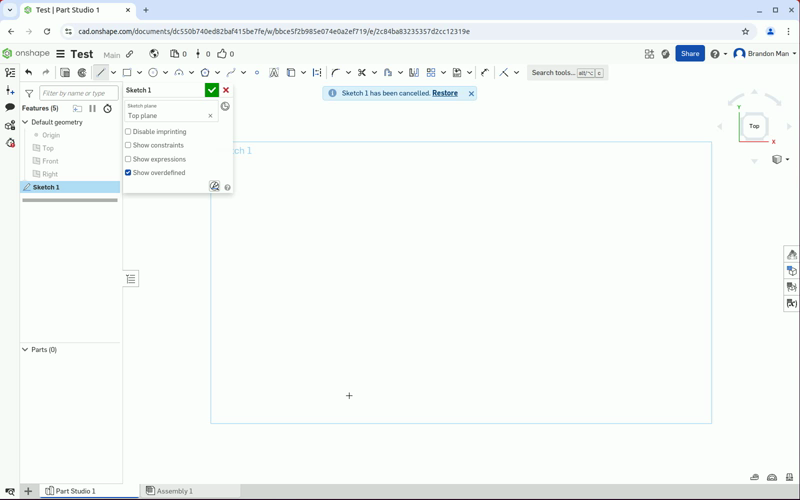
key_up(shift)
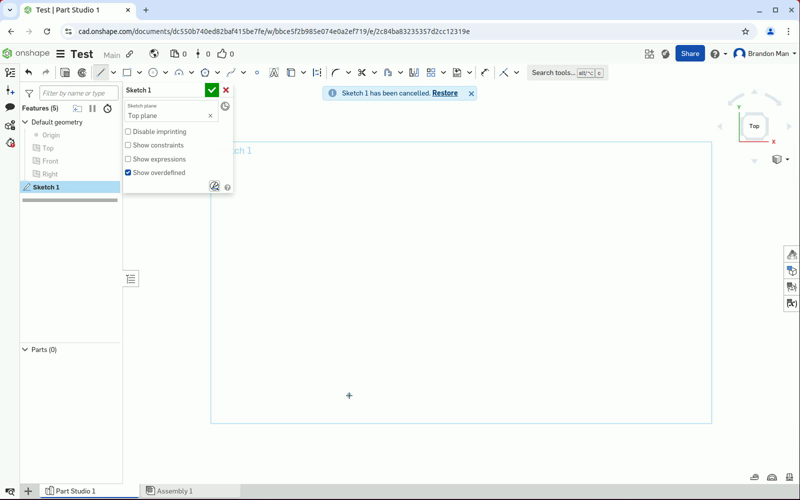
key_down(shift)
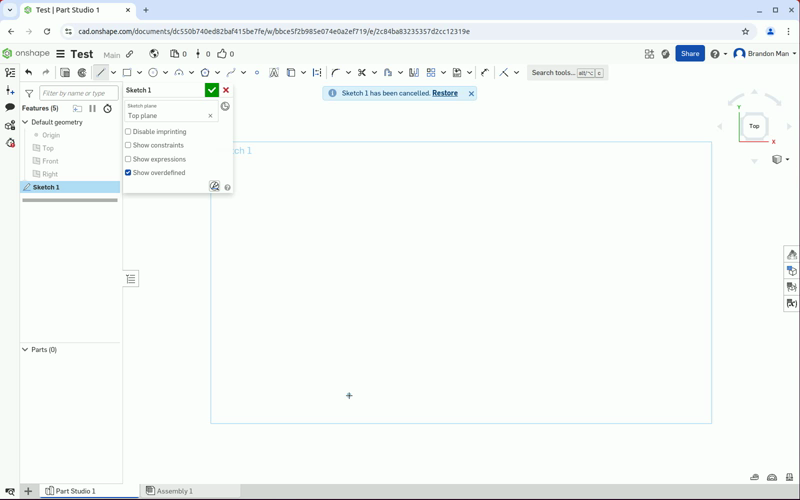
mouse_move(379, 395)
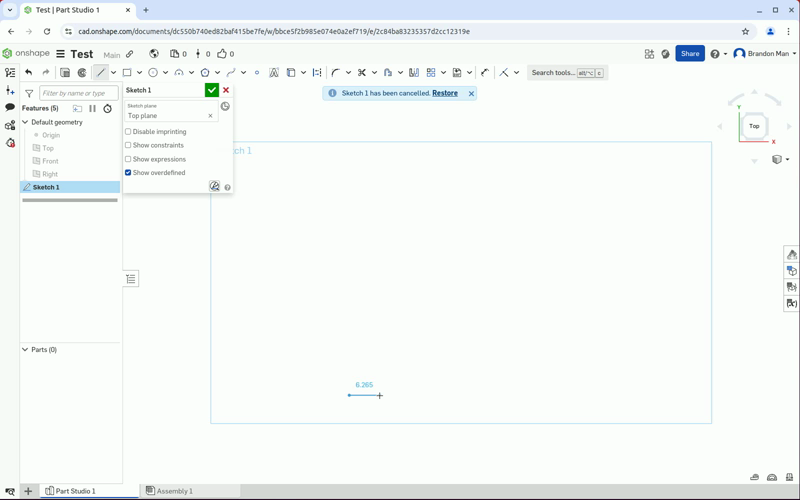
mouse_move(384, 395)
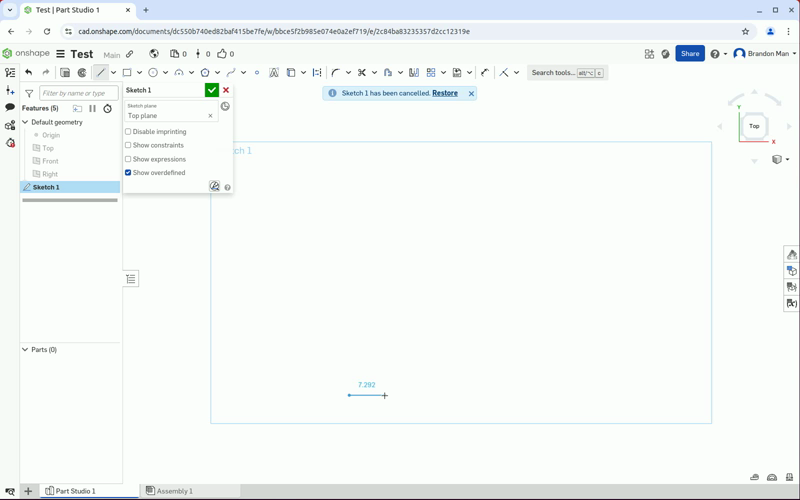
click(384, 395)
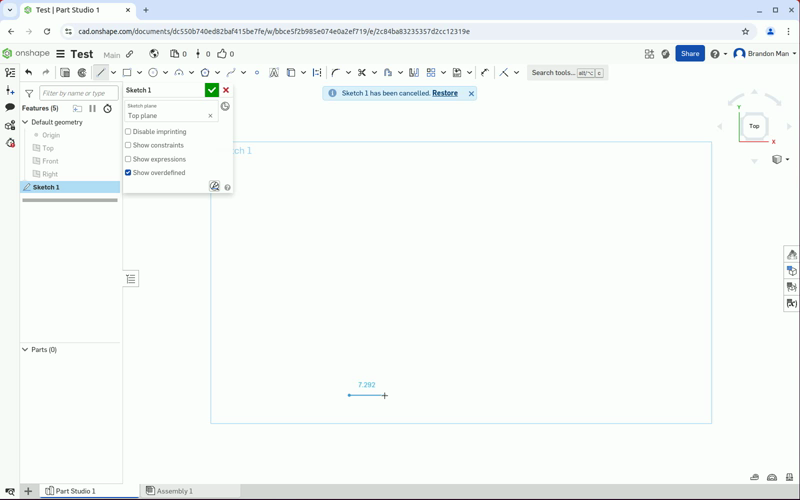
key_up(shift)
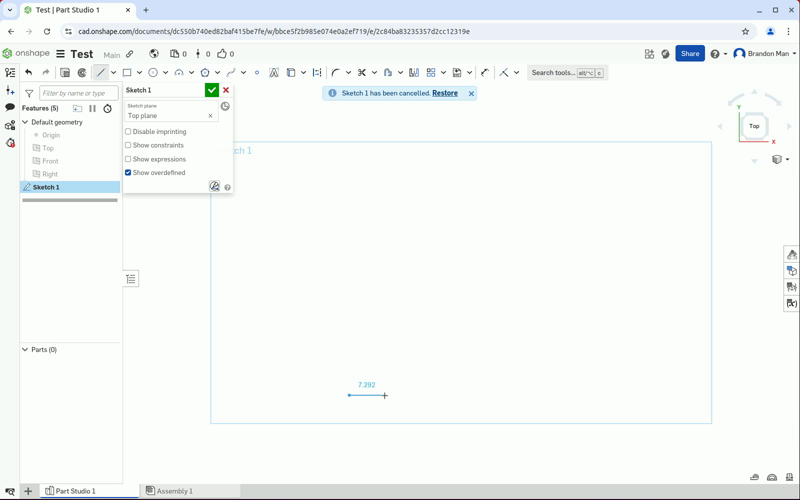
key_down(shift)
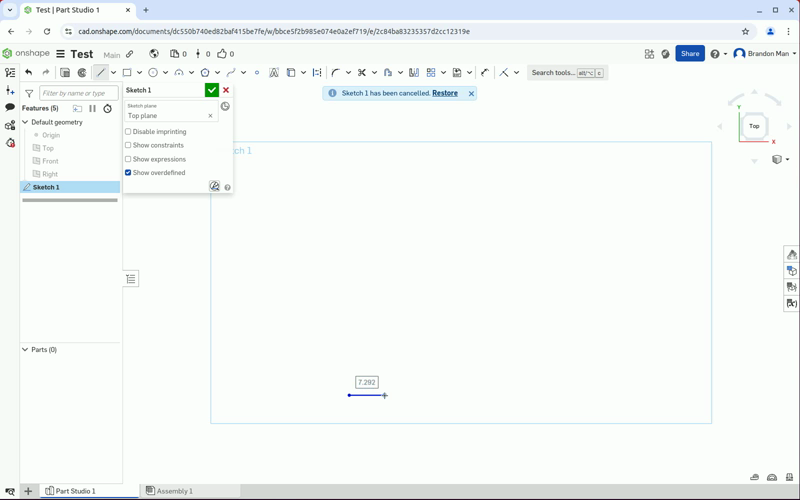
mouse_move(384, 221)
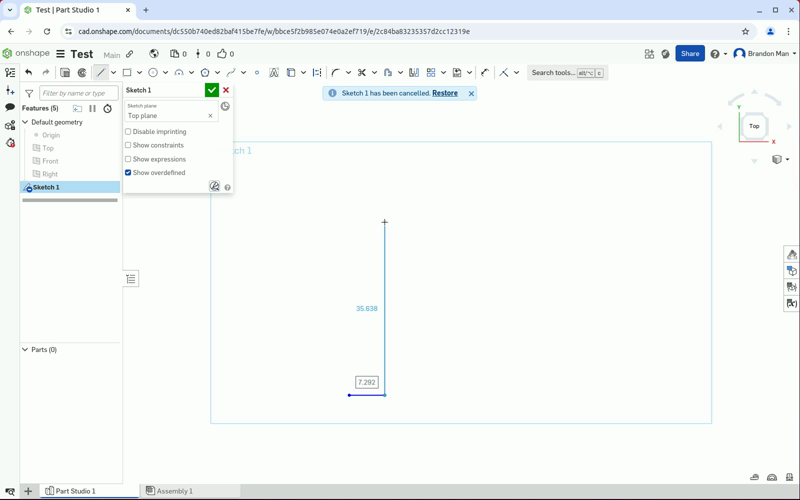
click(384, 221)
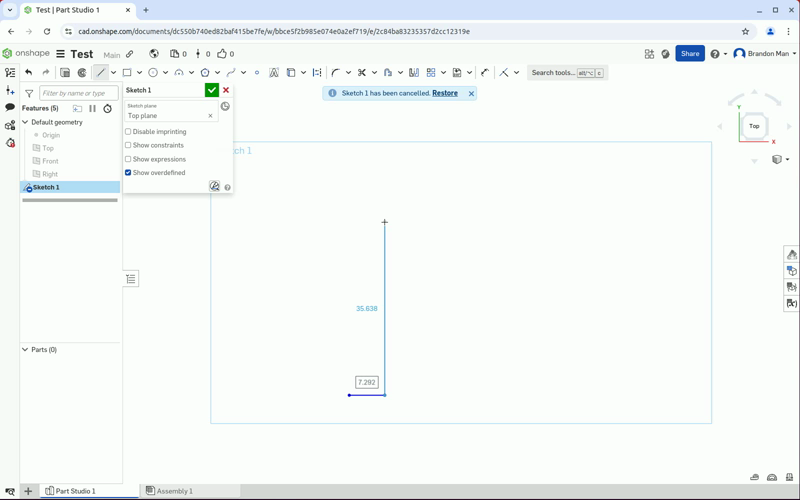
key_up(shift)
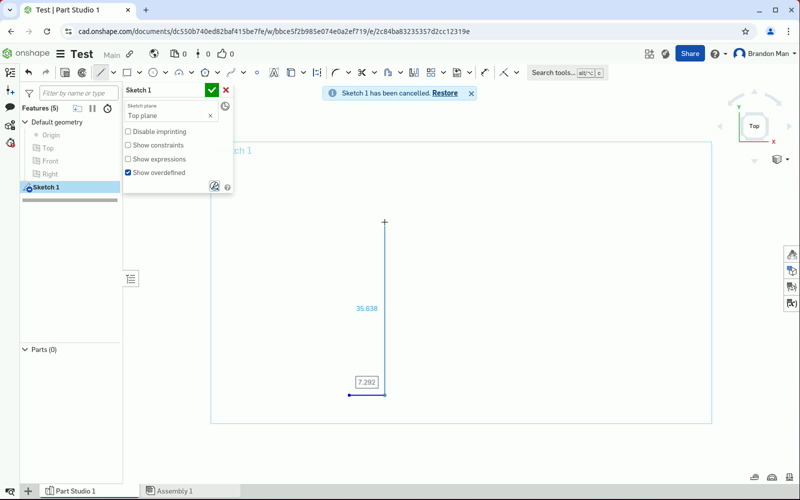
key_down(shift)
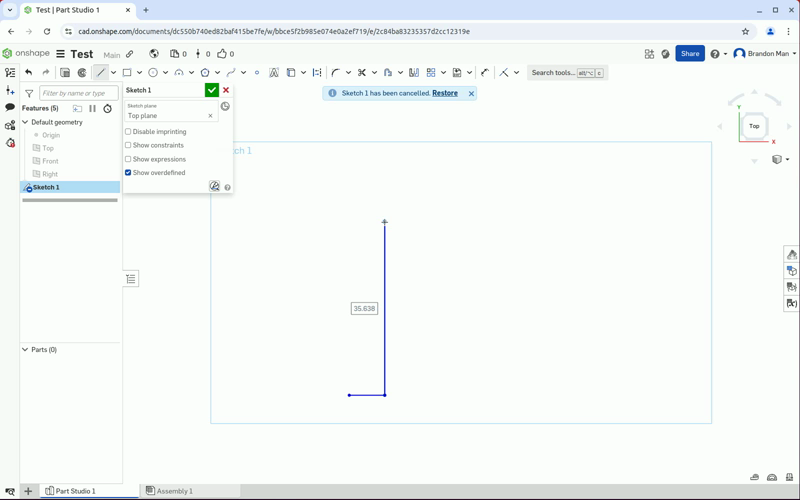
mouse_move(455, 221)
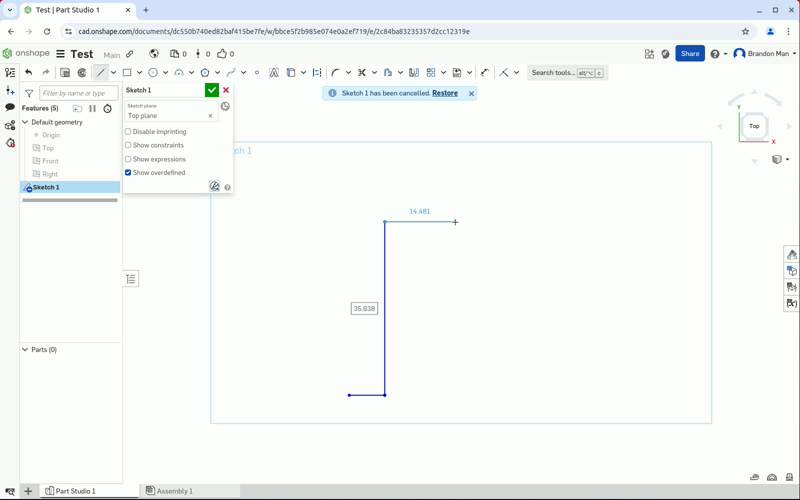
click(455, 221)
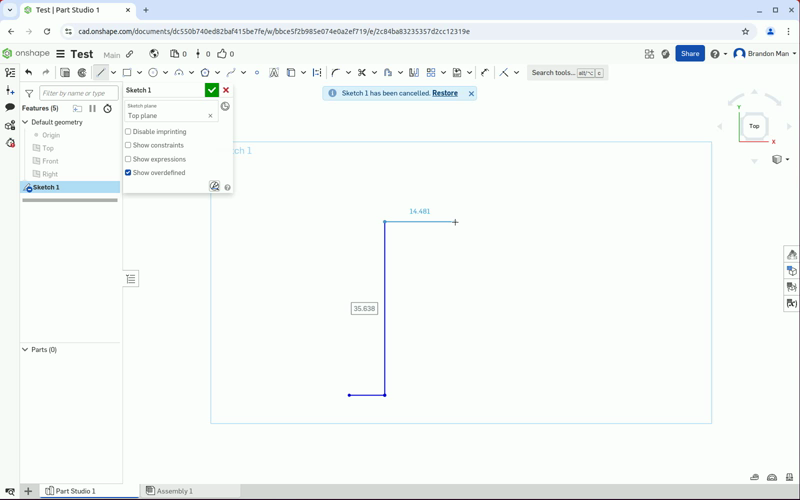
key_up(shift)
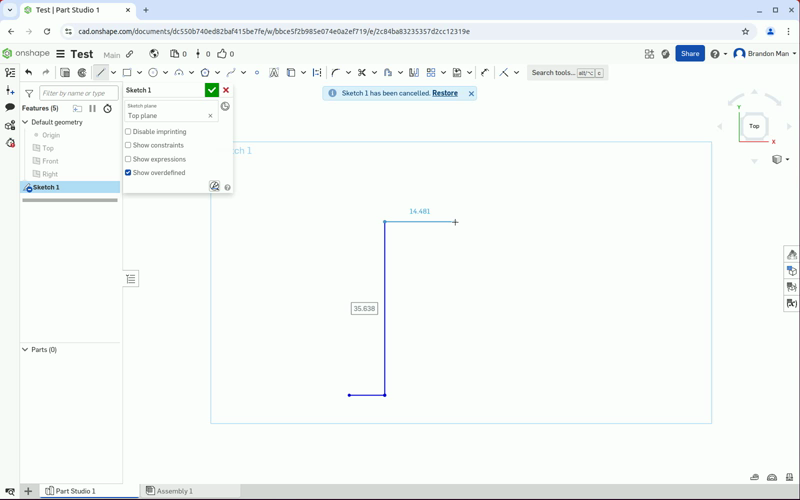
key_down(shift)
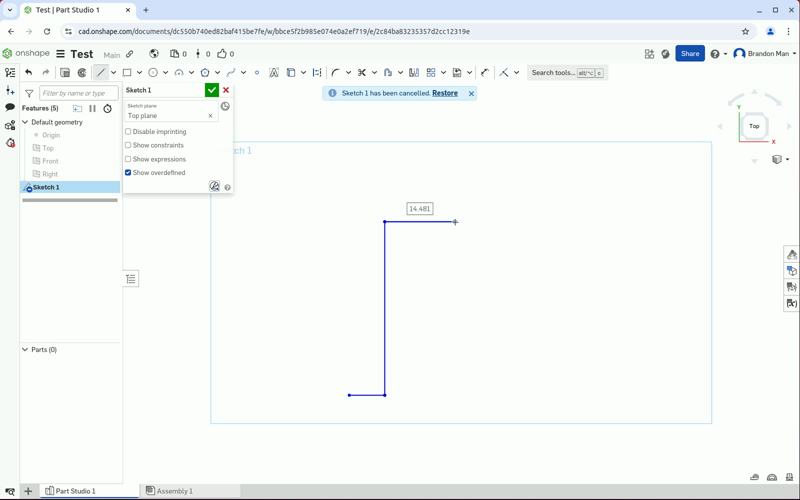
mouse_move(455, 395)
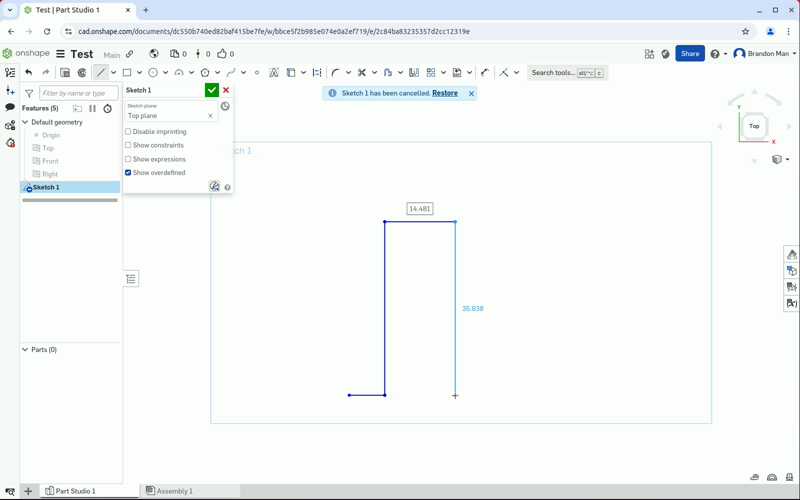
click(455, 395)
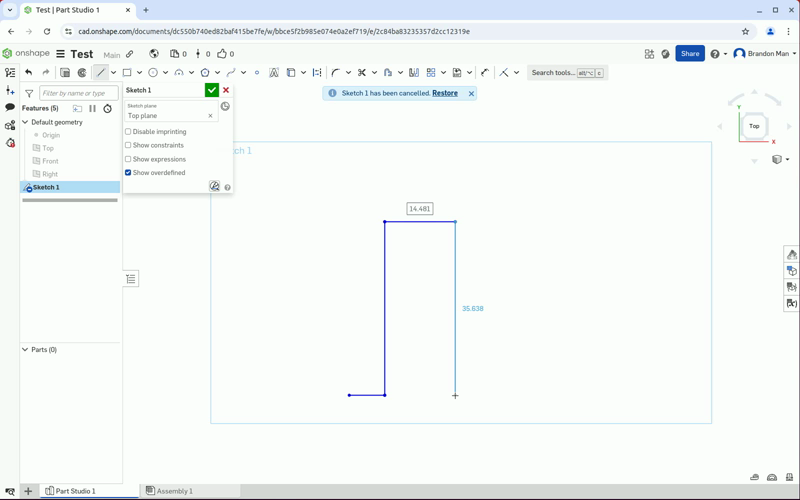
key_up(shift)
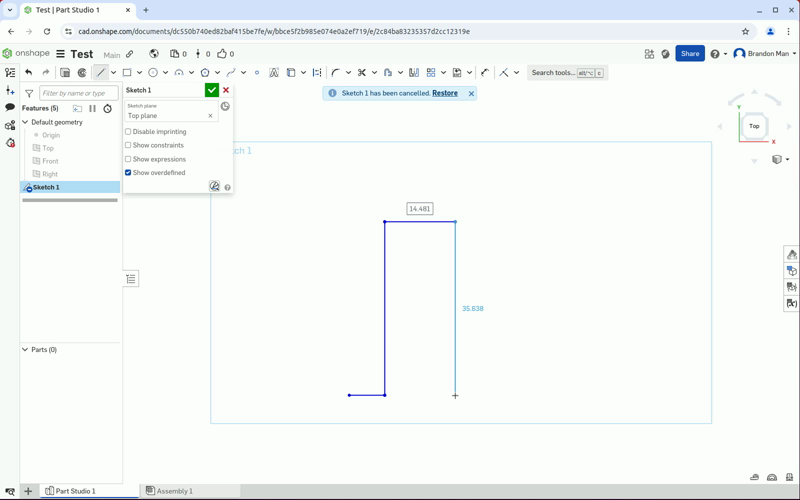
key_down(shift)
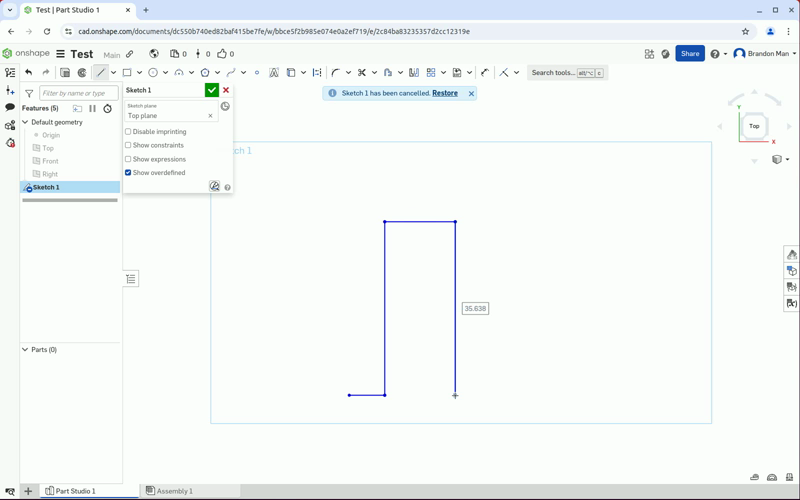
mouse_move(485, 395)
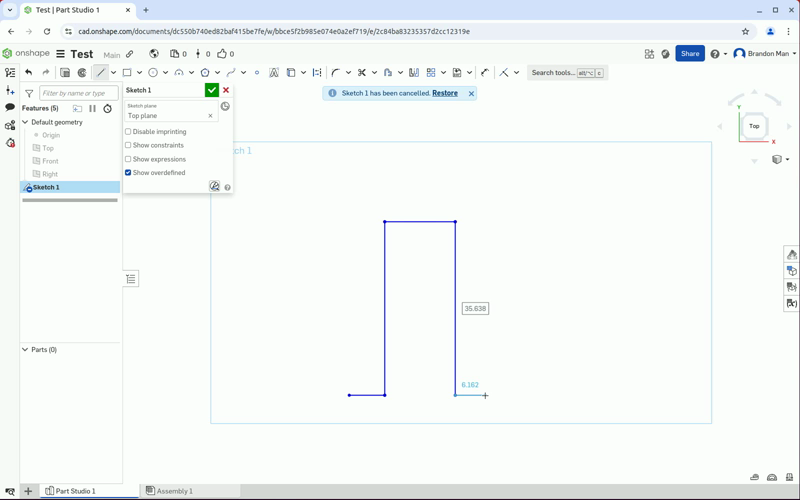
mouse_move(487, 395)
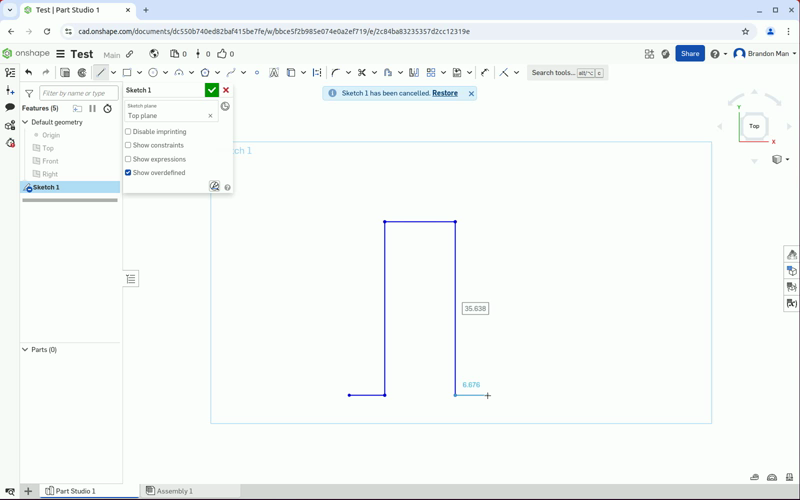
click(487, 395)
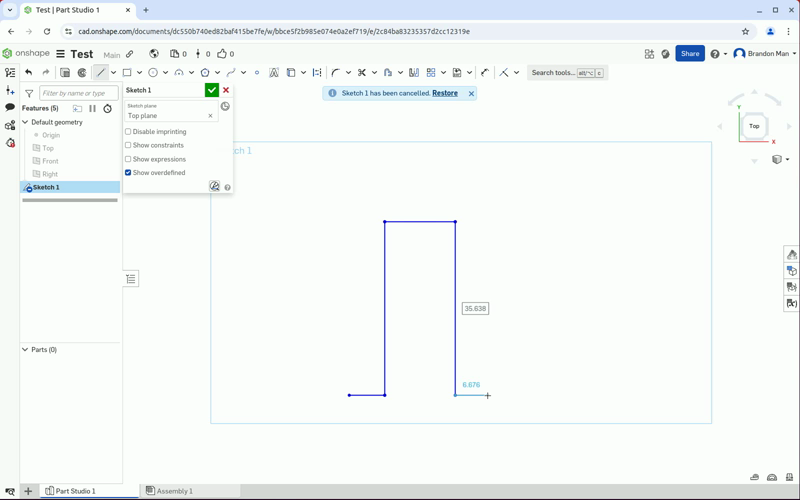
key_up(shift)
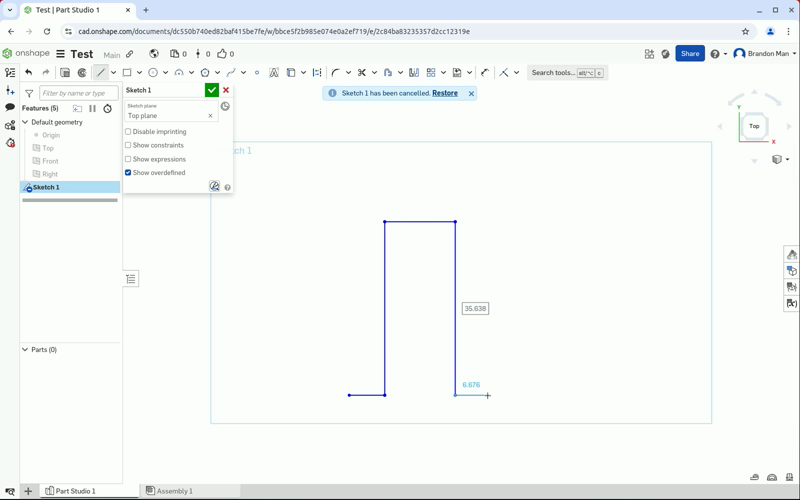
key_down(shift)
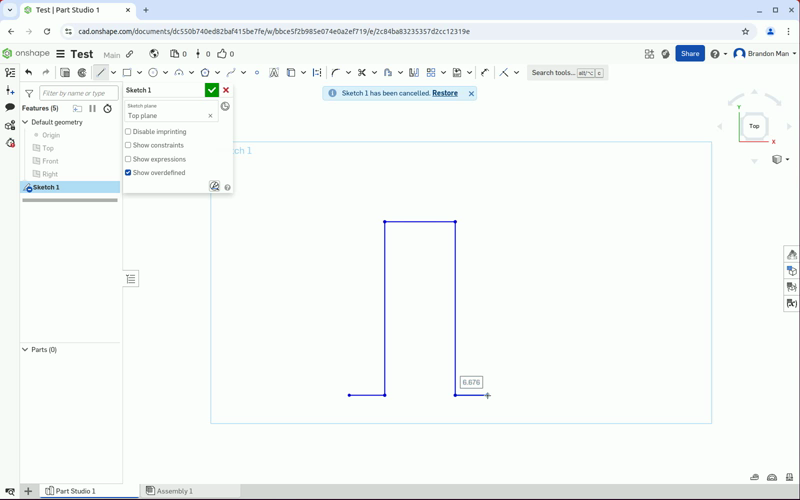
mouse_move(487, 186)
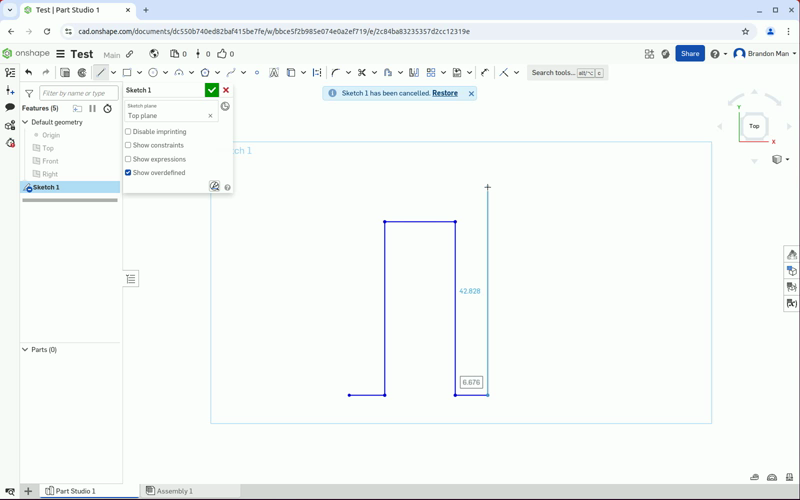
click(487, 186)
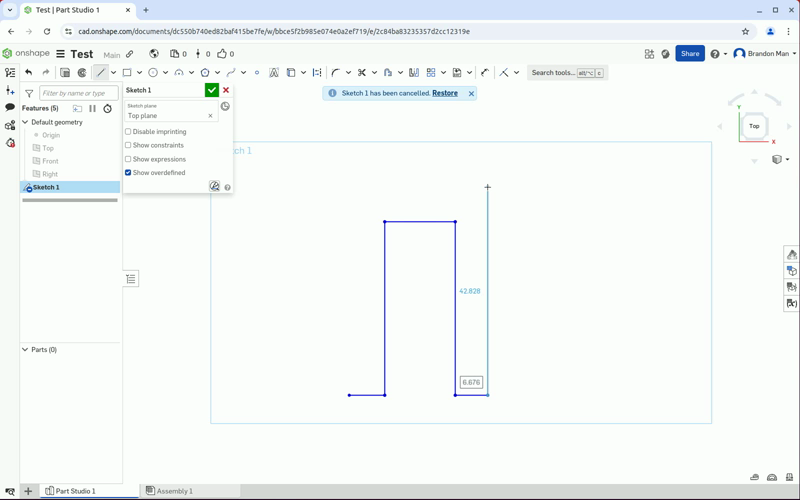
key_up(shift)
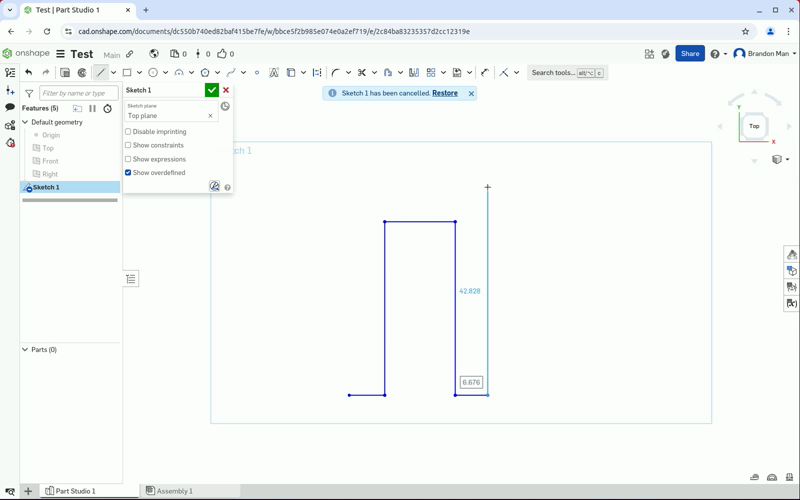
key_down(shift)
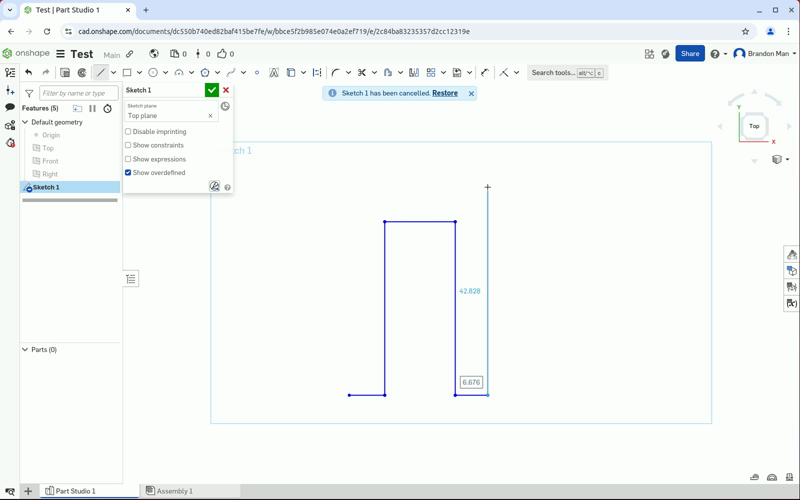
mouse_move(349, 186)
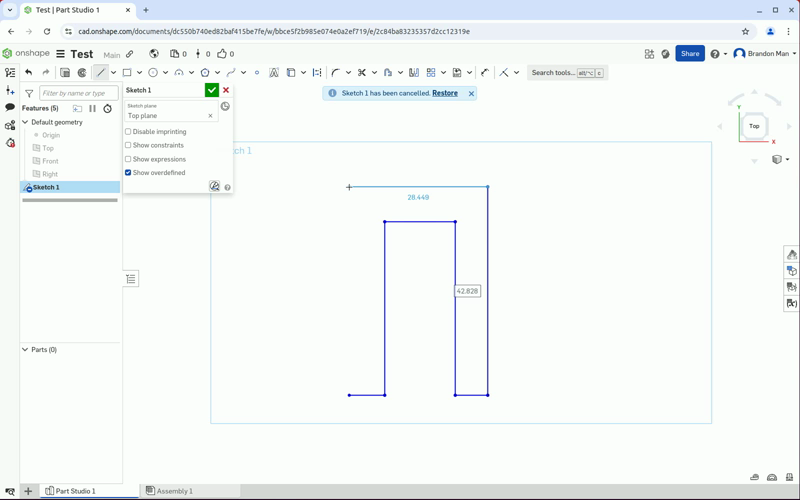
click(349, 186)
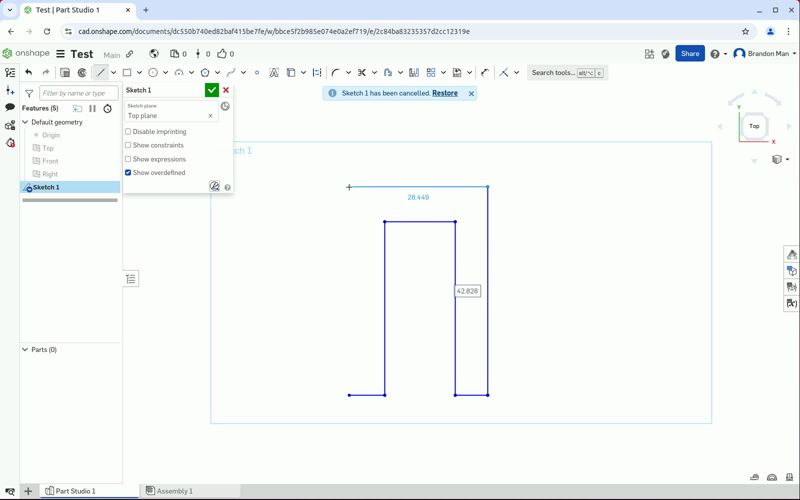
key_up(shift)
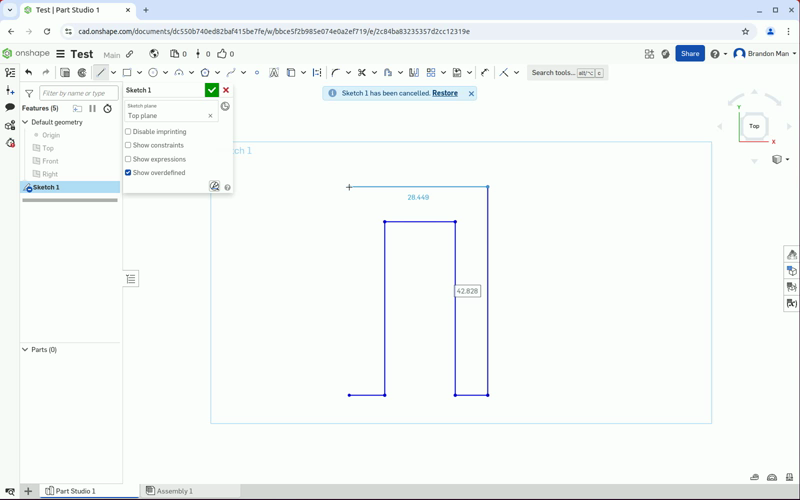
key_down(shift)
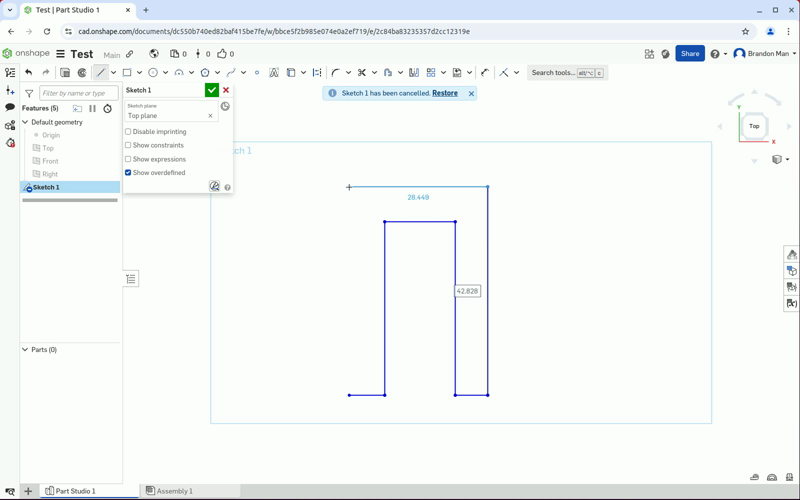
mouse_move(349, 395)
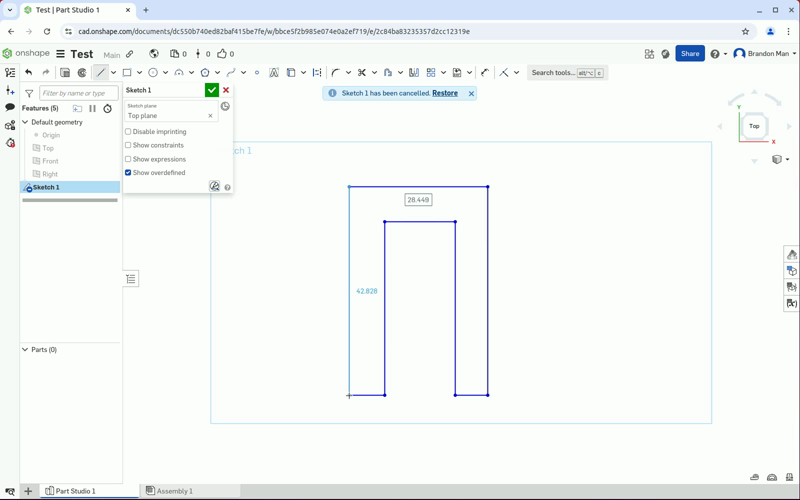
key_up(shift)
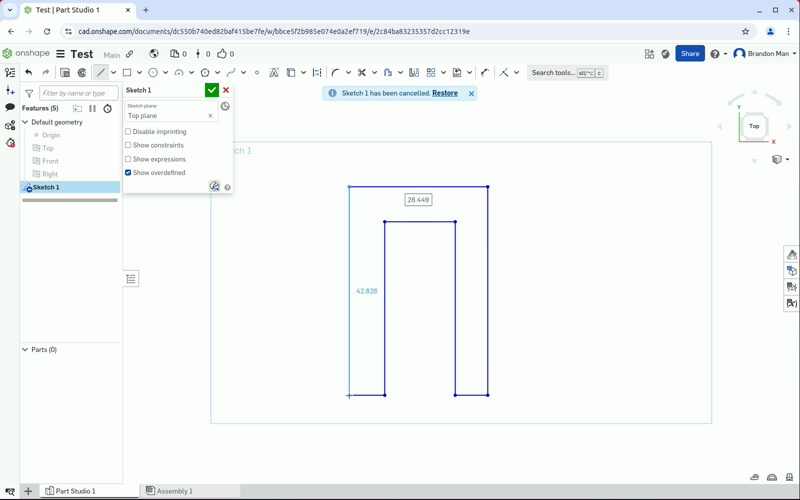
click(349, 395)
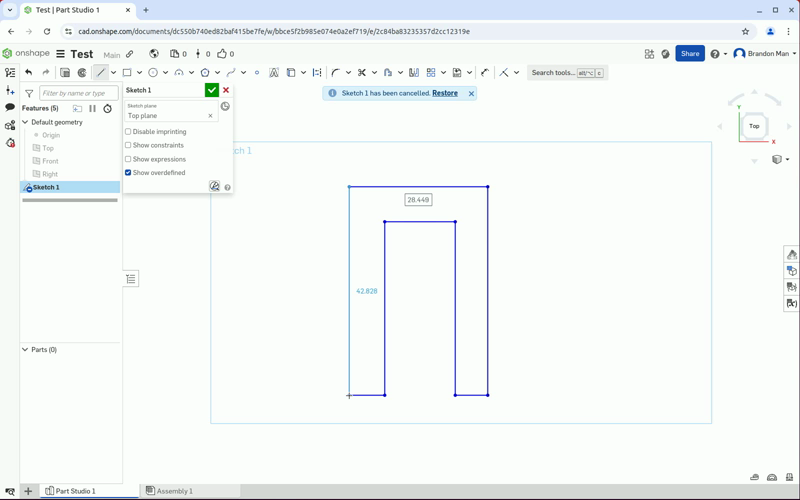
key(esc)
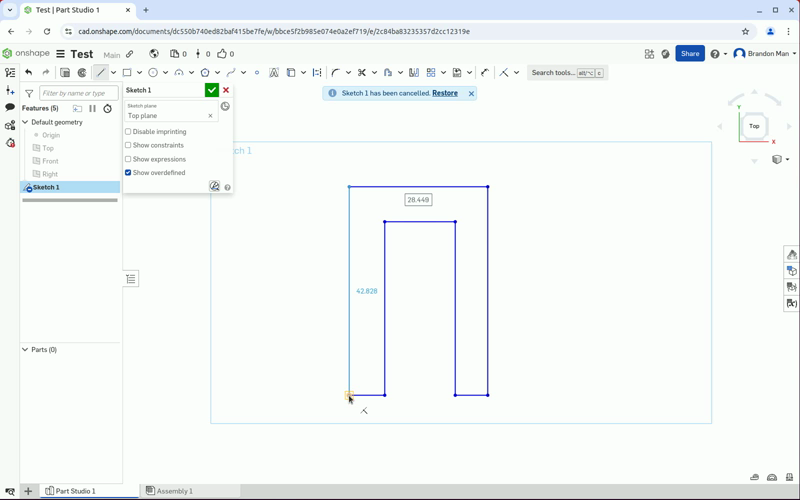
mouse_move(470, 267)
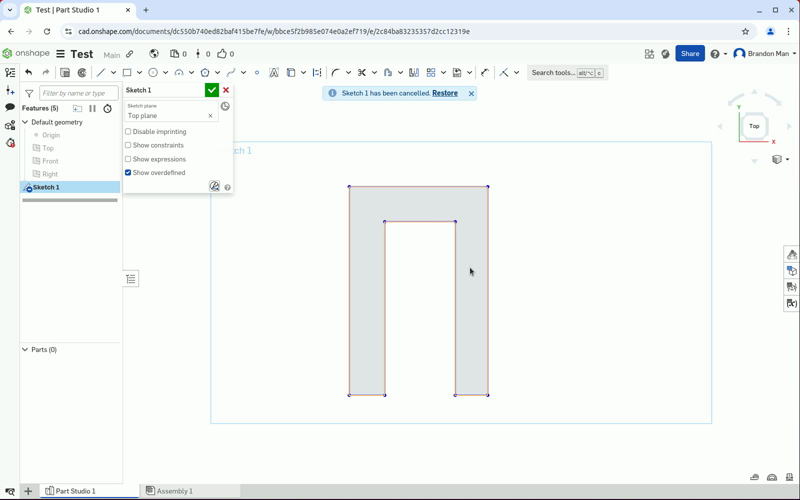
click(470, 267)
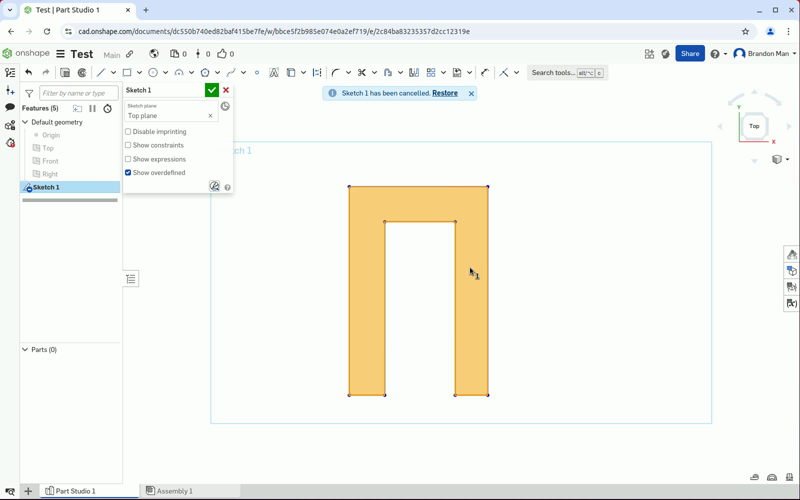
mouse_move(73, 352)
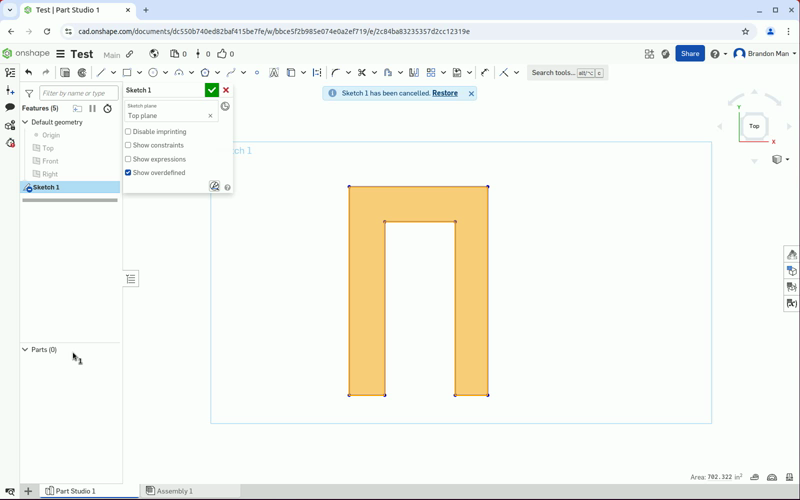
key(shift+y)
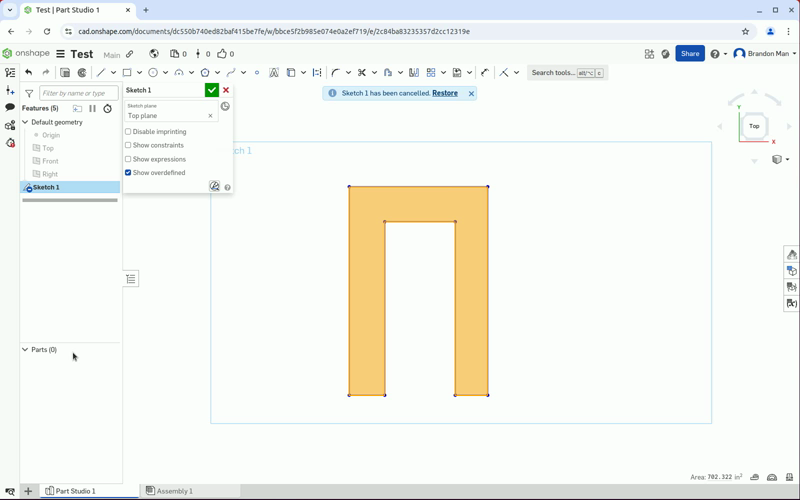
key(shift+e)
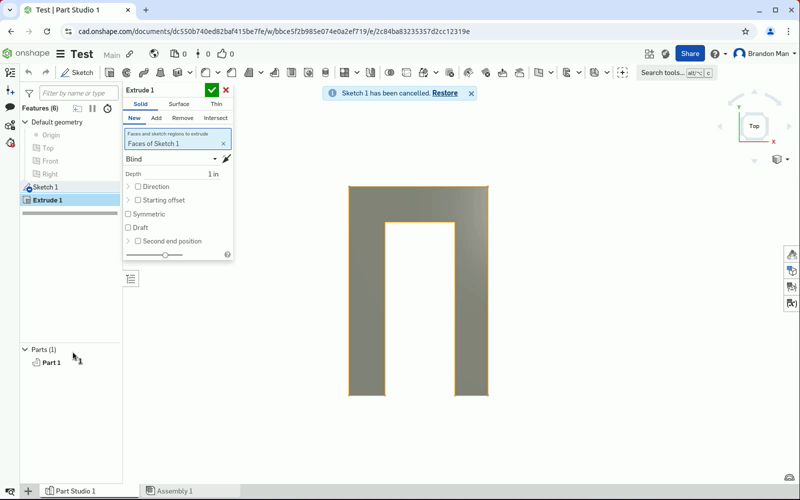
mouse_move(143, 106)
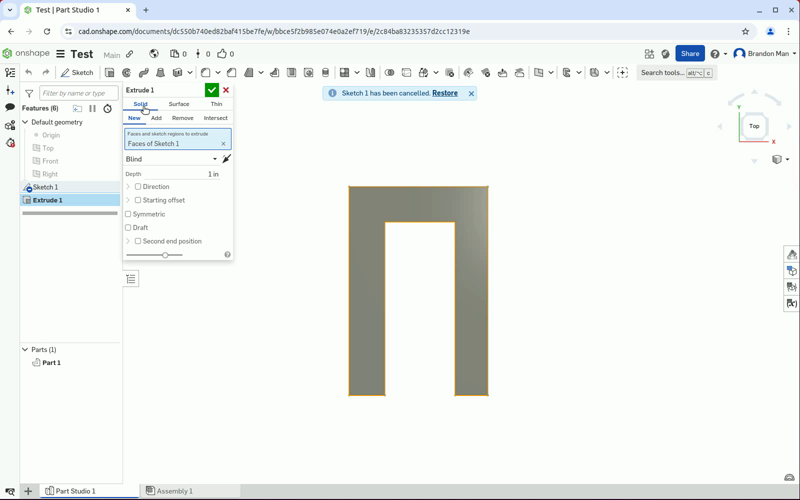
click(143, 106)
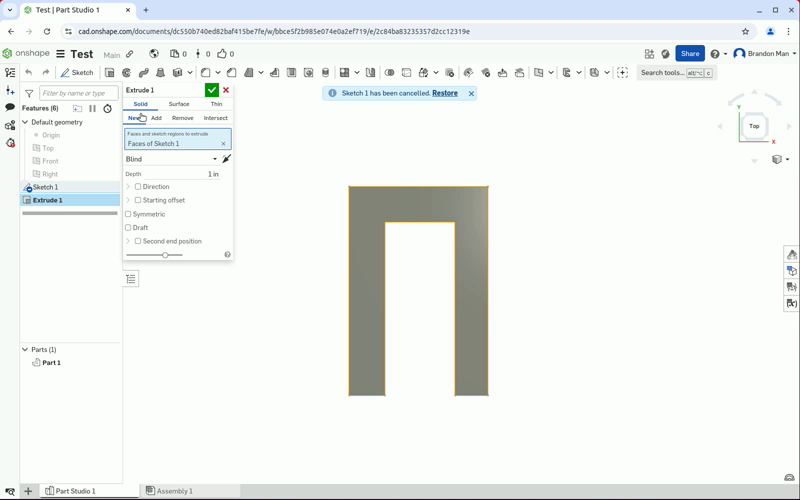
mouse_move(137, 120)
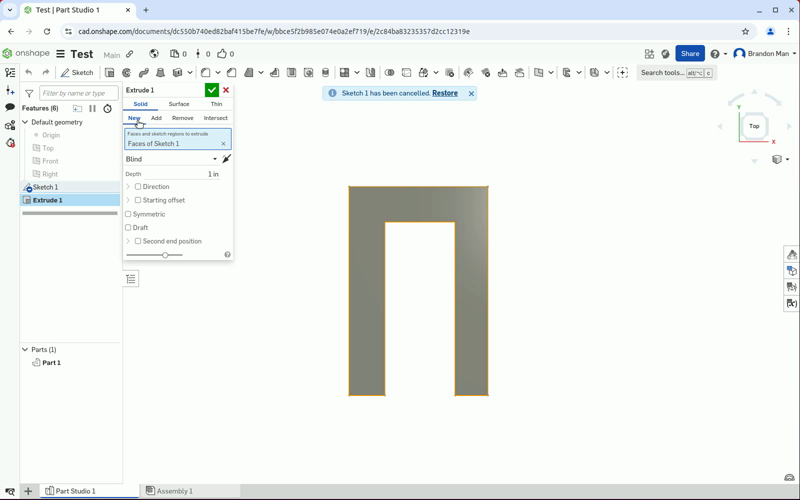
click(137, 120)
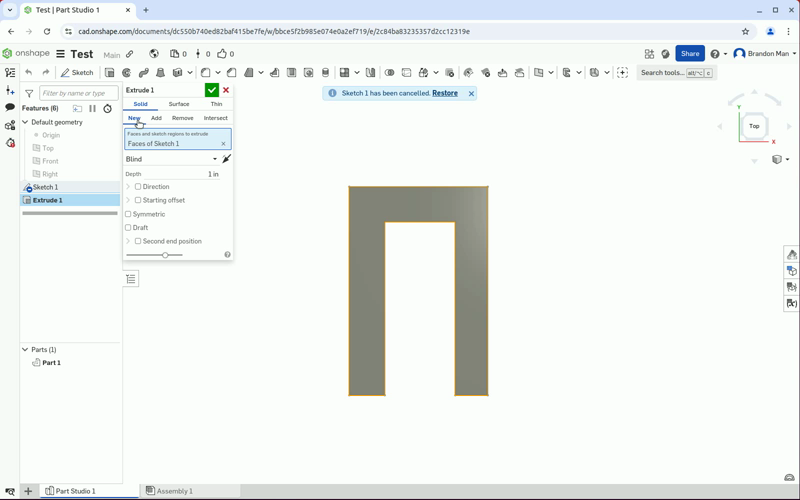
key(tab, 4)
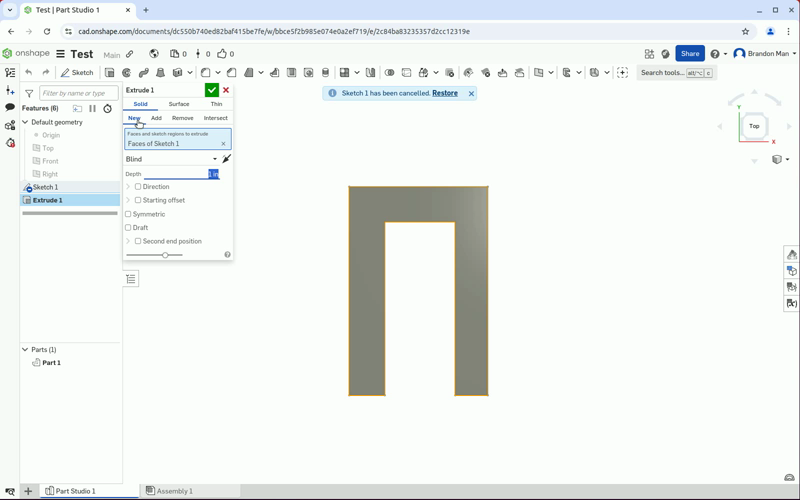
text(7.221)
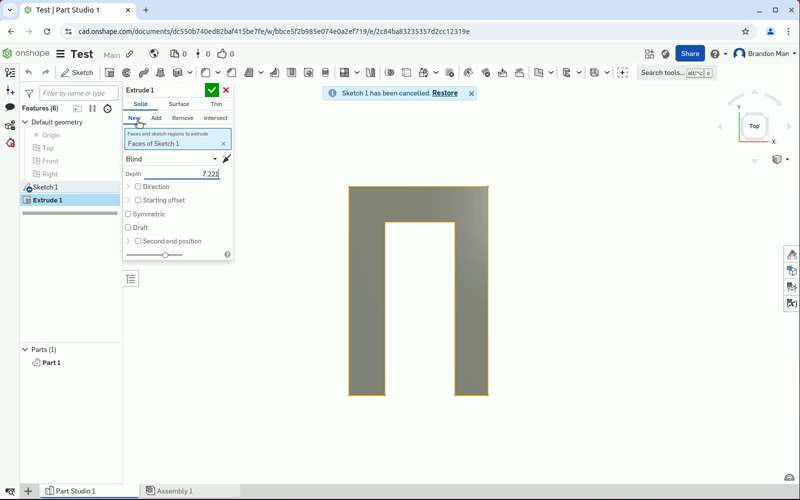
key(enter)
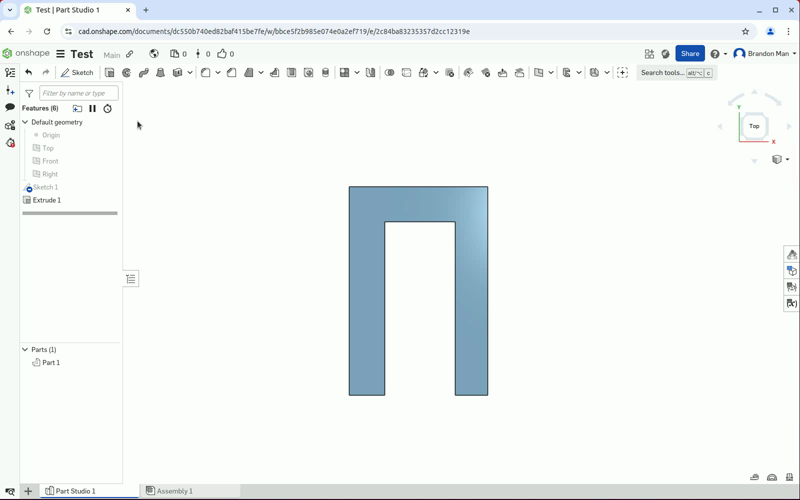
key(shift+h)
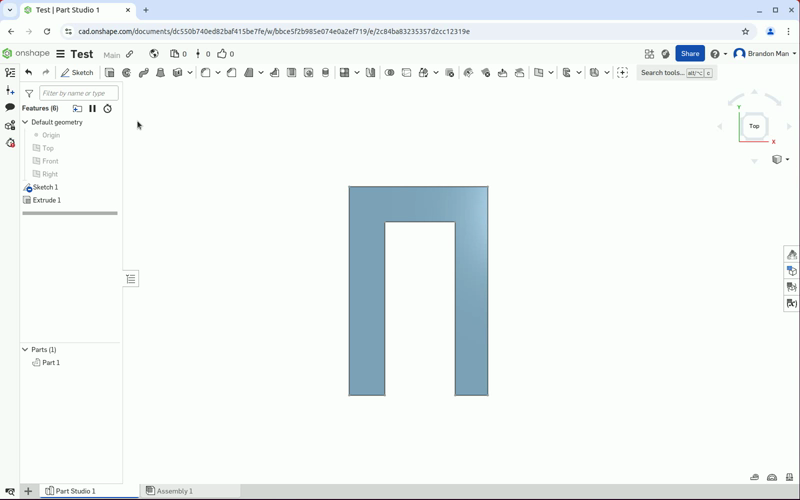
key(shift+h)
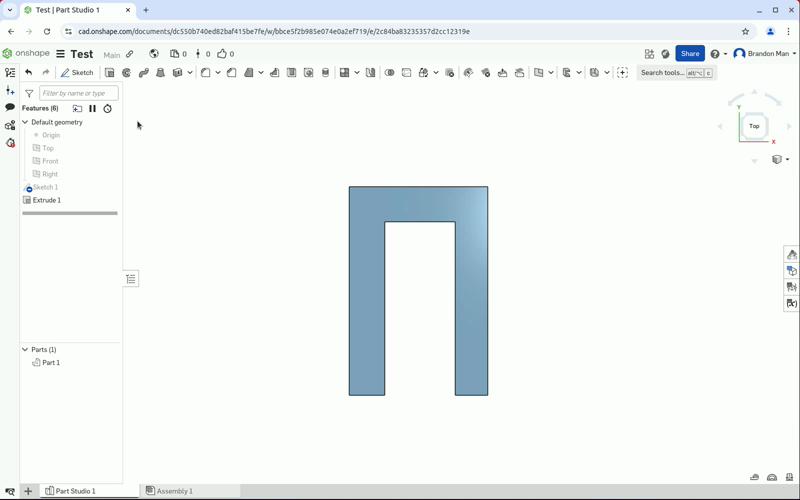
mouse_move(73, 189)
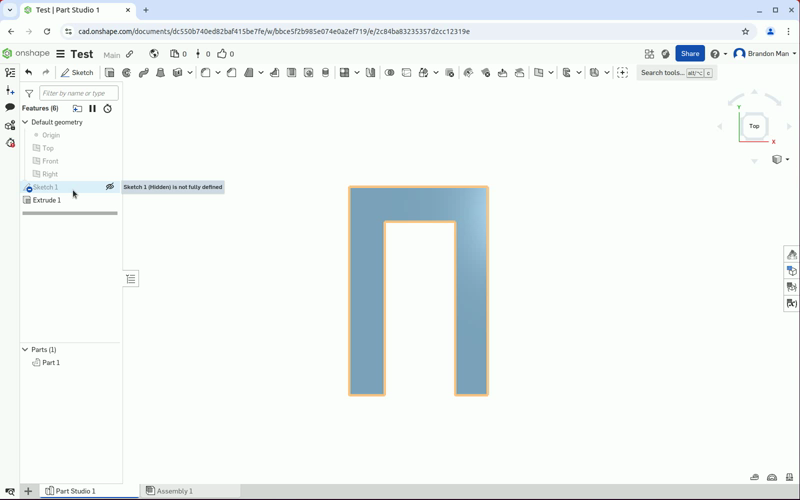
click(73, 189)
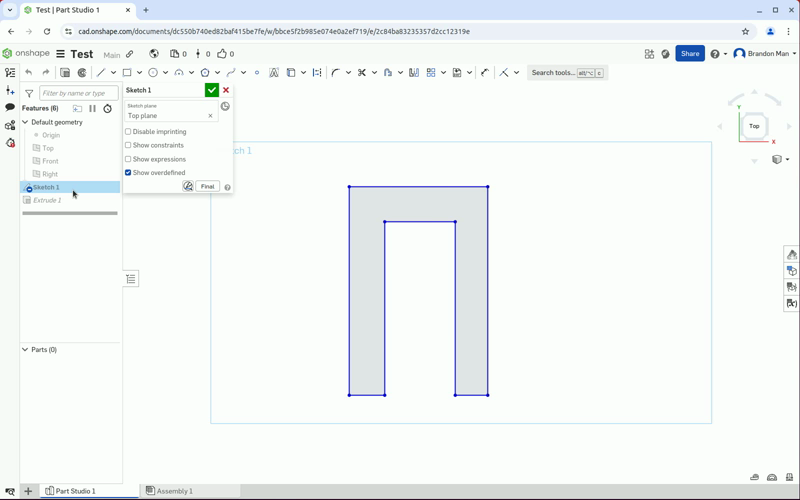
mouse_move(229, 92)
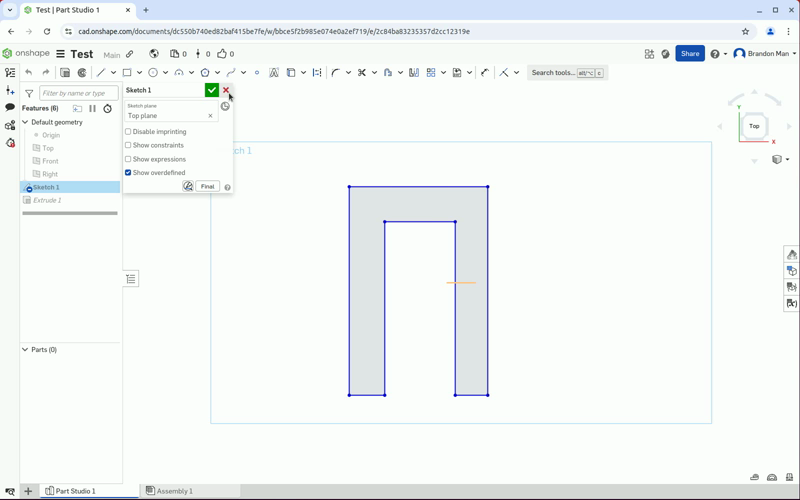
click(229, 92)
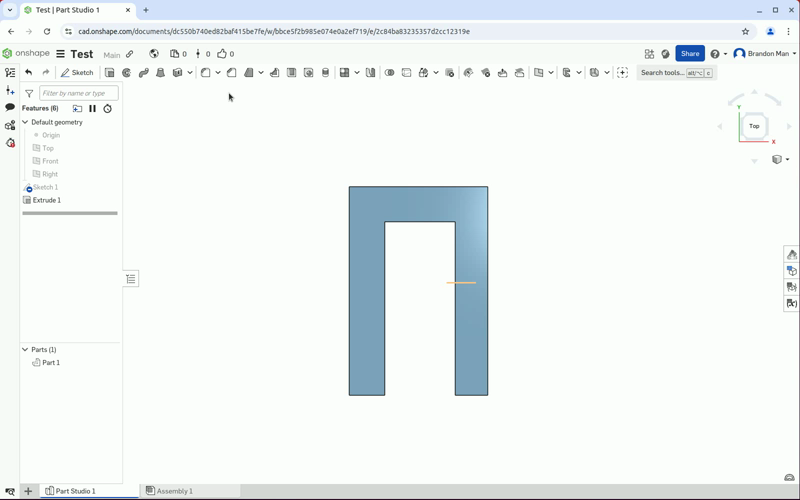
mouse_move(541, 75)
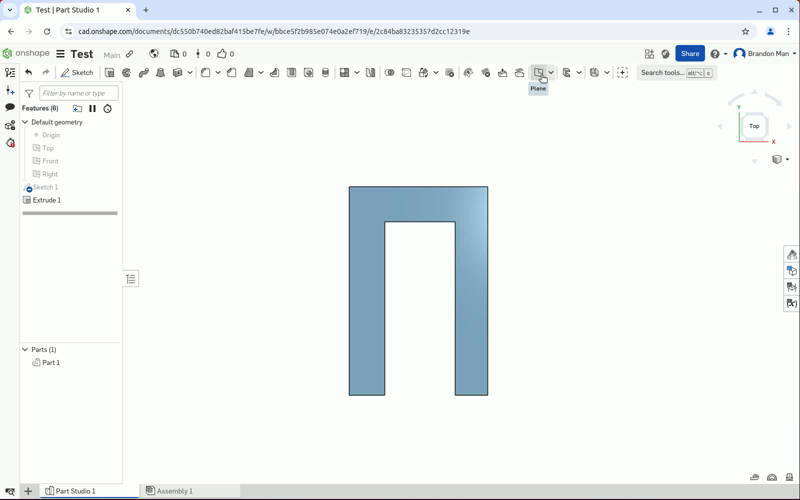
click(541, 75)
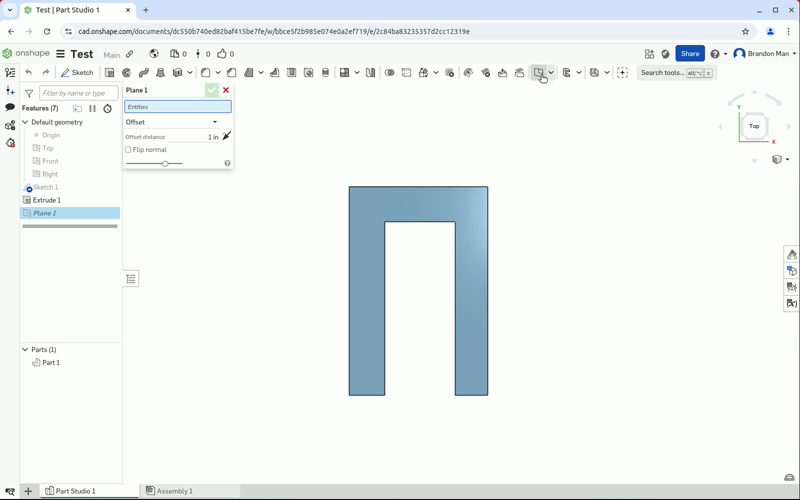
mouse_move(73, 150)
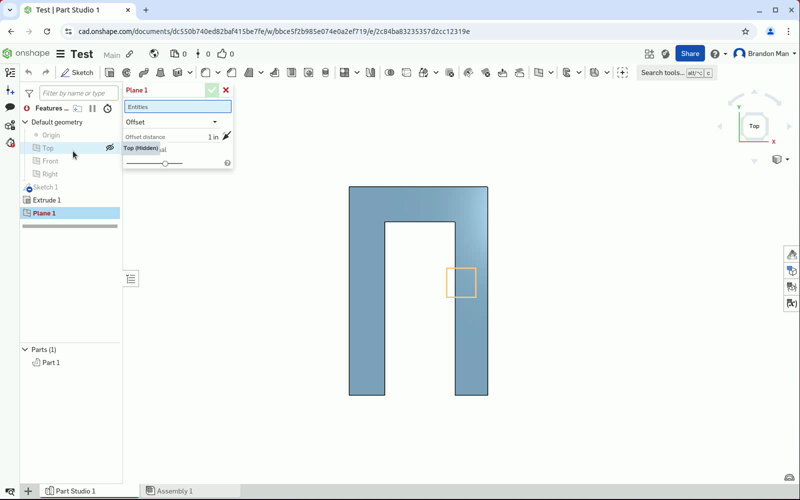
click(73, 150)
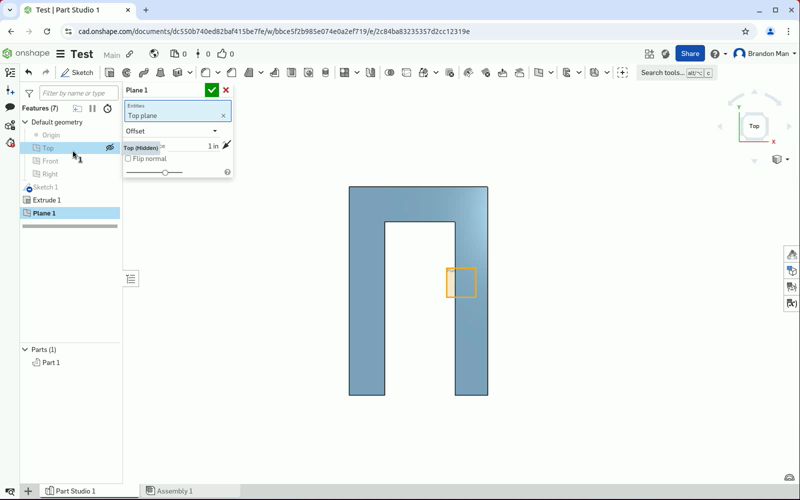
key(tab, 2)
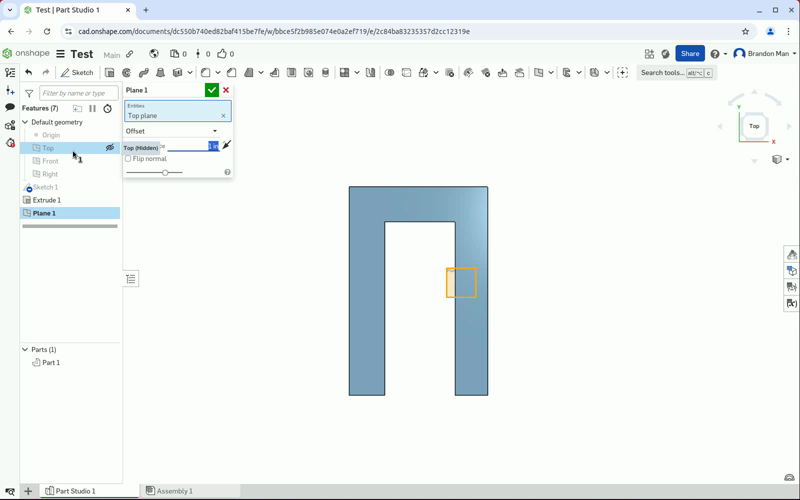
text(7.21)
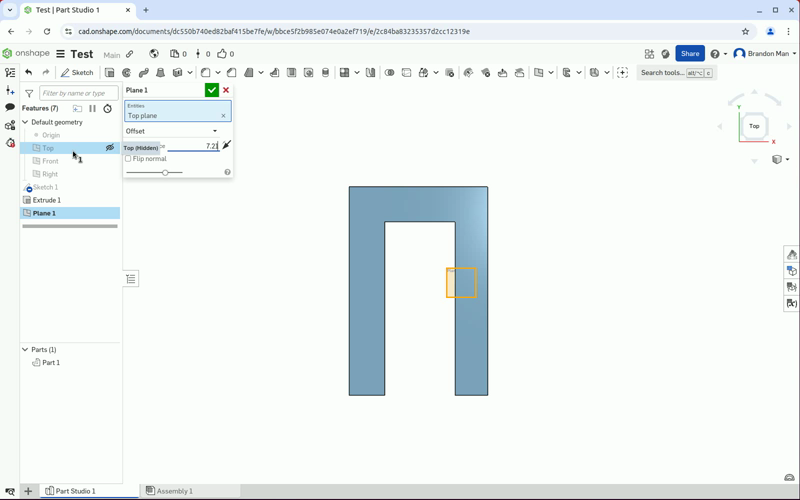
key(enter, 2)
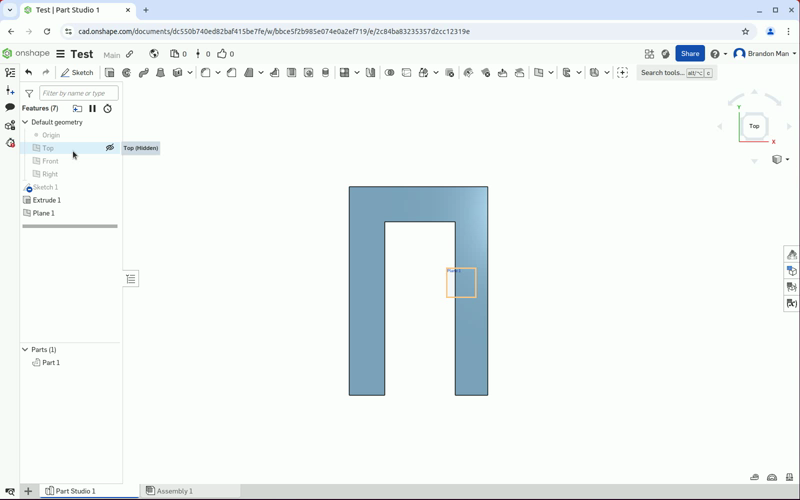
key(shift+s)
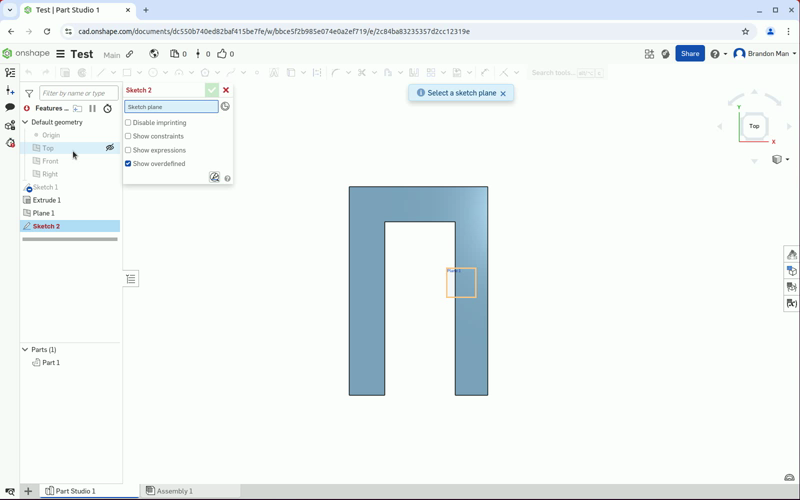
mouse_move(73, 215)
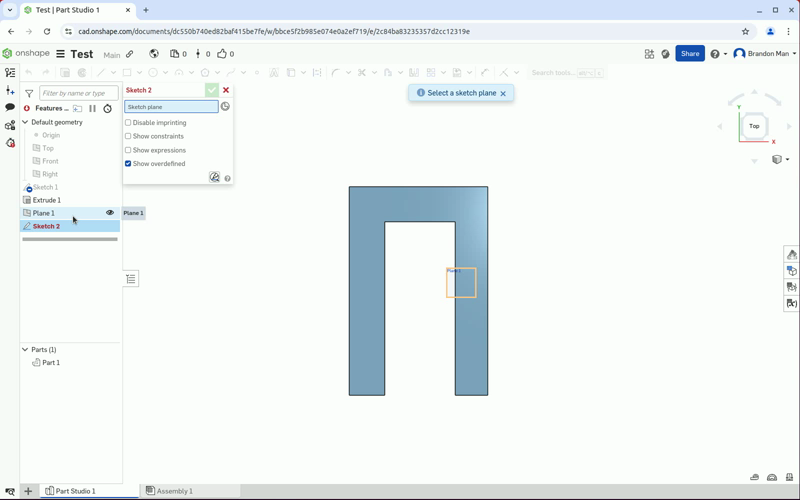
click(73, 215)
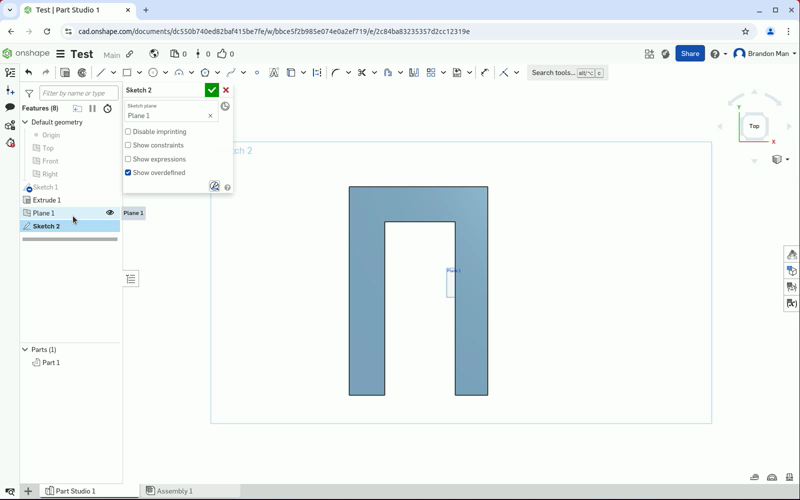
mouse_move(73, 352)
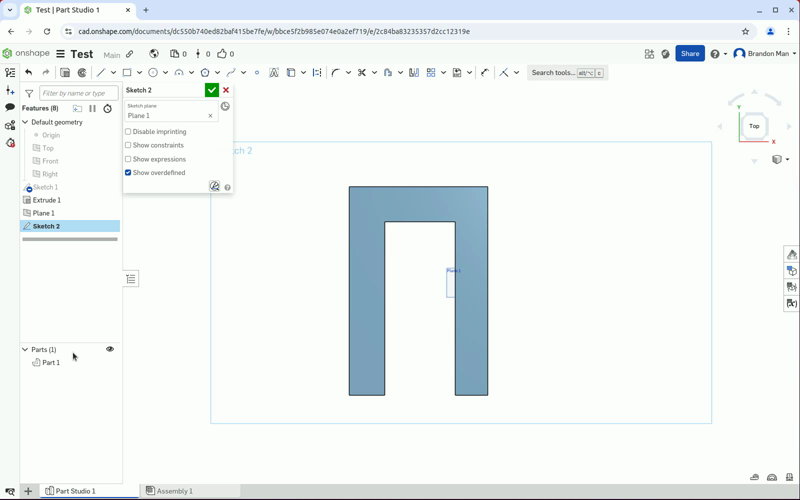
key(y)
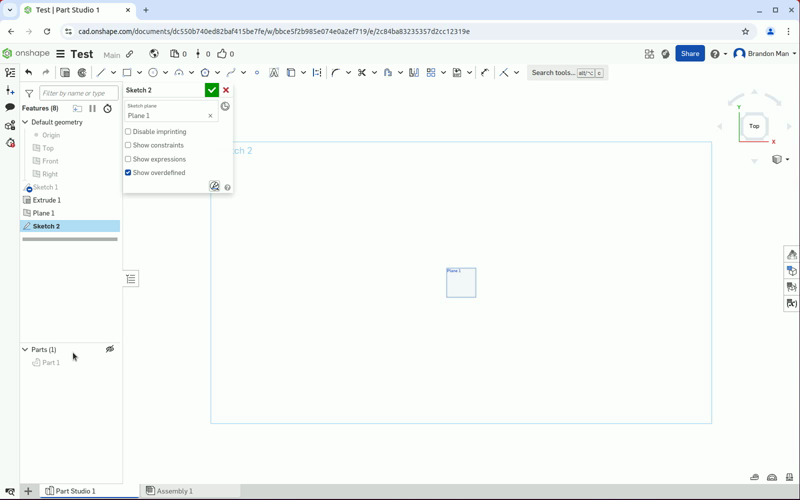
key(l)
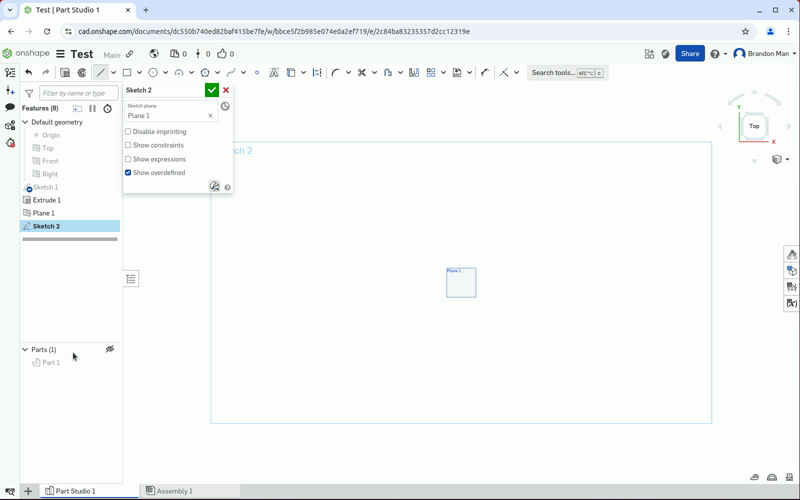
key_down(shift)
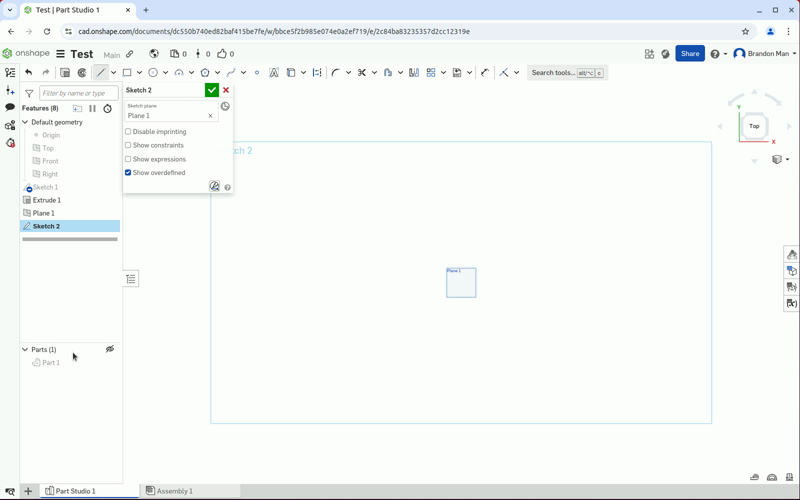
mouse_move(349, 220)
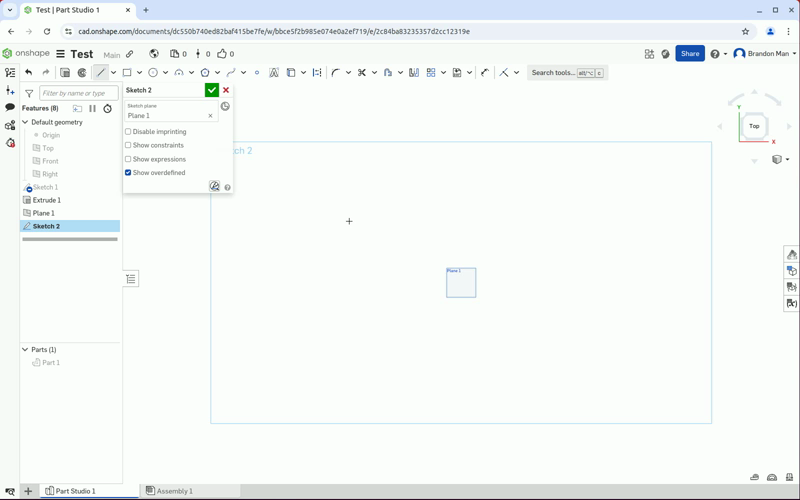
click(349, 220)
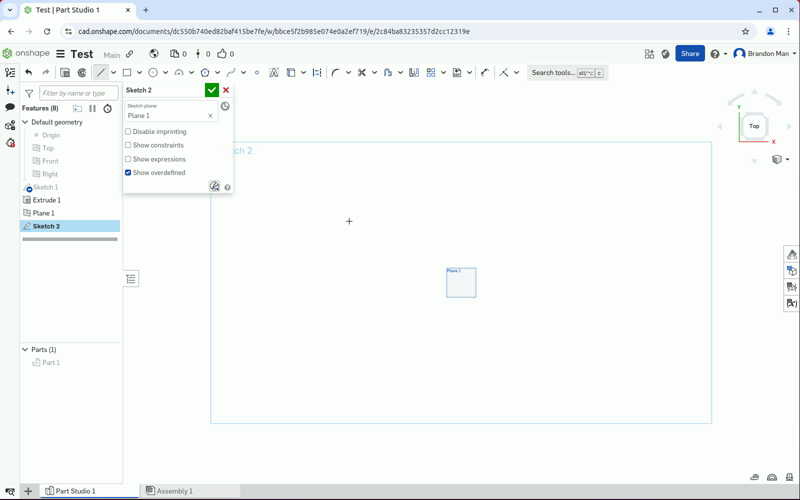
key_up(shift)
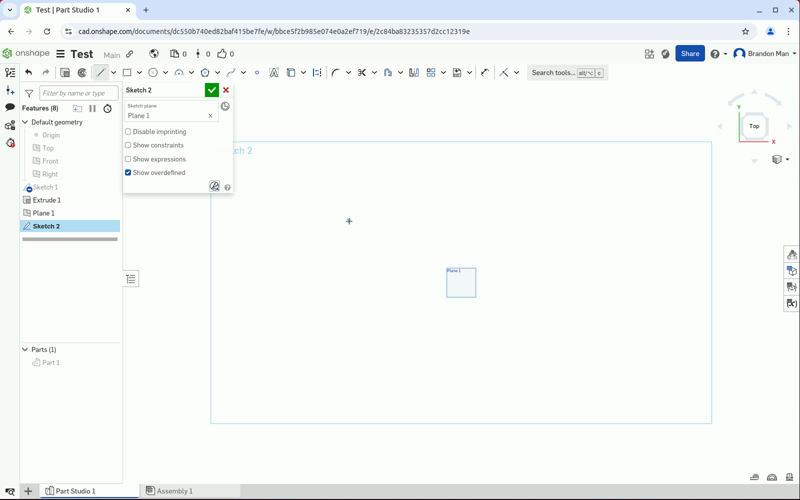
key_down(shift)
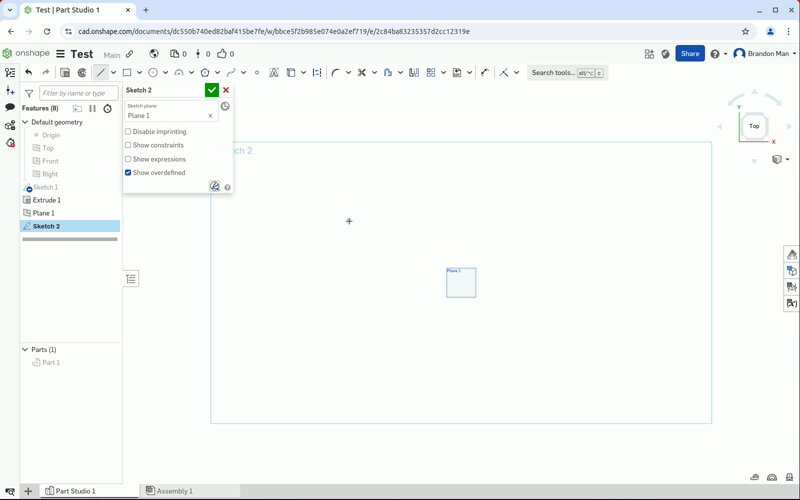
mouse_move(379, 220)
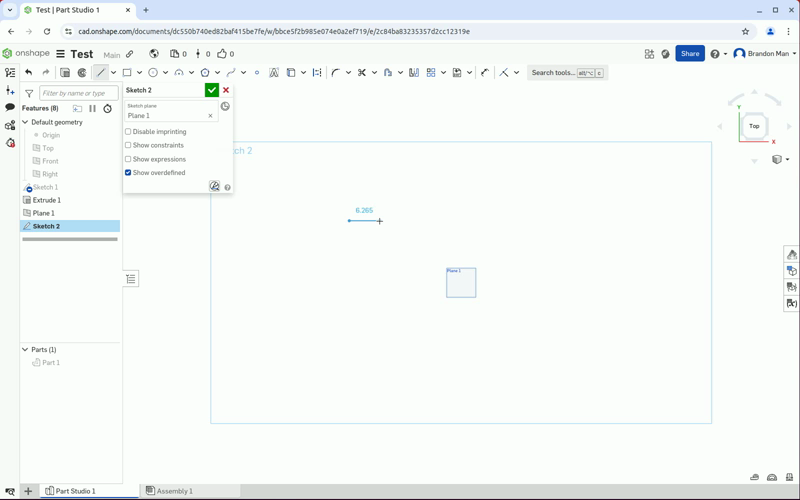
mouse_move(385, 220)
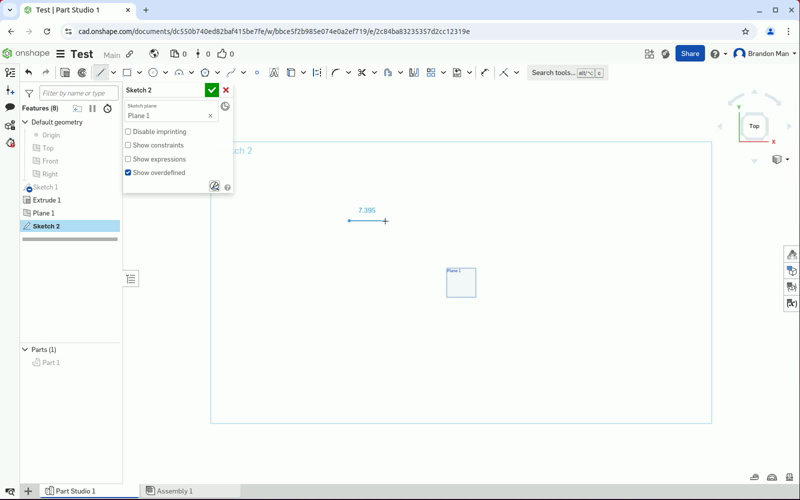
click(385, 220)
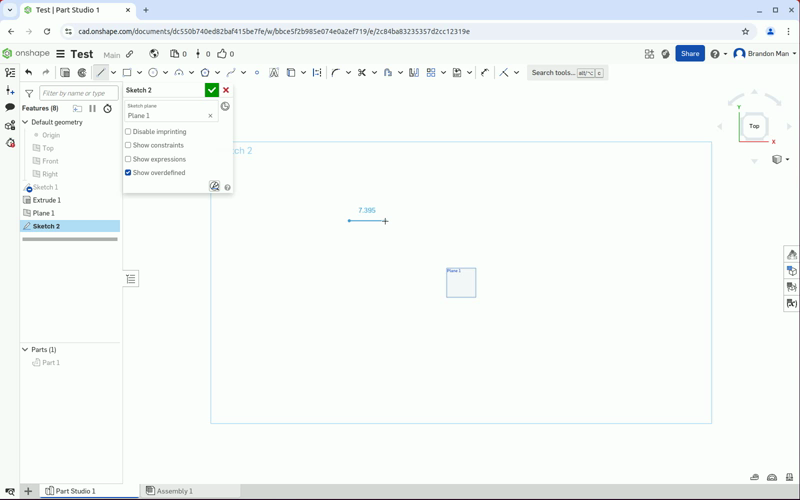
key_up(shift)
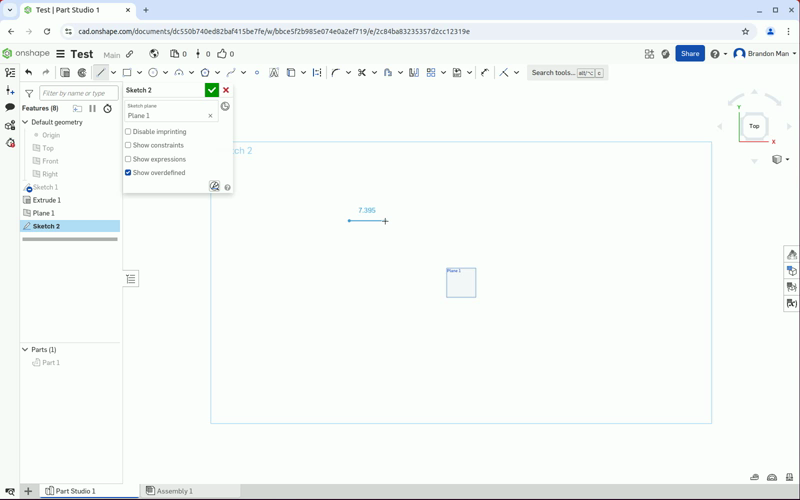
key_down(shift)
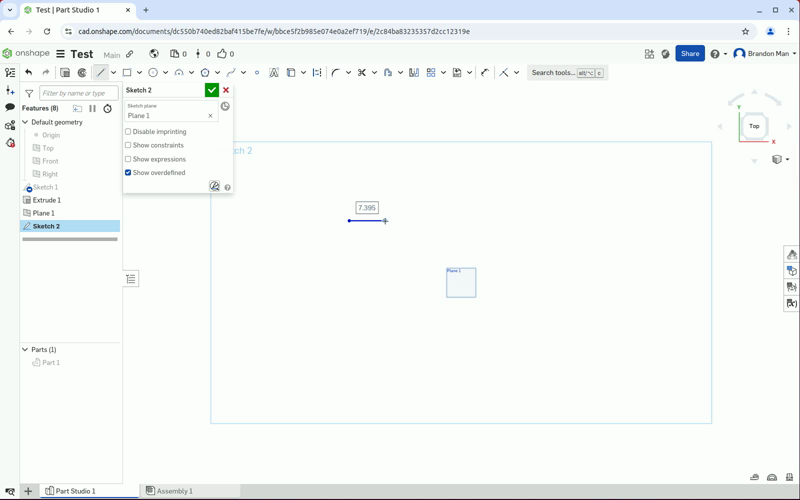
mouse_move(415, 220)
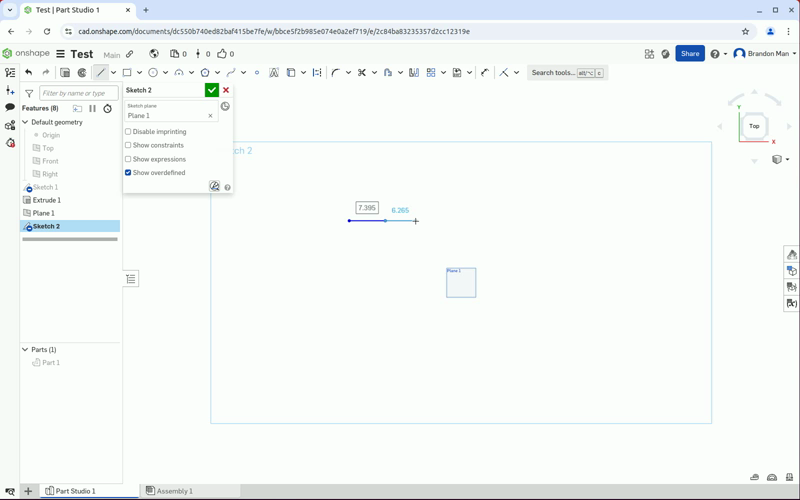
mouse_move(385, 184)
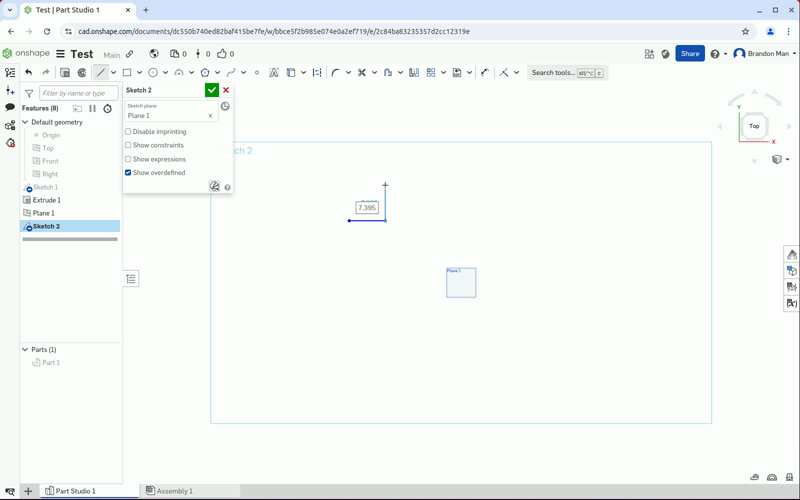
click(385, 184)
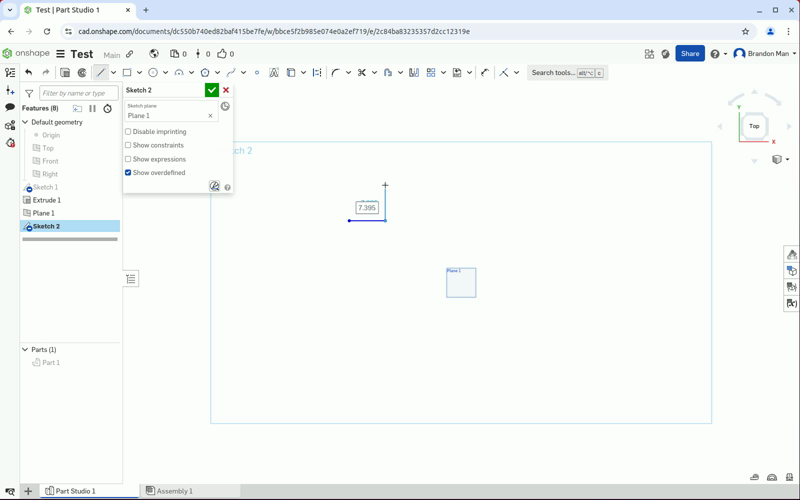
key_up(shift)
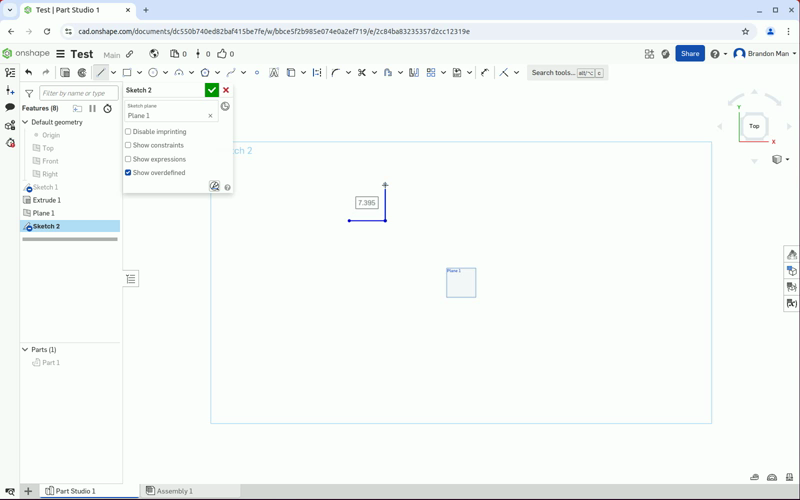
key_down(shift)
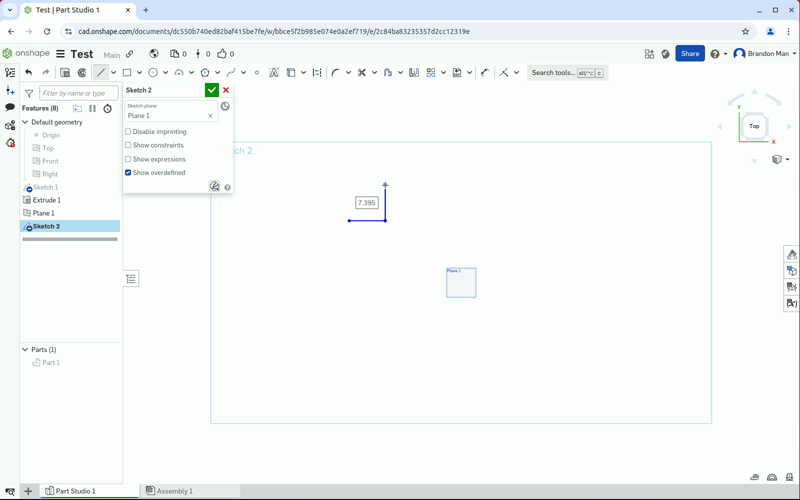
mouse_move(415, 184)
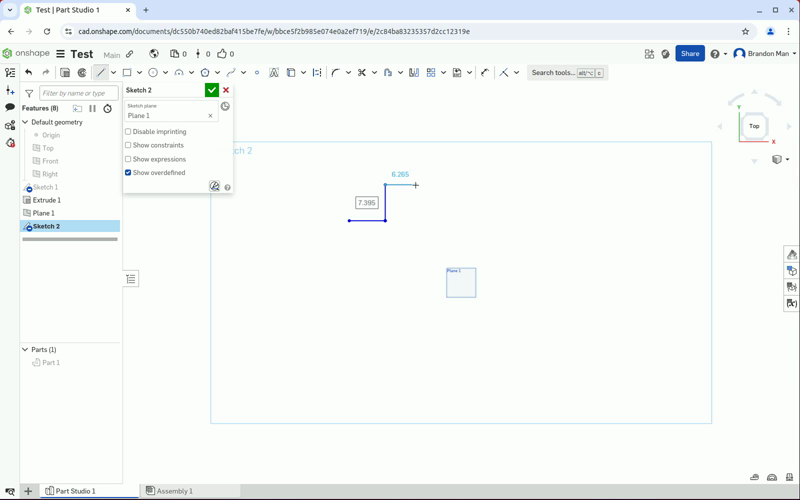
mouse_move(349, 184)
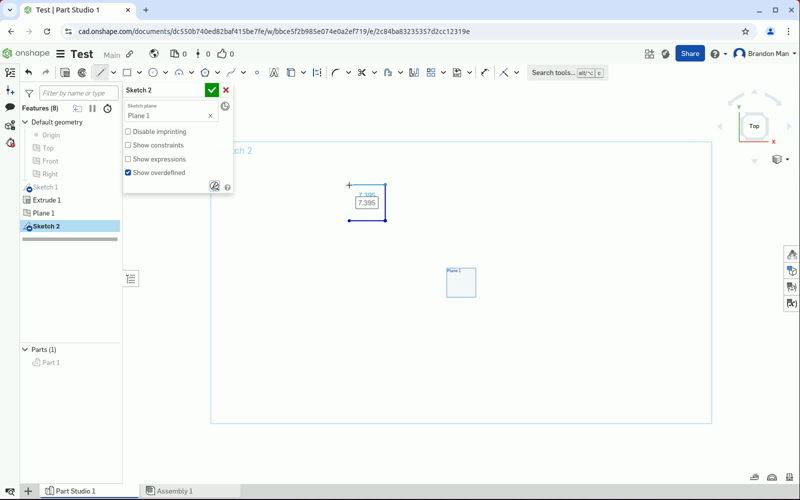
click(349, 184)
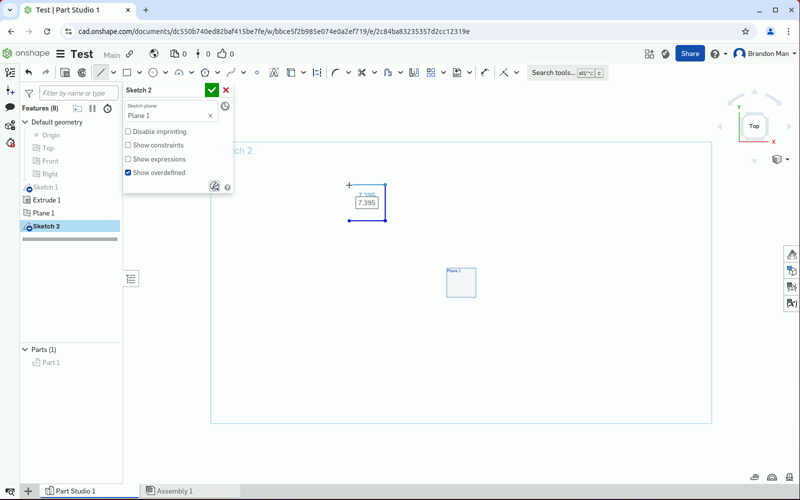
key_up(shift)
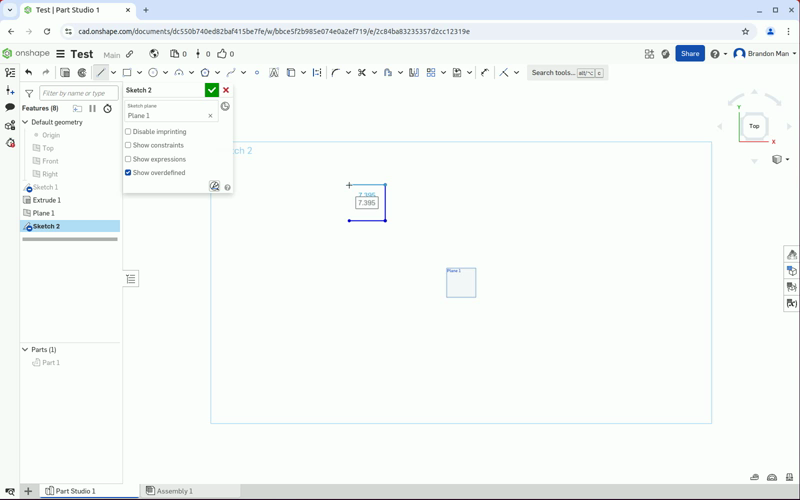
mouse_move(379, 184)
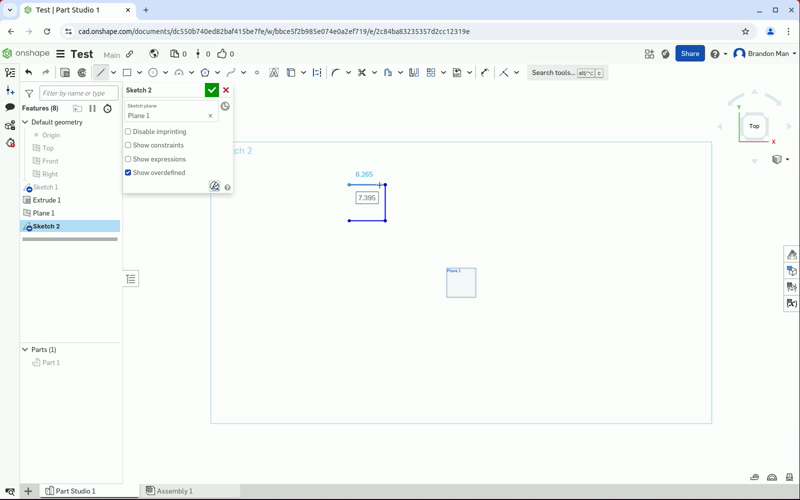
key_down(shift)
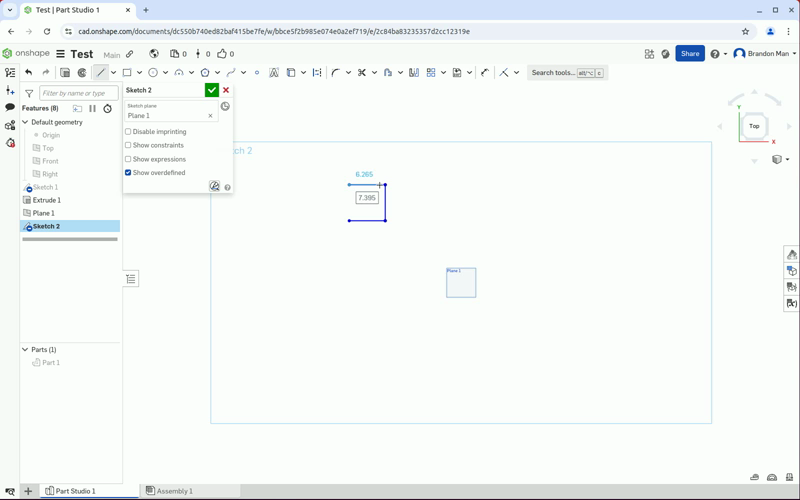
mouse_move(349, 220)
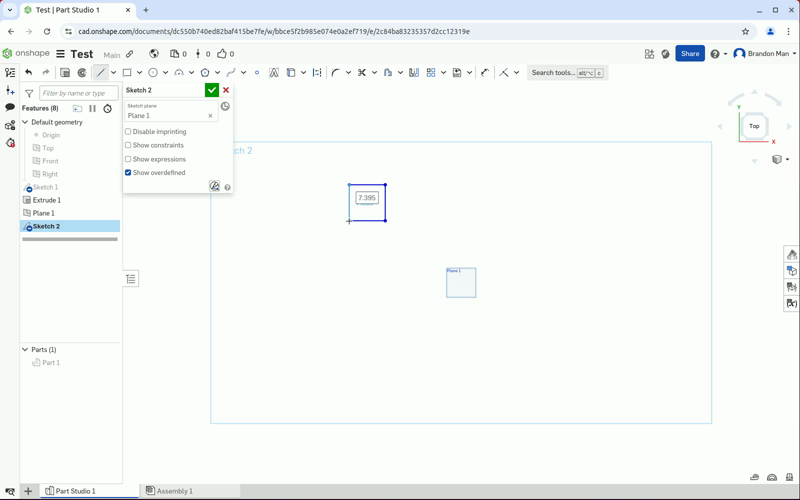
key_up(shift)
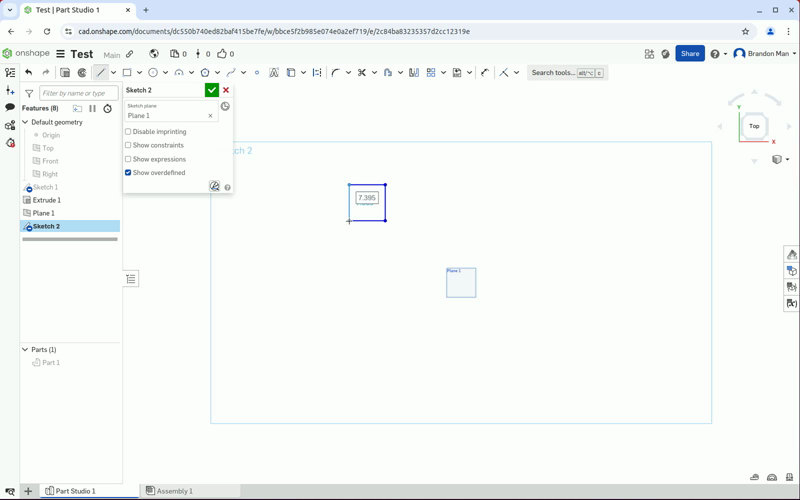
click(349, 220)
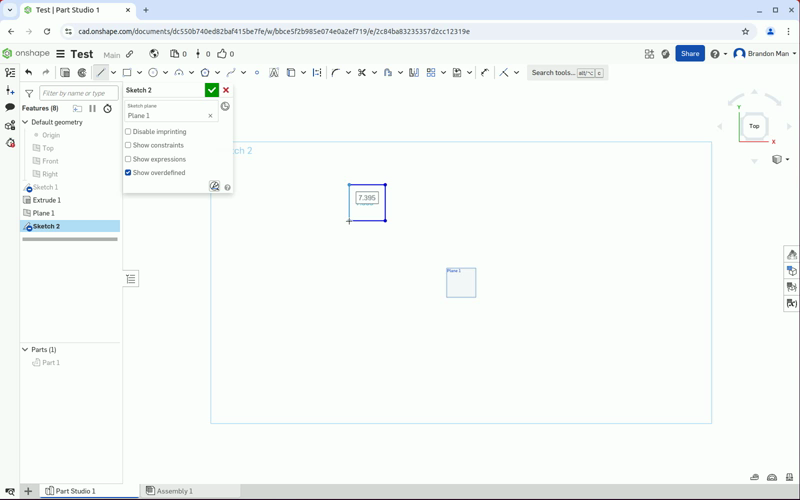
key(esc)
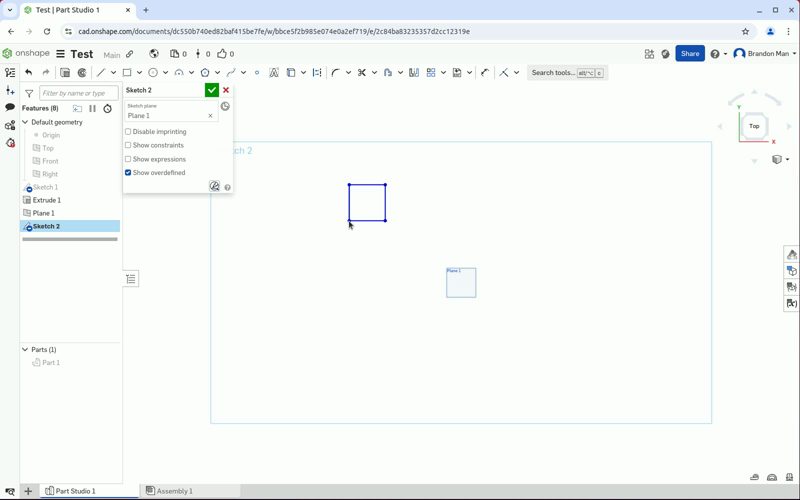
mouse_move(384, 218)
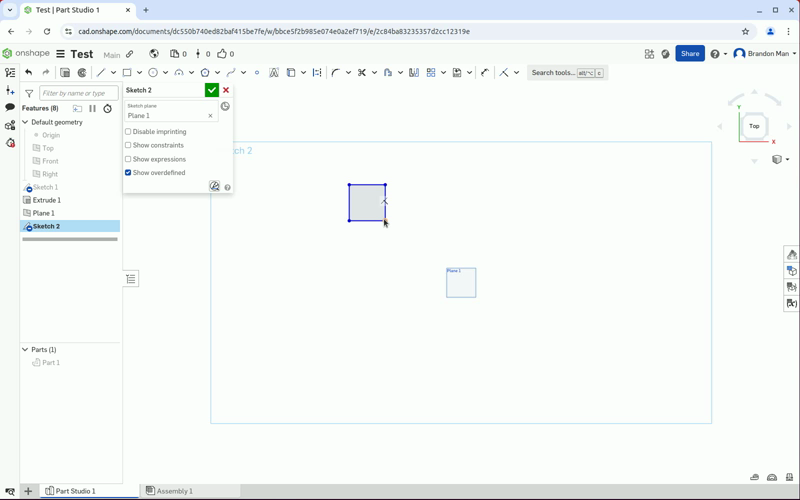
scroll(6)
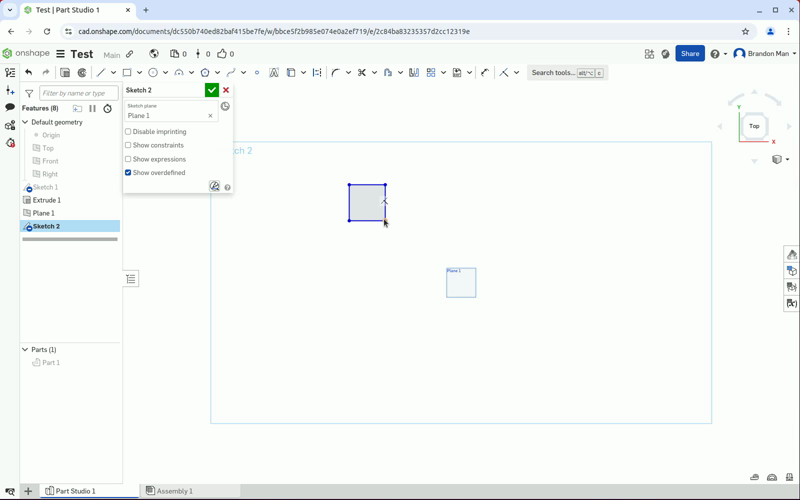
scroll(6)
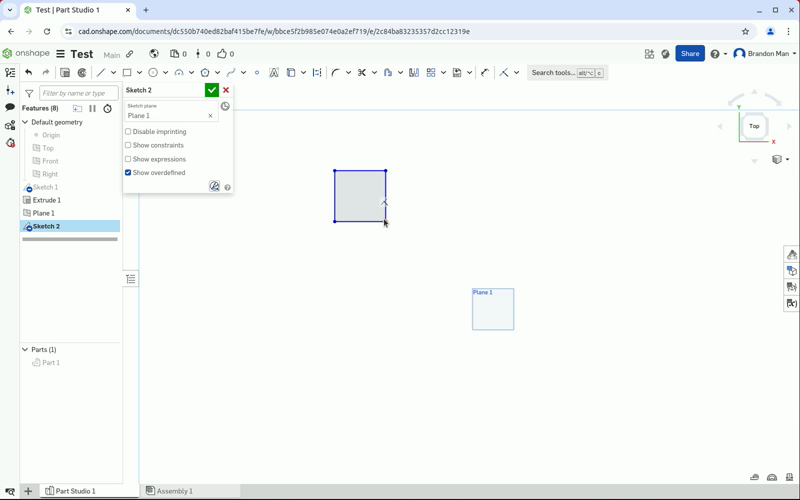
scroll(6)
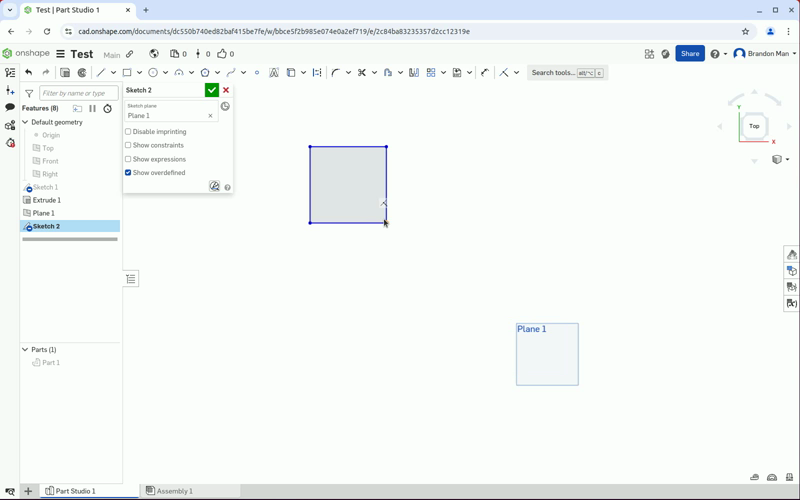
scroll(6)
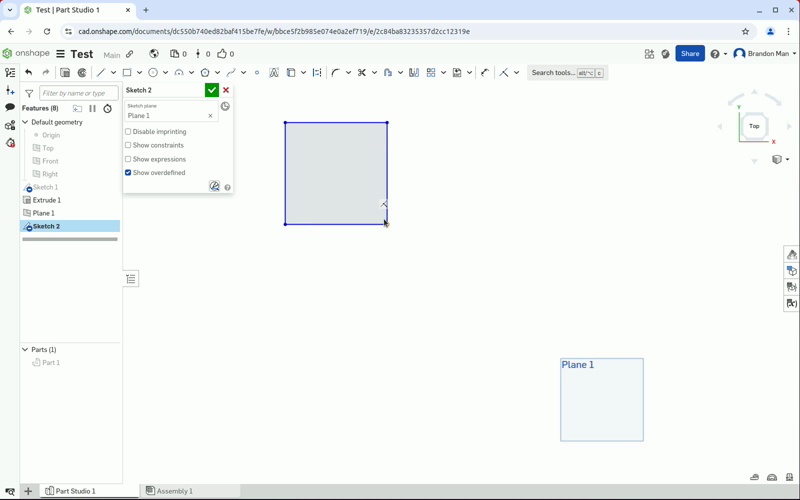
scroll(6)
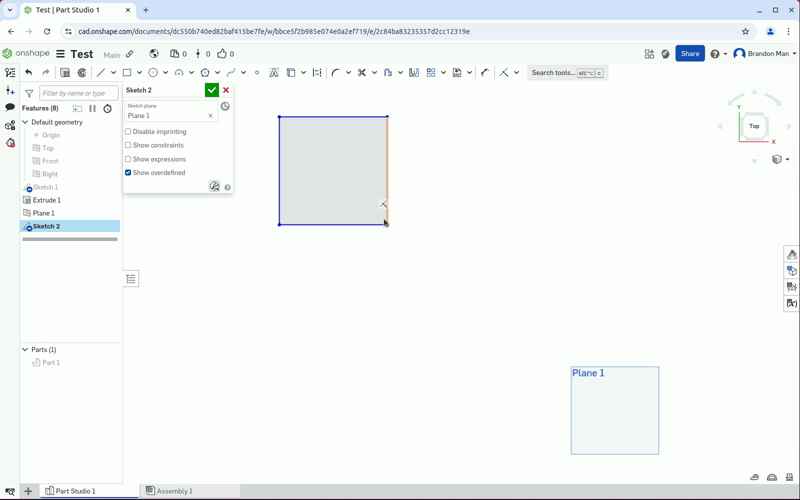
scroll(6)
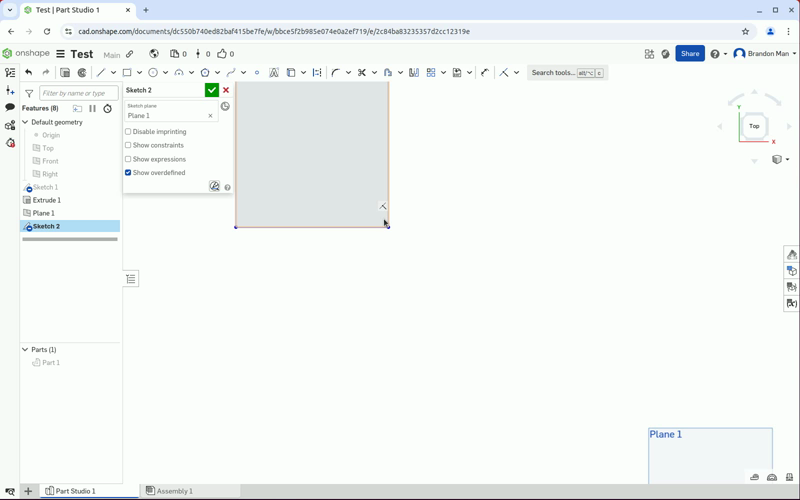
scroll(6)
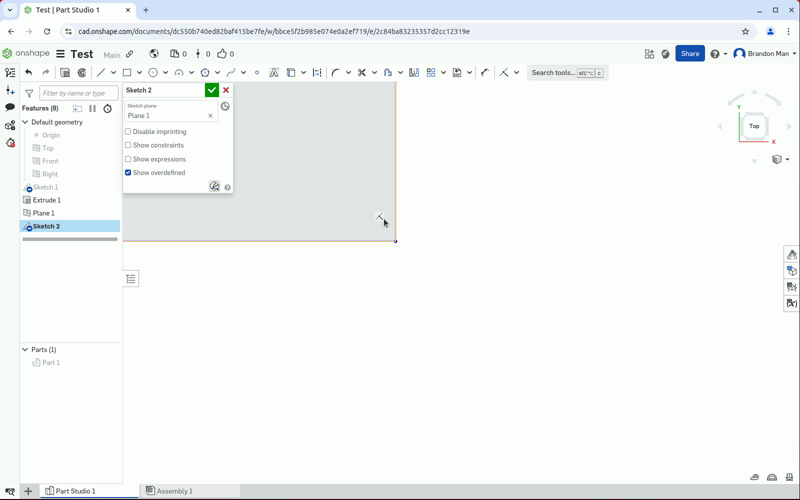
click(384, 218)
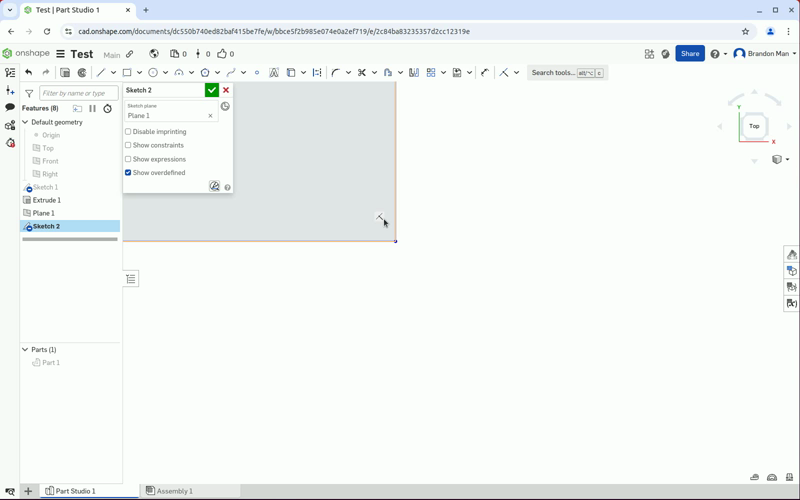
scroll(-6)
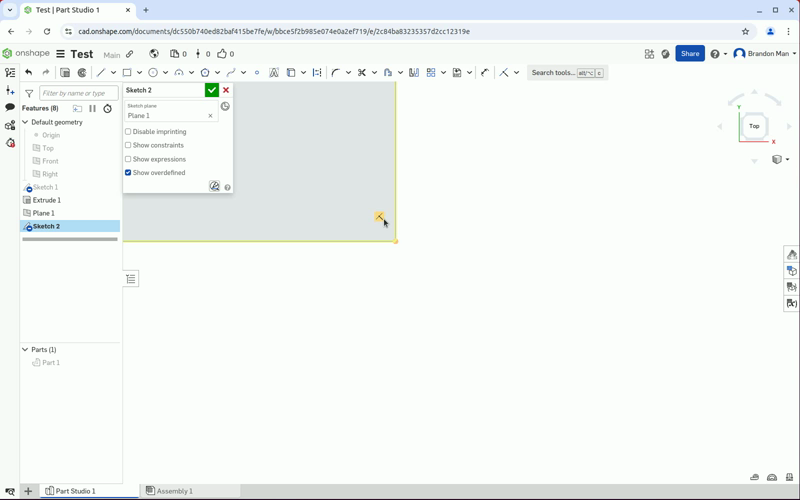
scroll(-6)
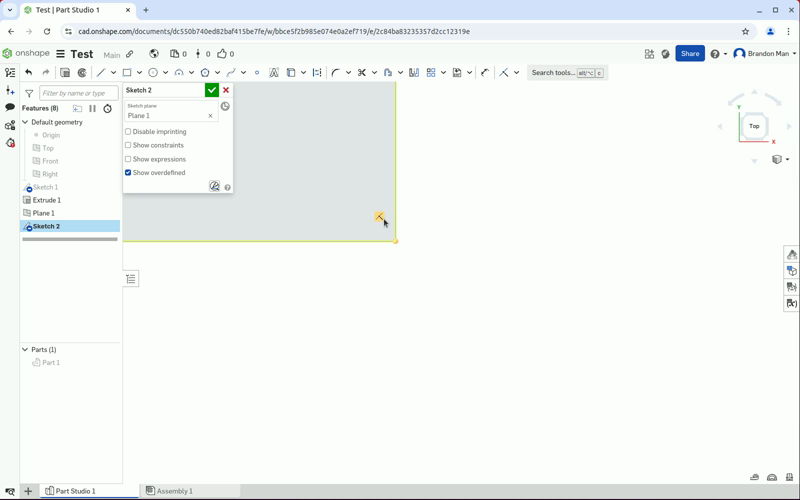
scroll(-6)
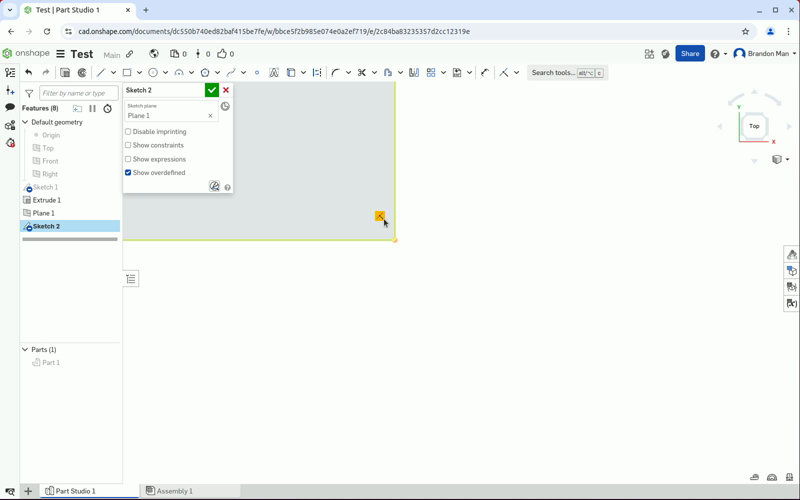
scroll(-6)
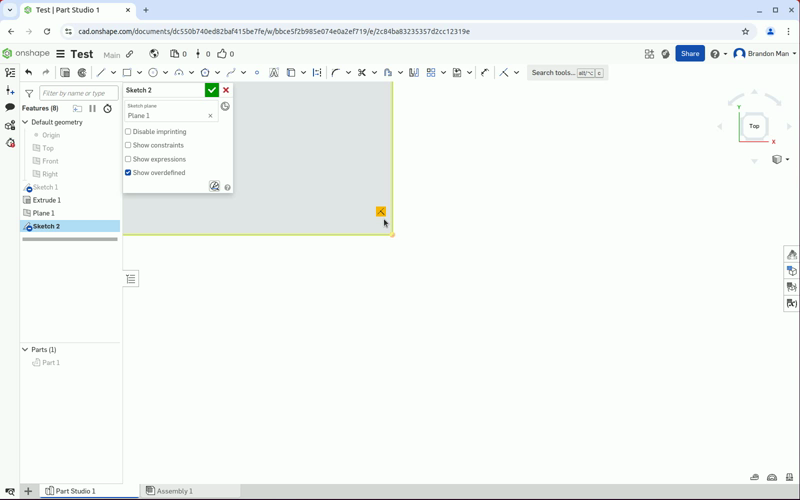
scroll(-6)
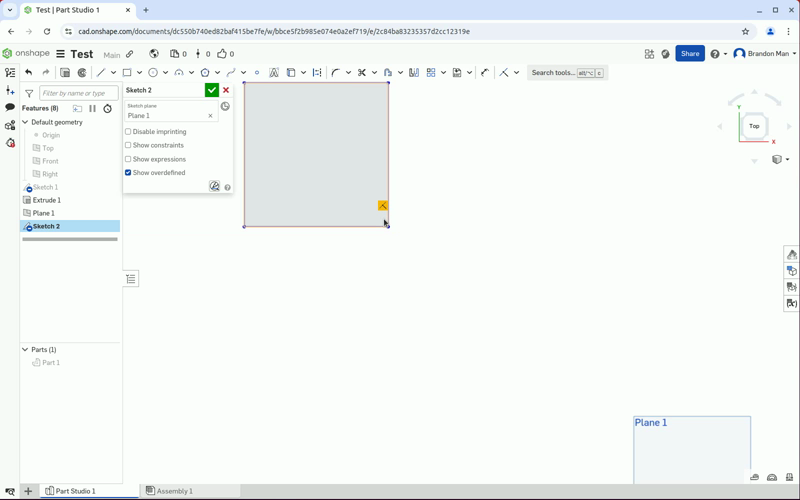
scroll(-6)
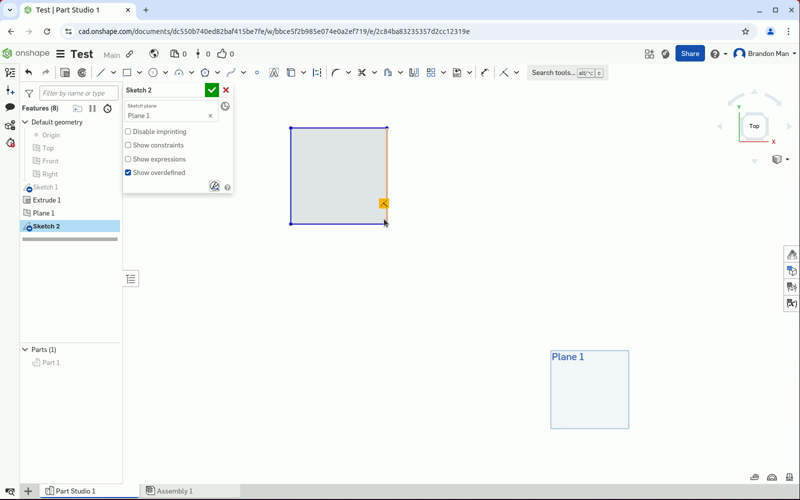
scroll(-6)
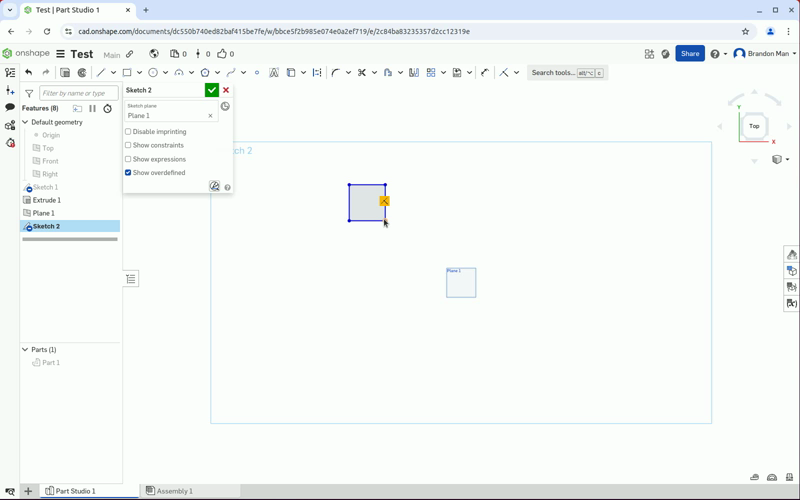
mouse_move(73, 352)
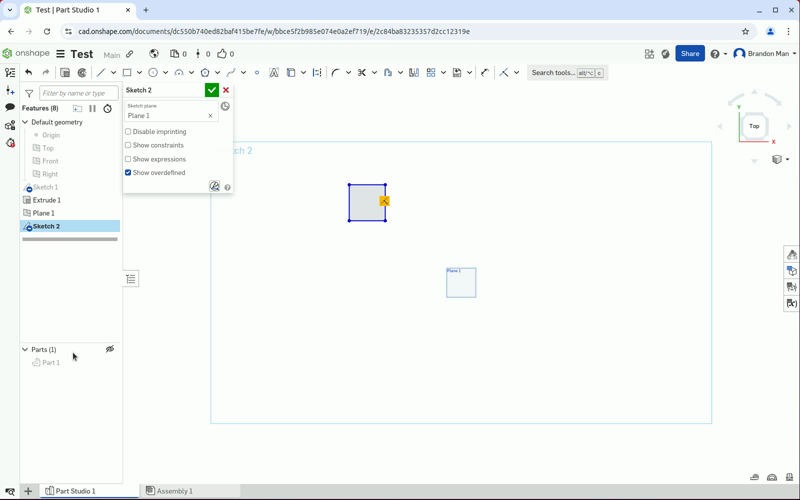
key(shift+y)
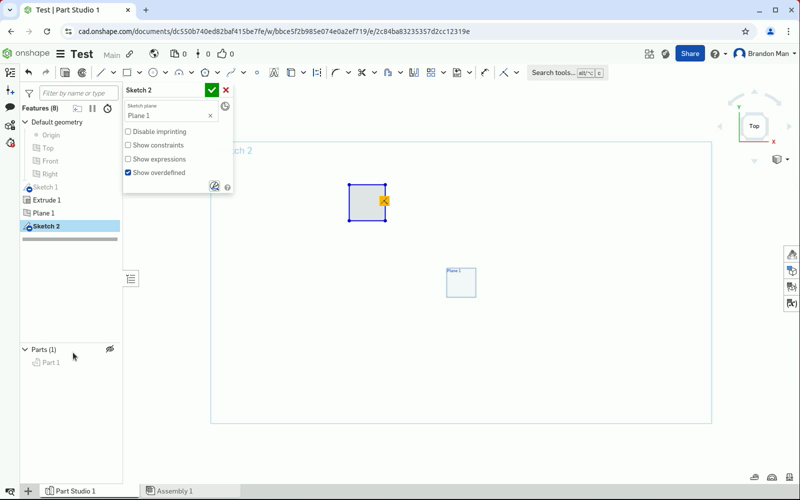
key(shift+e)
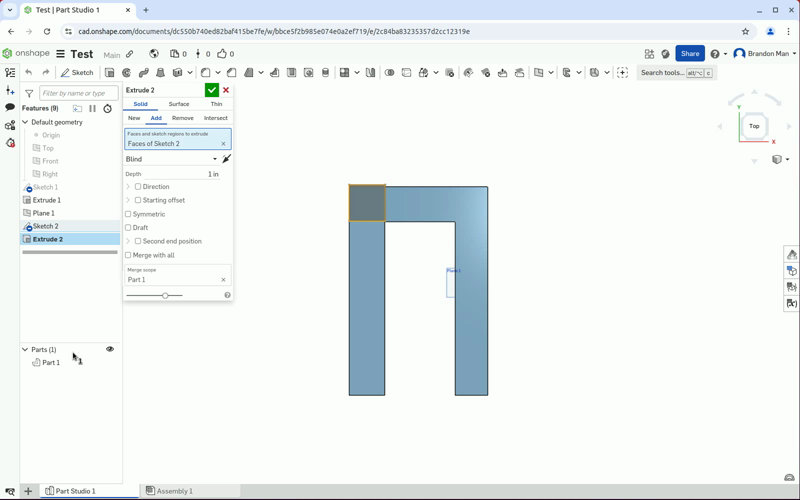
mouse_move(143, 106)
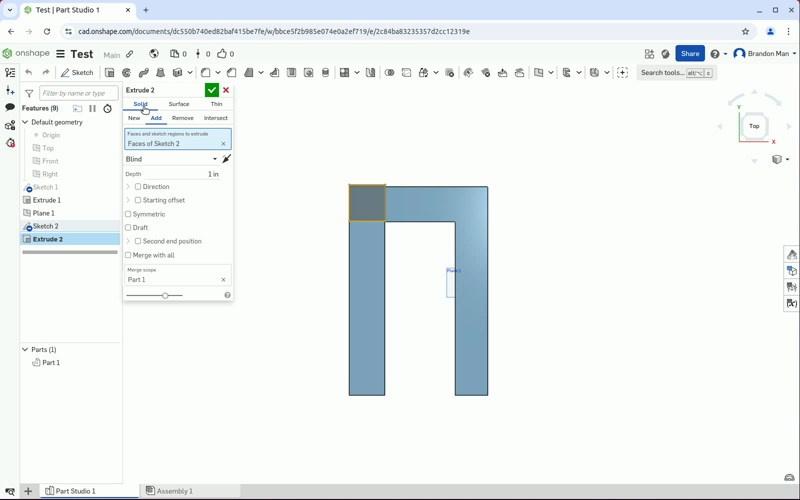
click(143, 106)
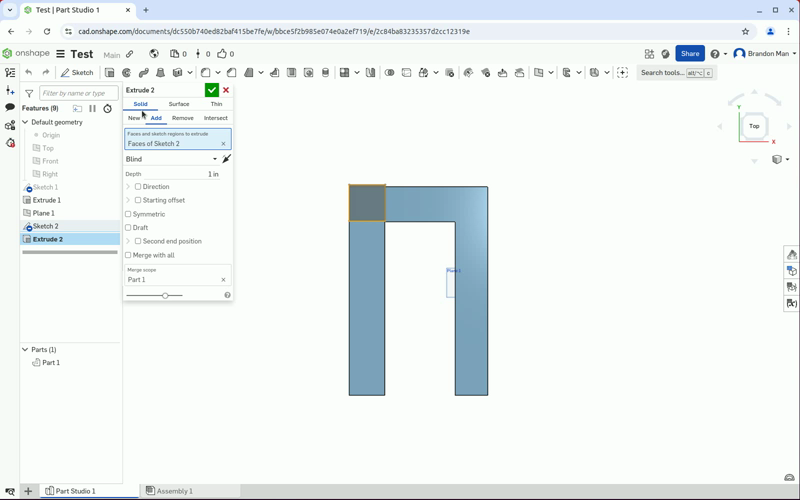
mouse_move(137, 120)
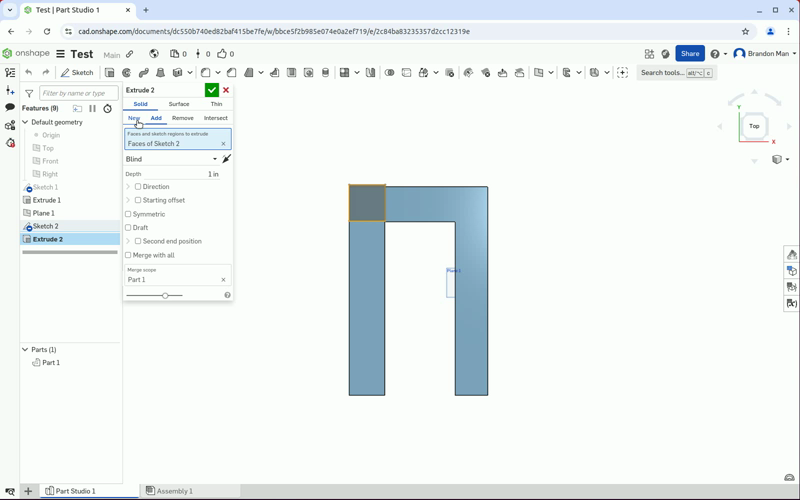
click(137, 120)
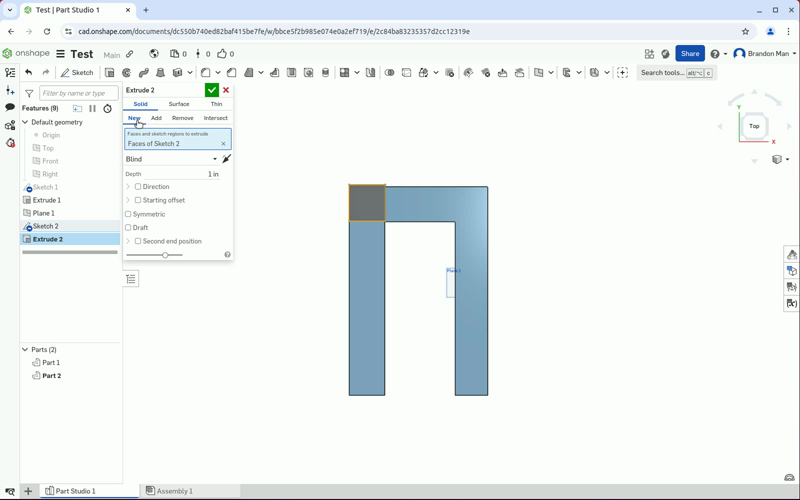
key(tab, 4)
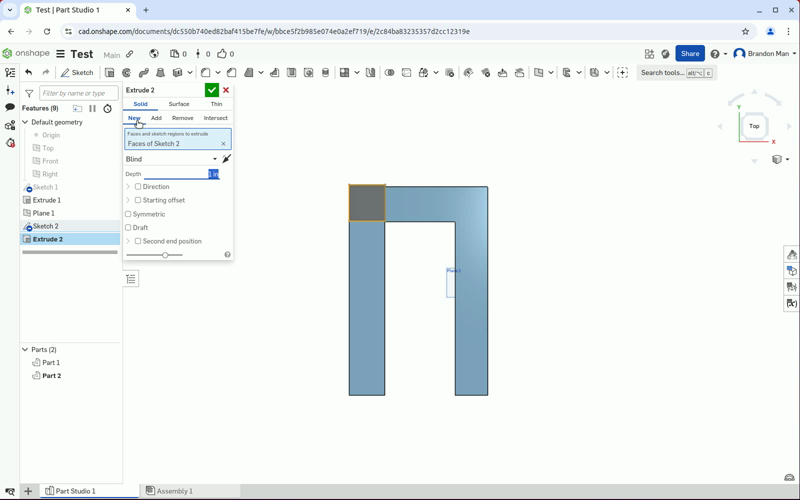
text(7.221)
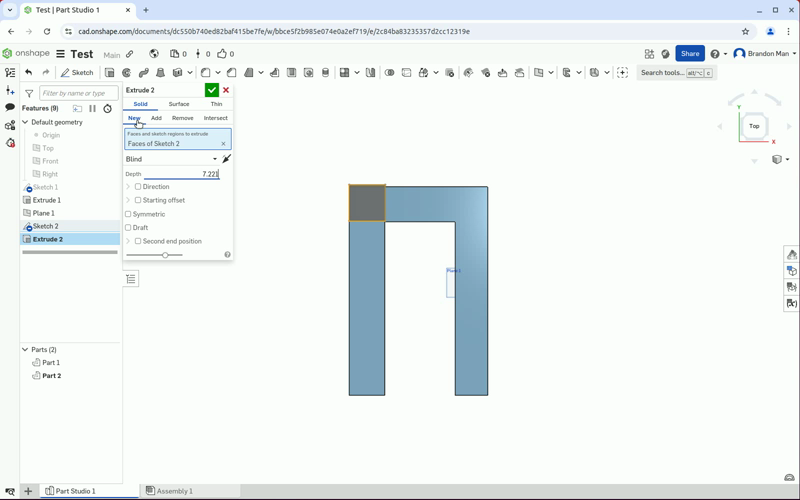
key(enter)
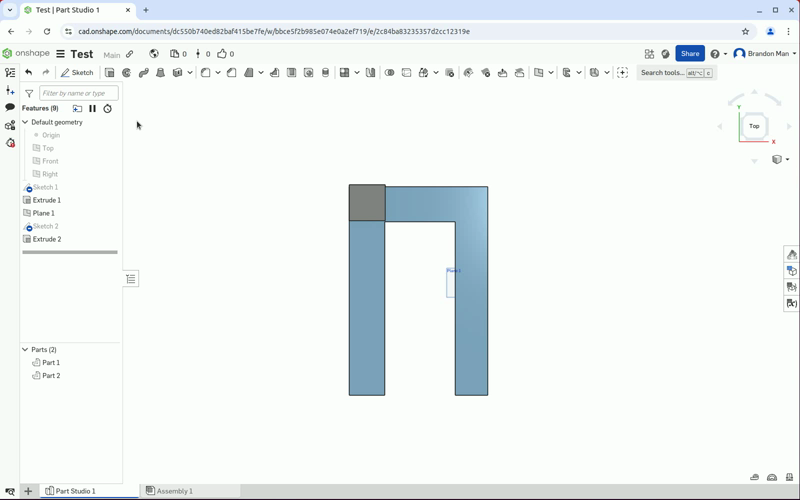
key(shift+h)
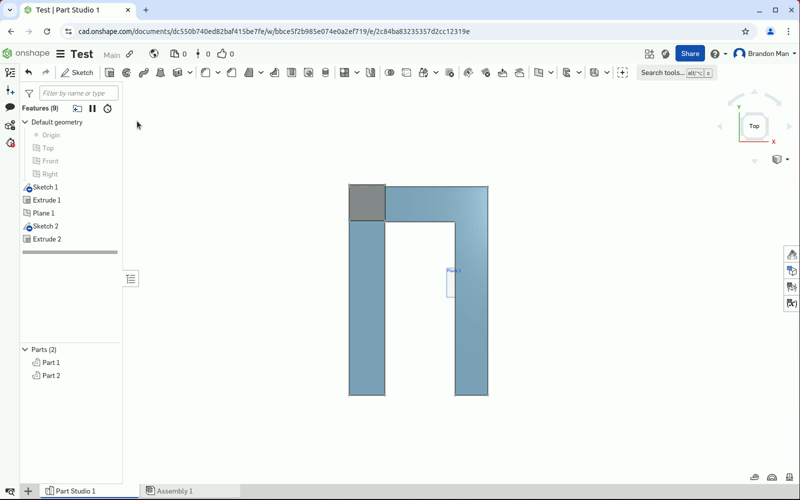
key(shift+h)
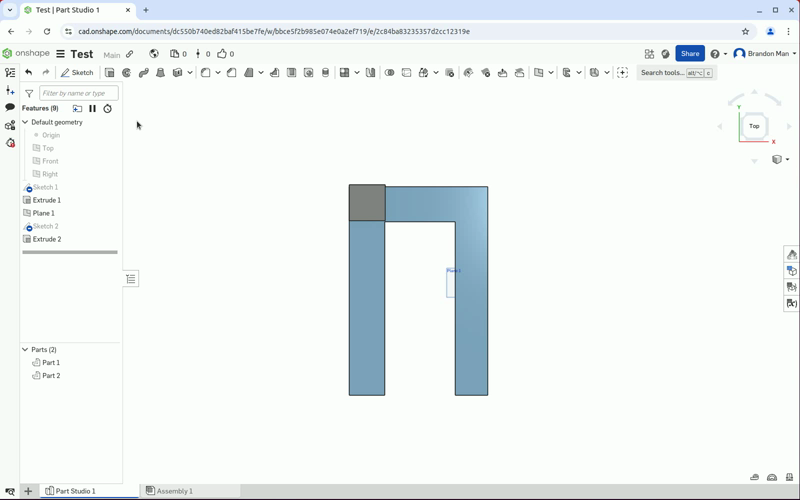
mouse_move(73, 189)
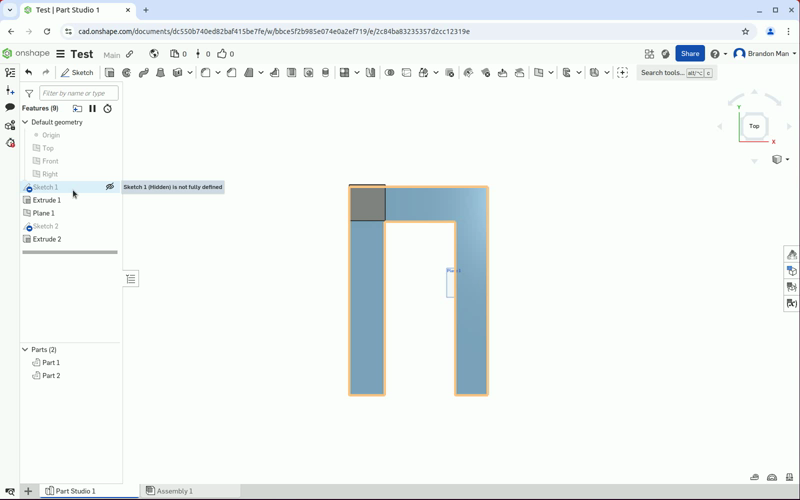
click(73, 189)
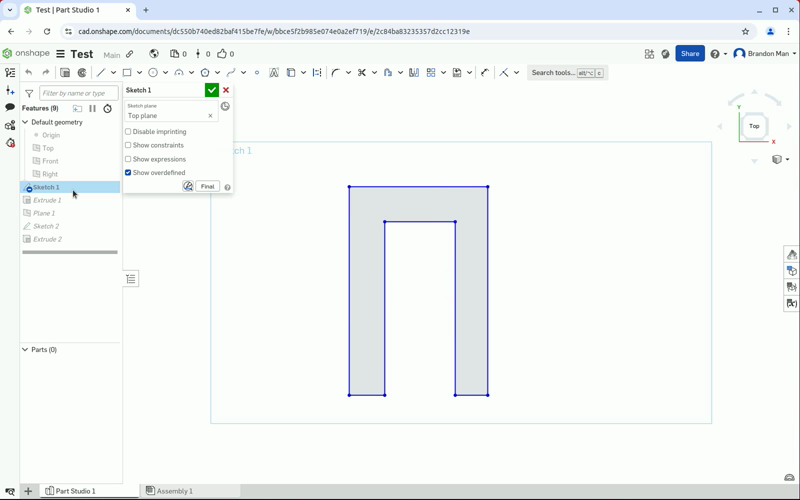
mouse_move(229, 92)
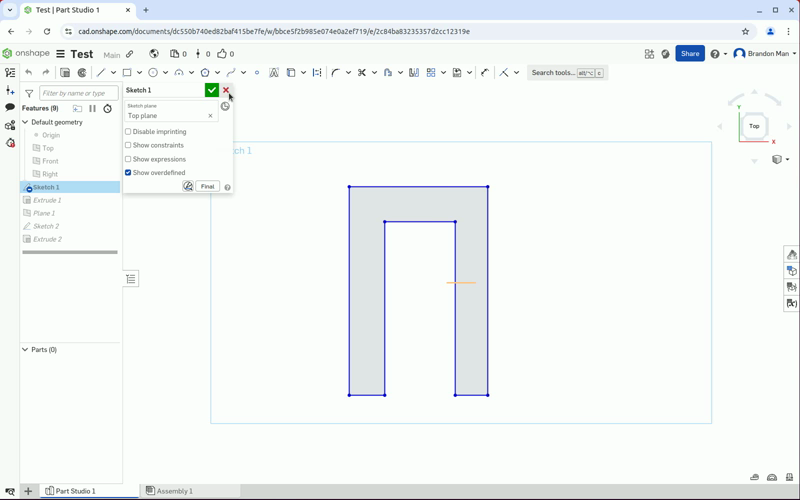
click(229, 92)
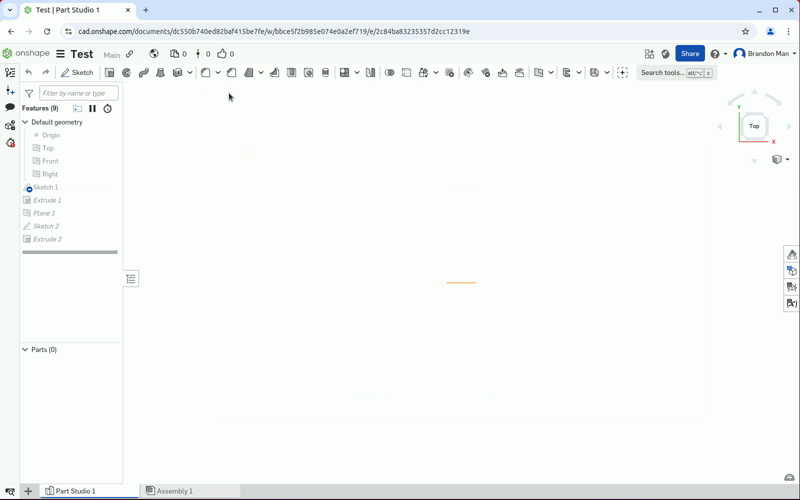
key(shift+s)
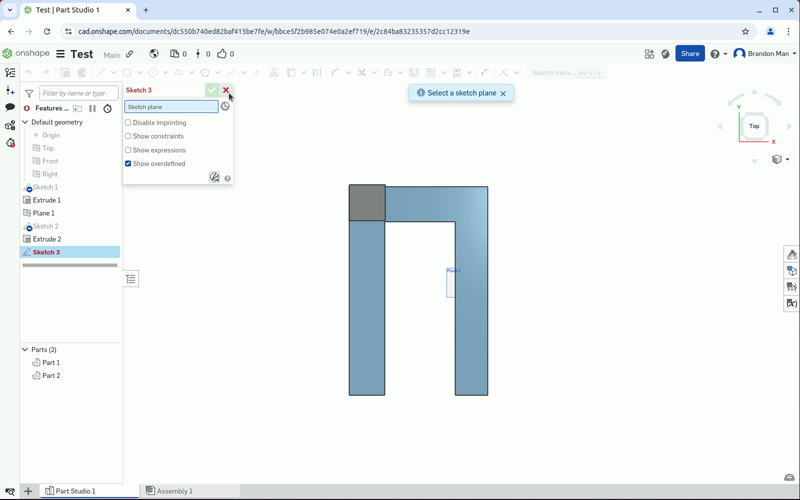
mouse_move(73, 215)
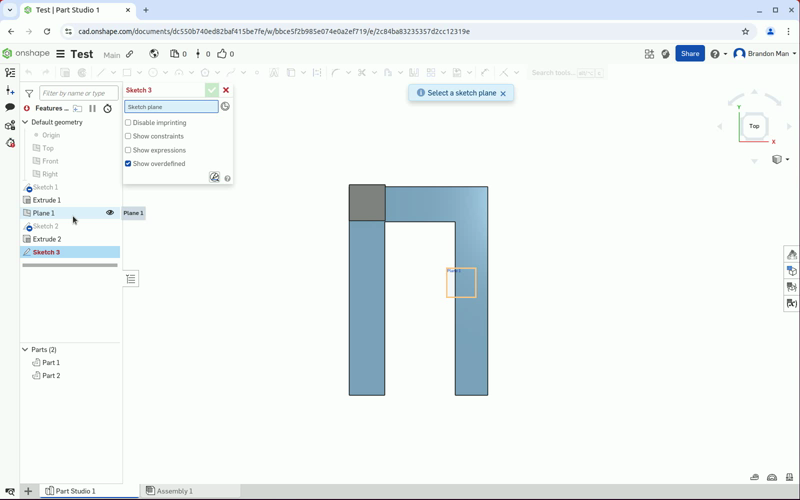
click(73, 215)
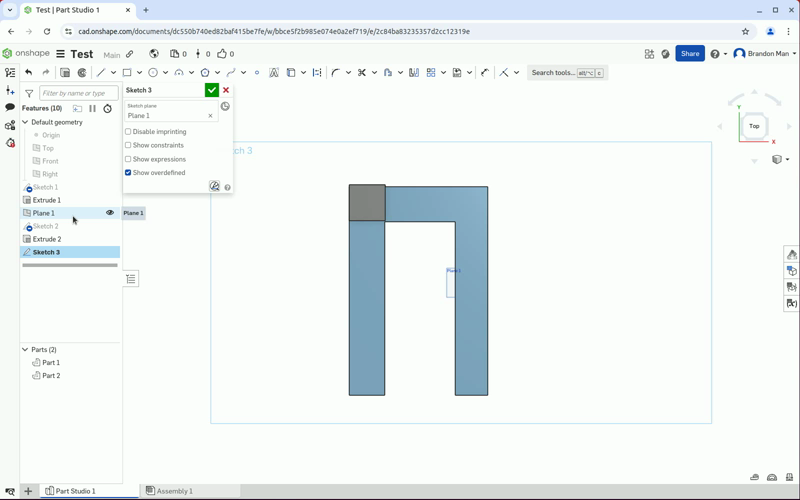
mouse_move(73, 352)
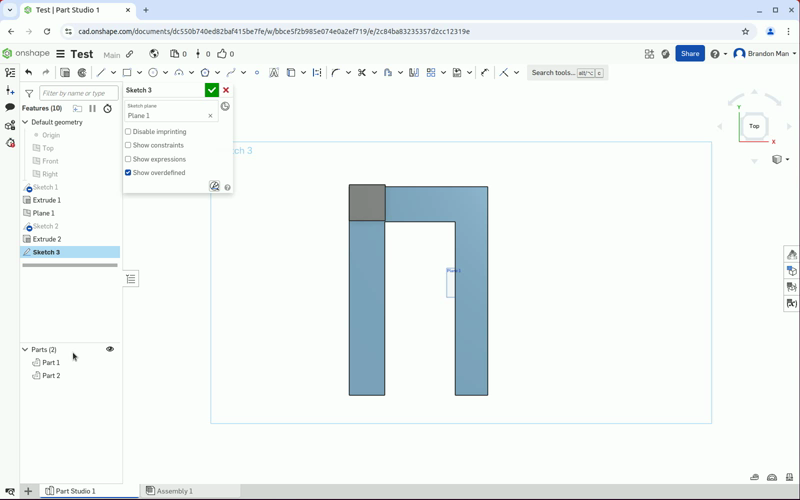
key(y)
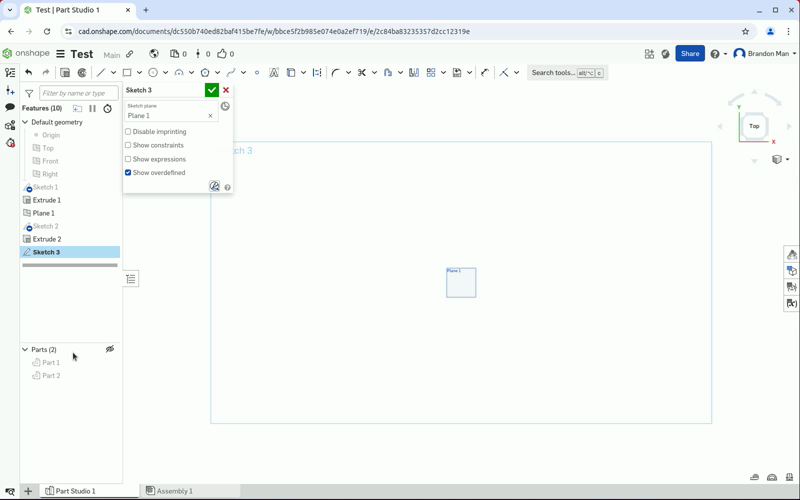
key(l)
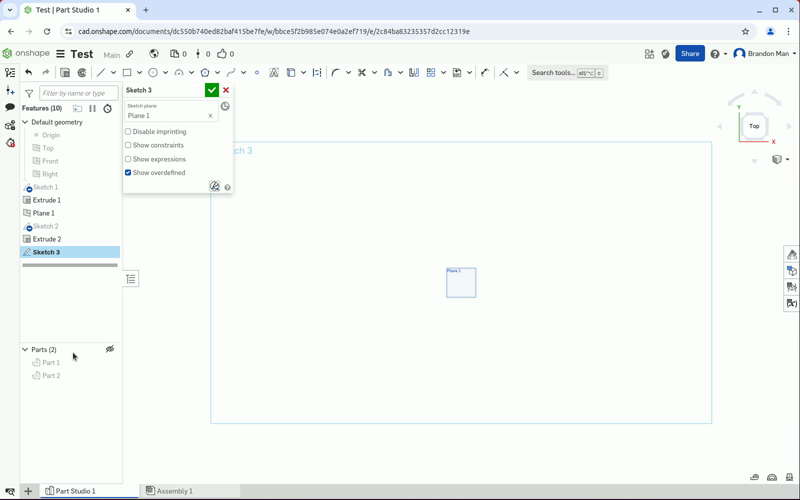
key_down(shift)
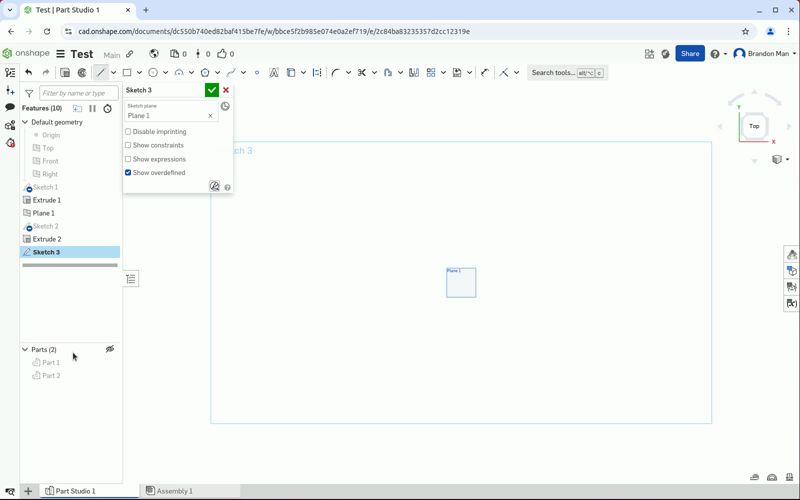
mouse_move(453, 220)
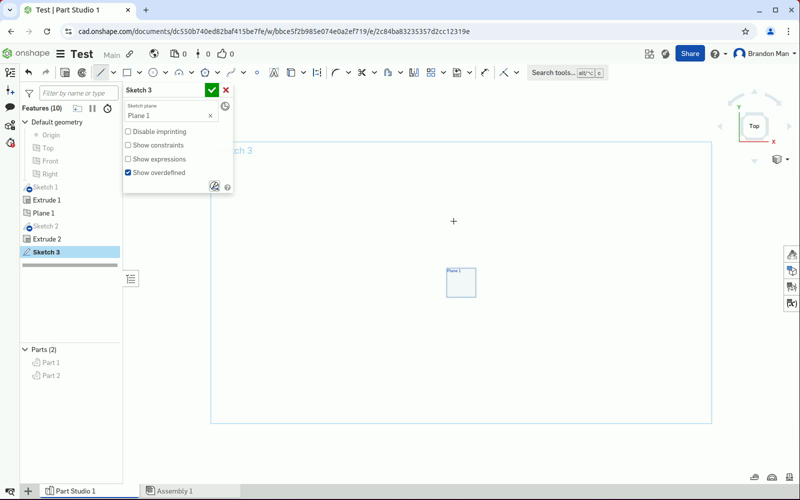
click(453, 220)
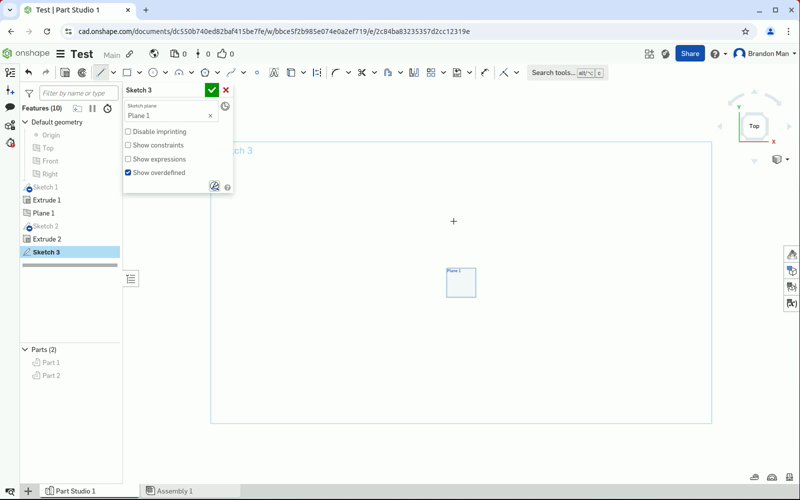
key_up(shift)
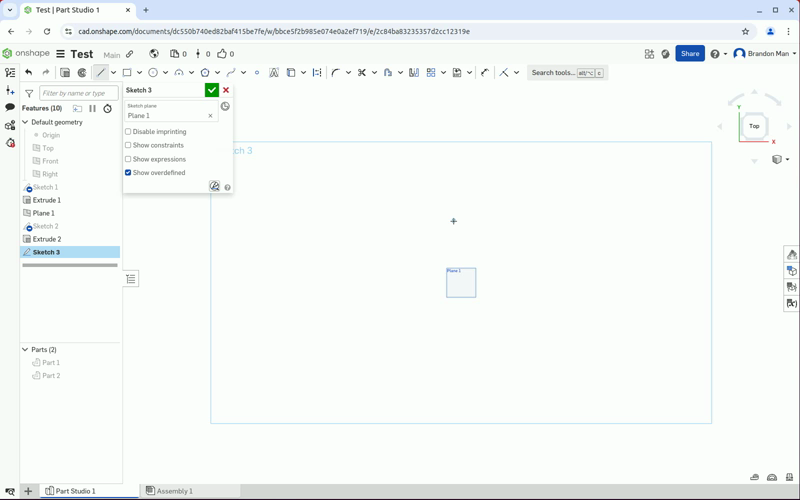
key_down(shift)
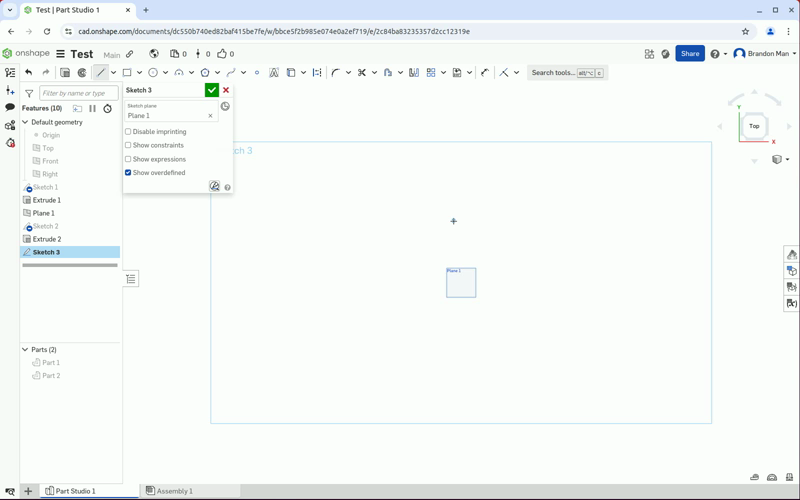
mouse_move(483, 220)
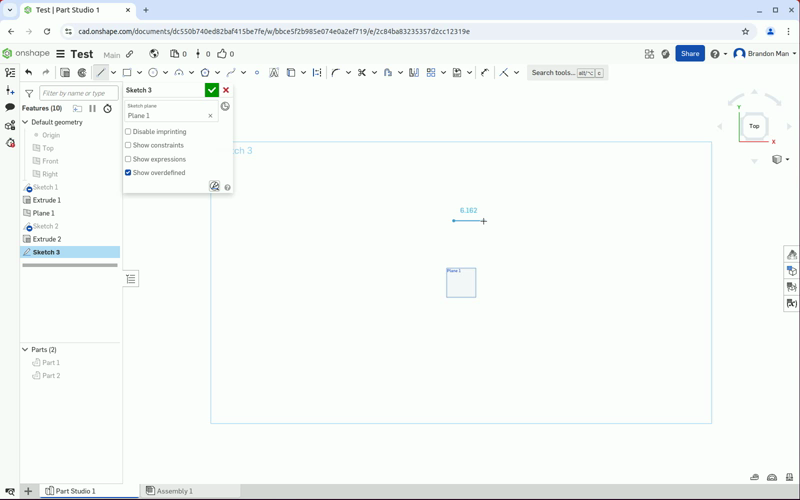
mouse_move(489, 220)
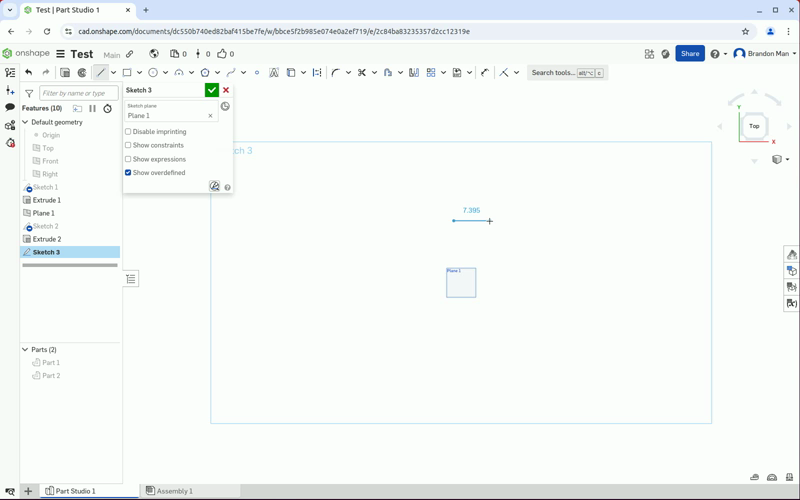
click(489, 220)
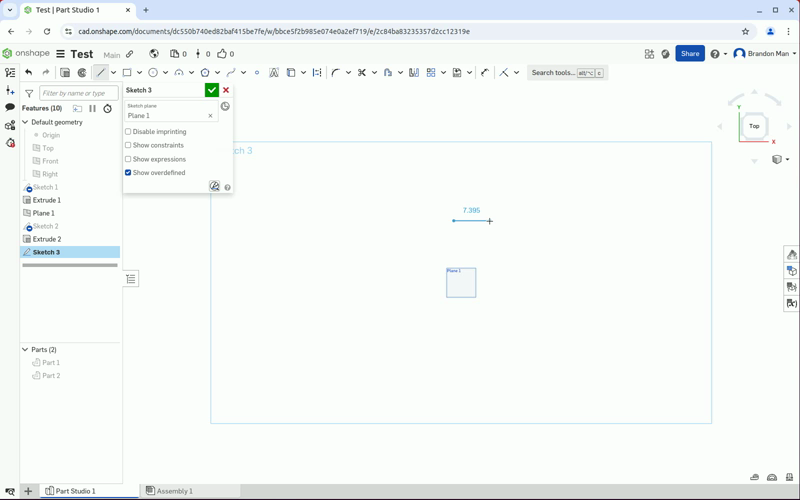
key_up(shift)
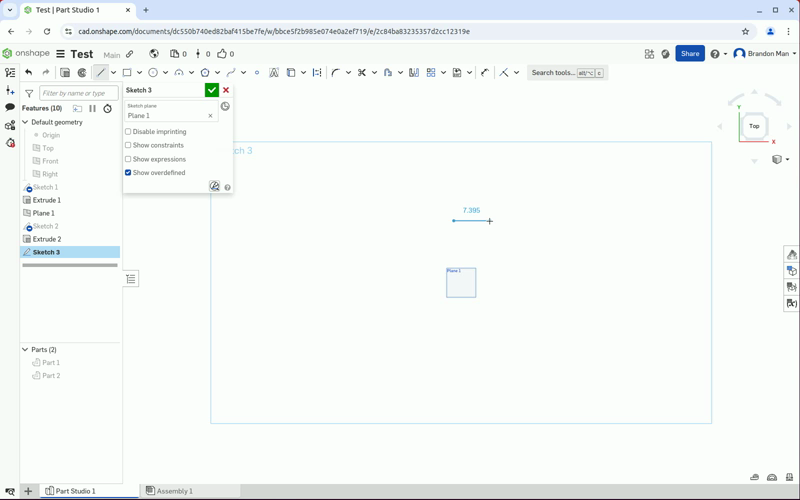
key_down(shift)
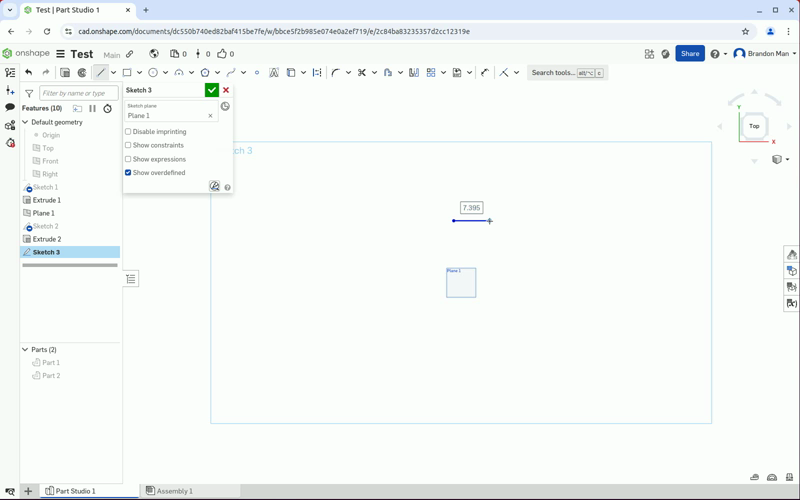
mouse_move(519, 220)
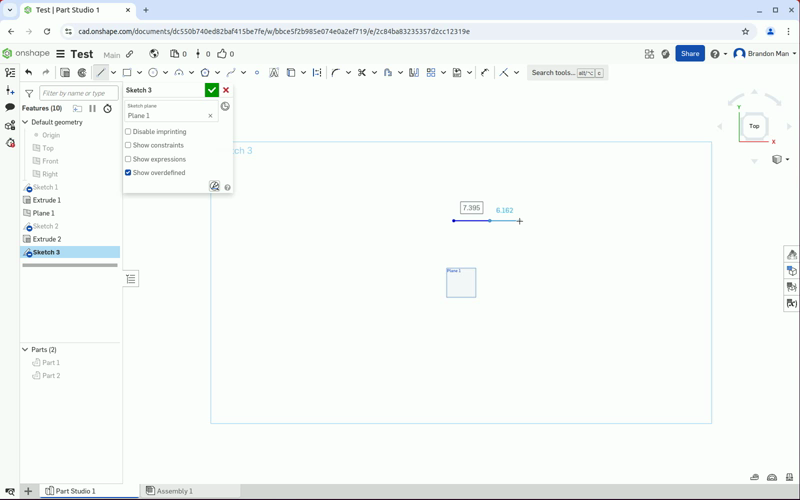
mouse_move(489, 184)
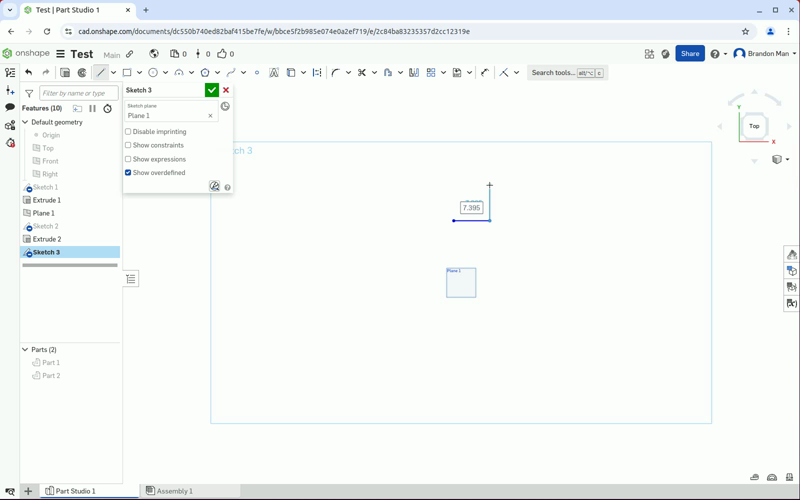
click(489, 184)
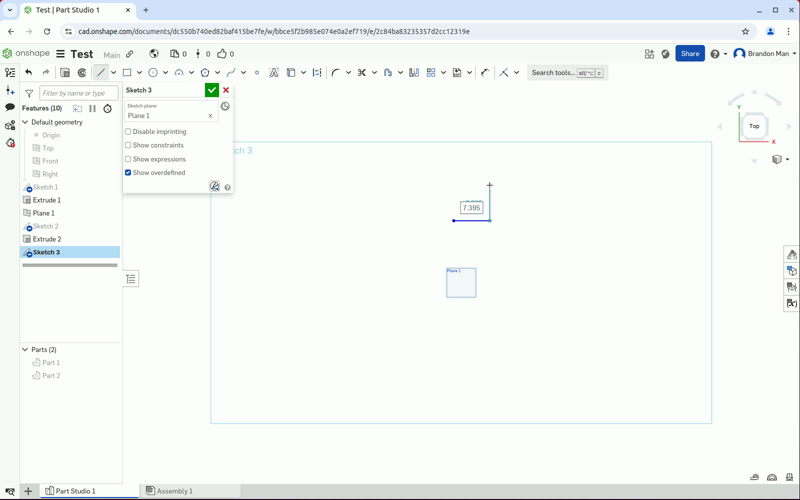
key_up(shift)
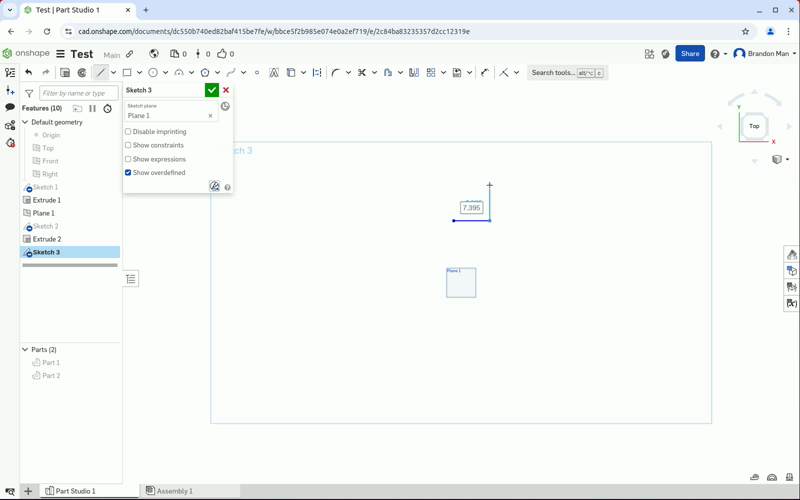
key_down(shift)
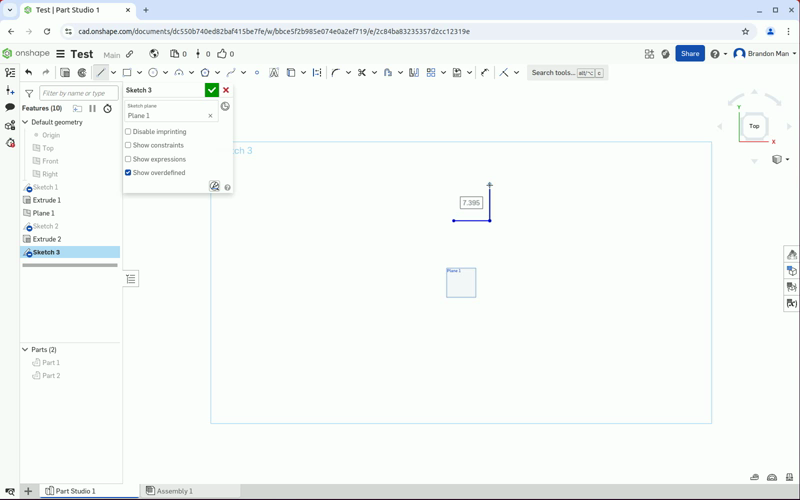
mouse_move(519, 184)
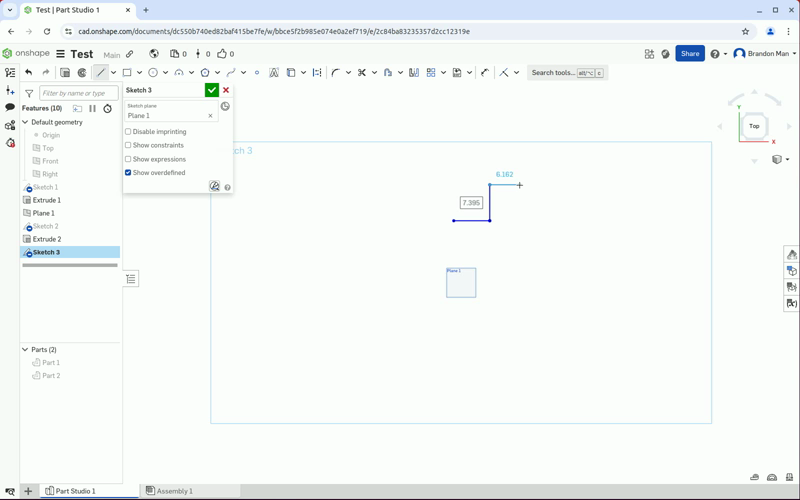
mouse_move(453, 184)
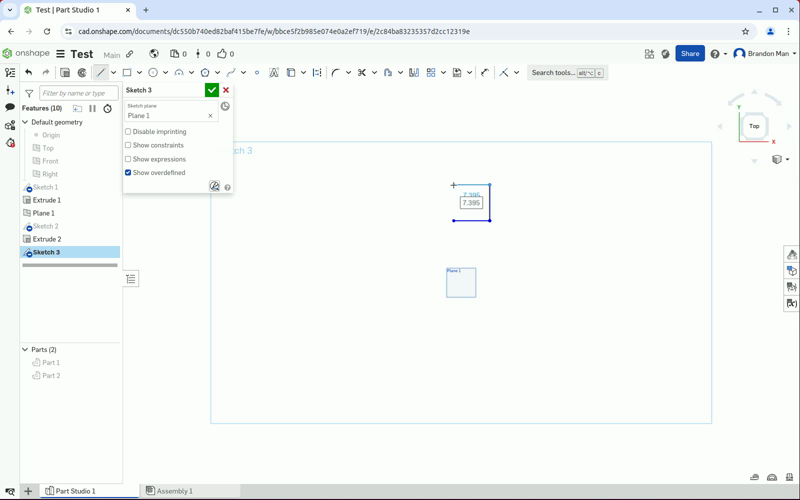
click(453, 184)
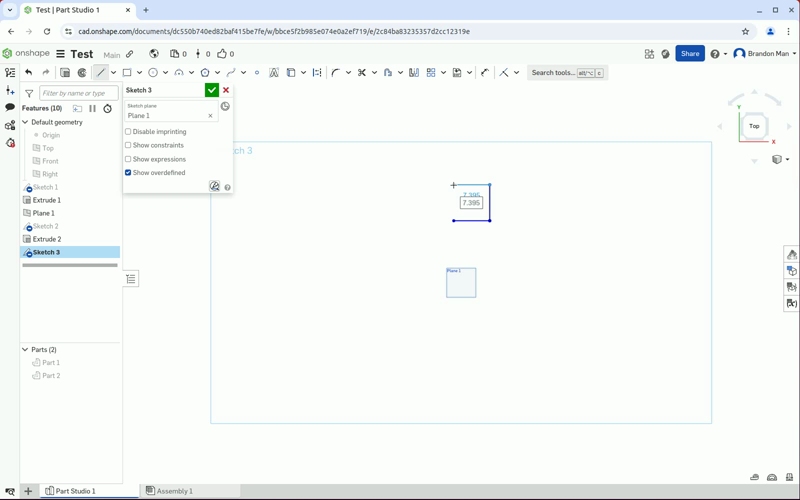
key_up(shift)
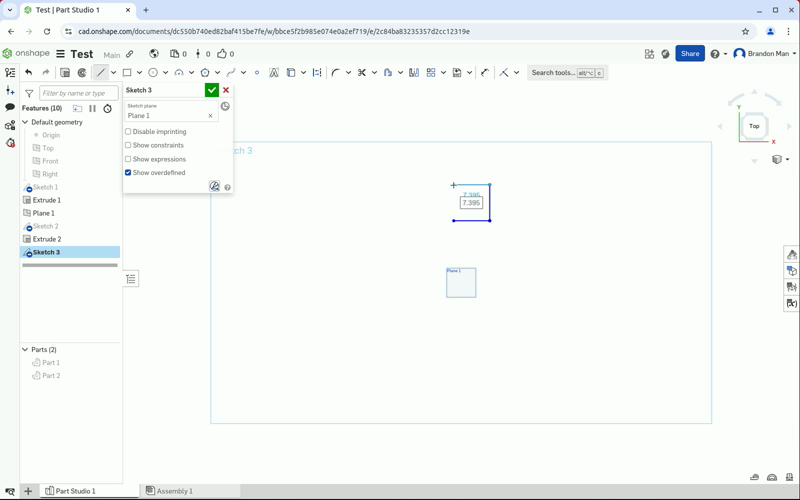
mouse_move(483, 184)
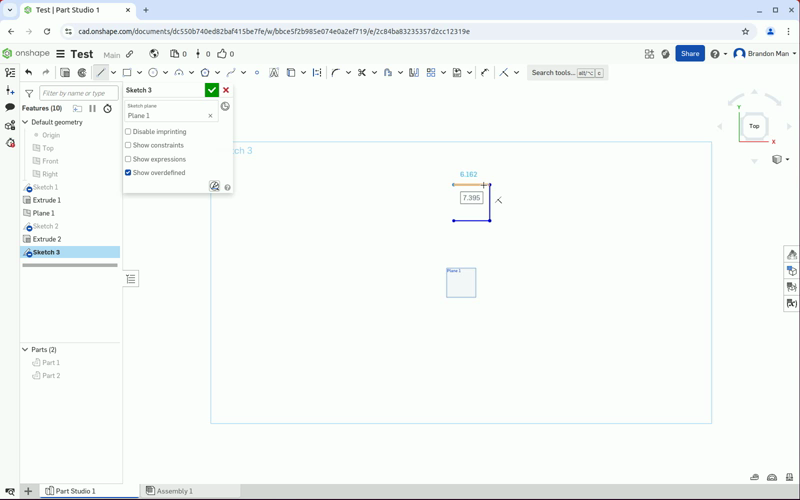
key_down(shift)
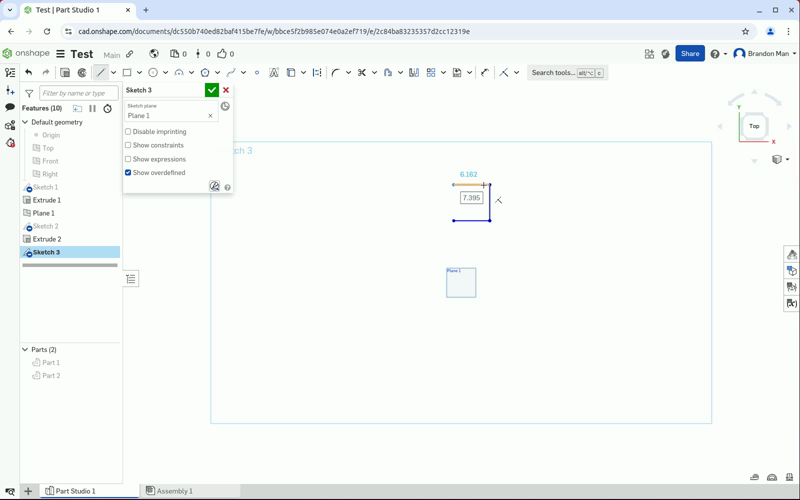
mouse_move(453, 220)
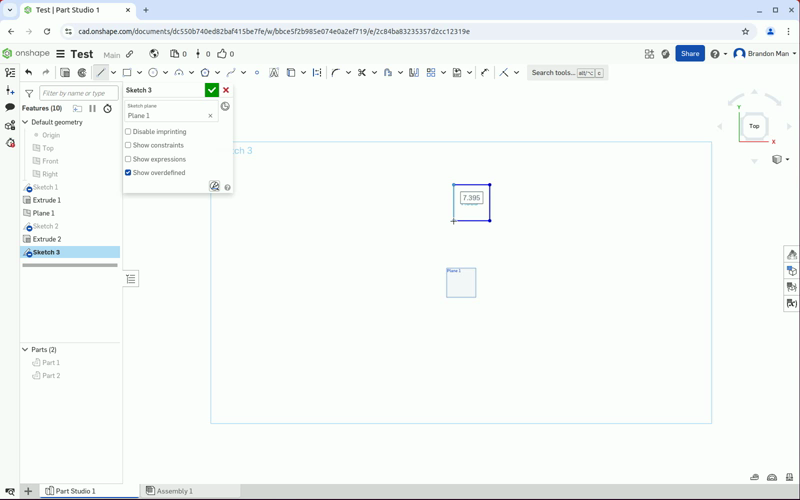
key_up(shift)
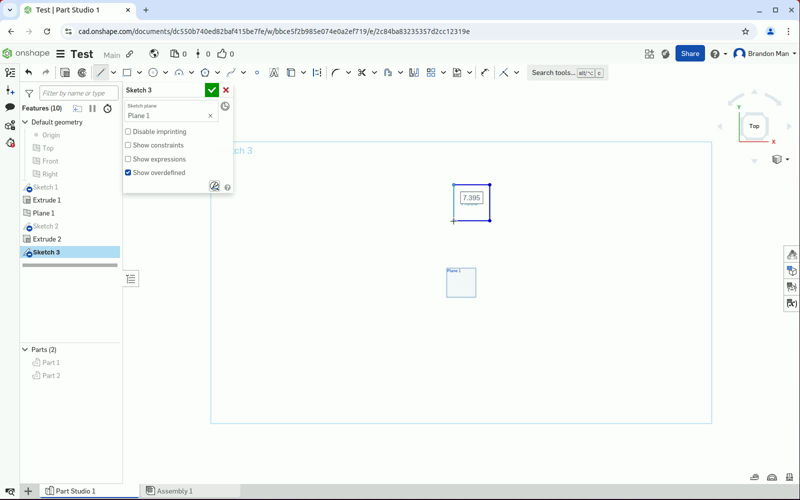
click(453, 220)
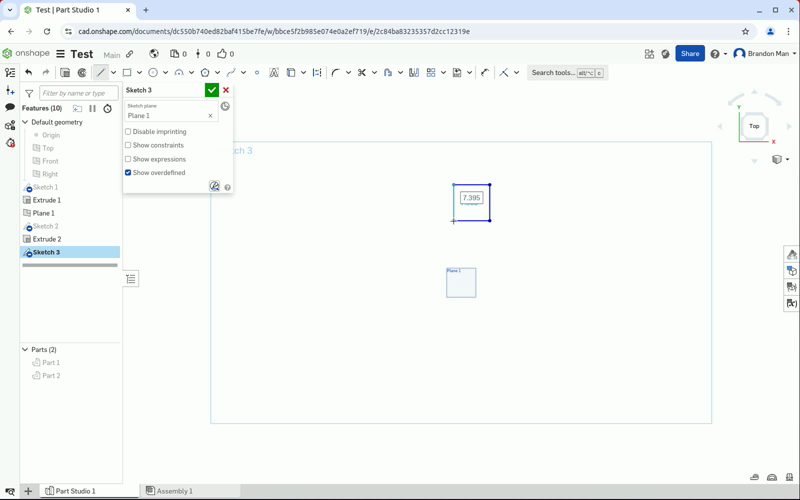
key(esc)
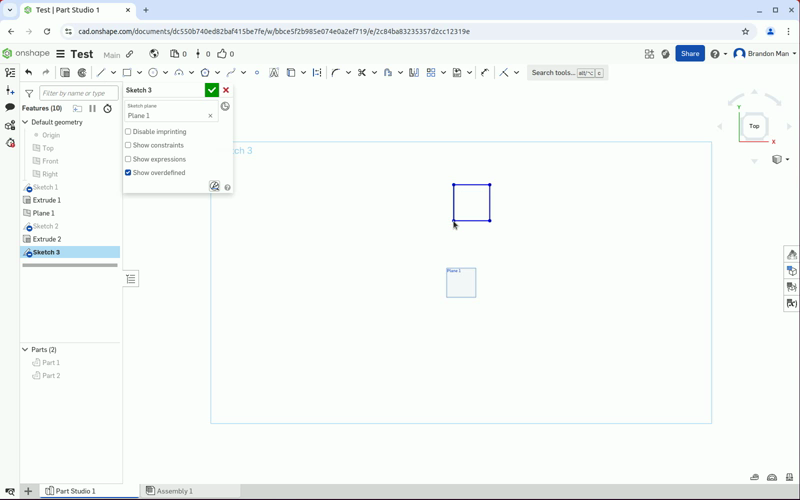
mouse_move(466, 207)
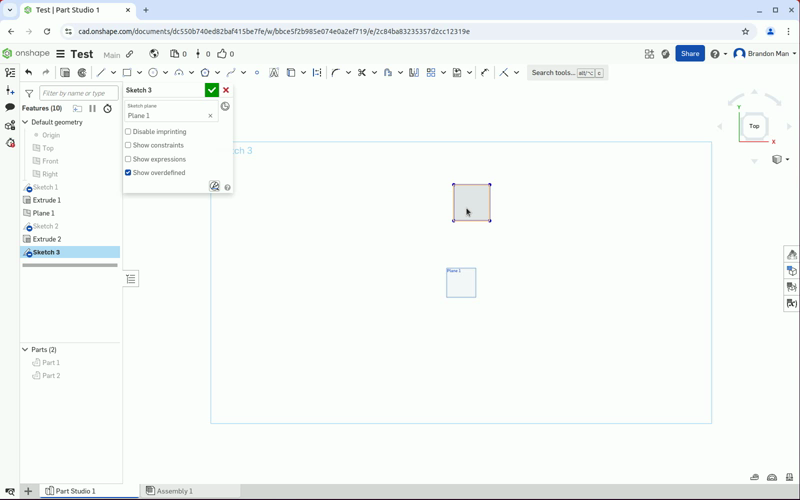
scroll(6)
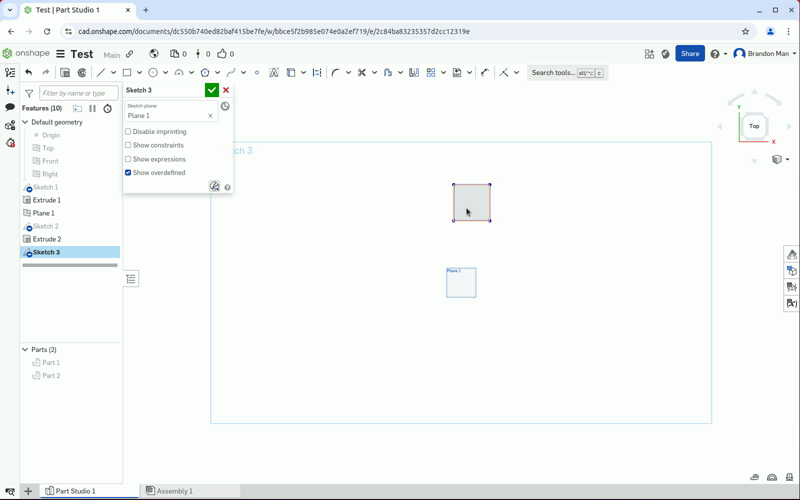
scroll(6)
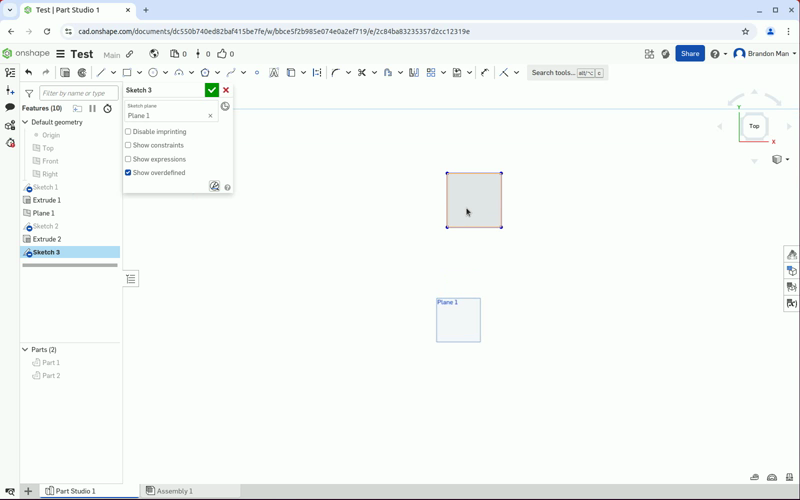
scroll(6)
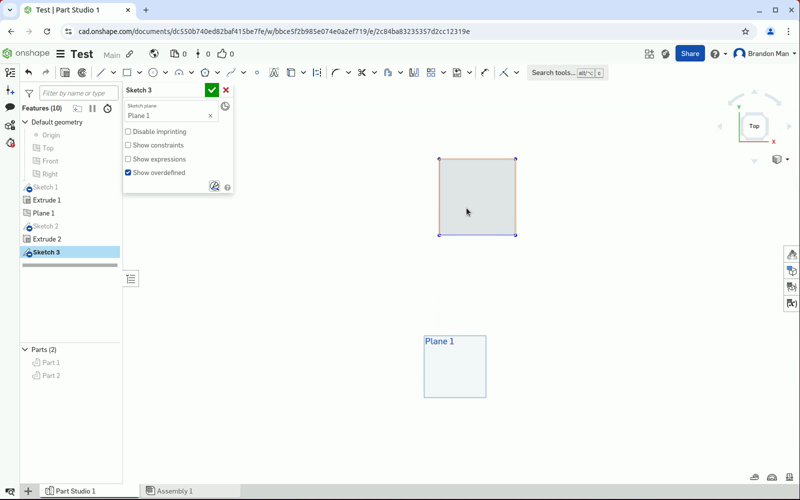
scroll(6)
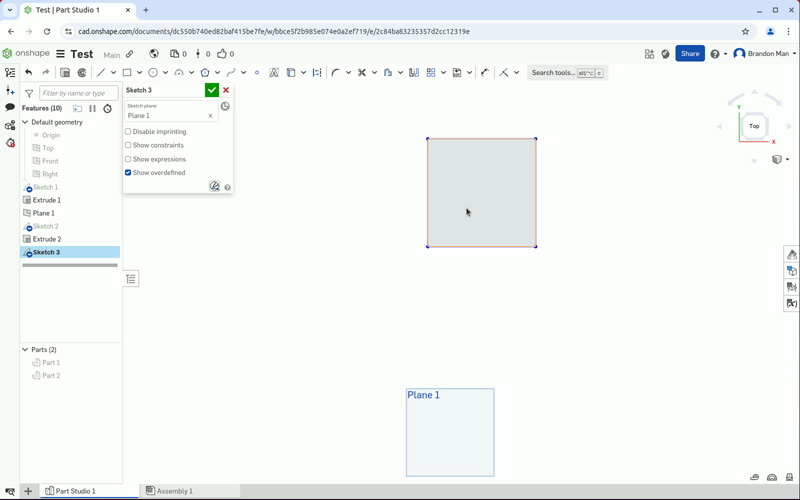
scroll(6)
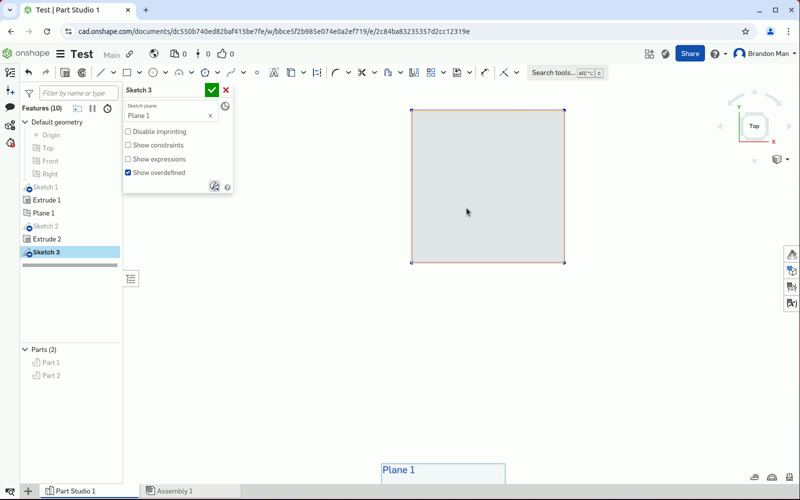
scroll(6)
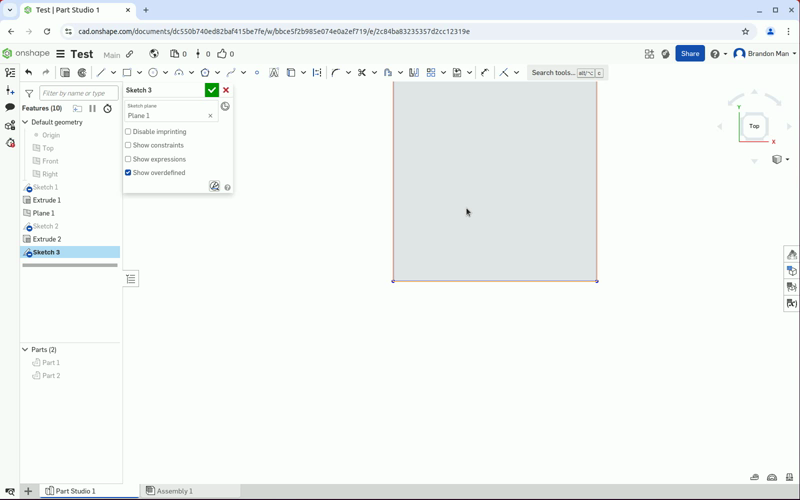
scroll(6)
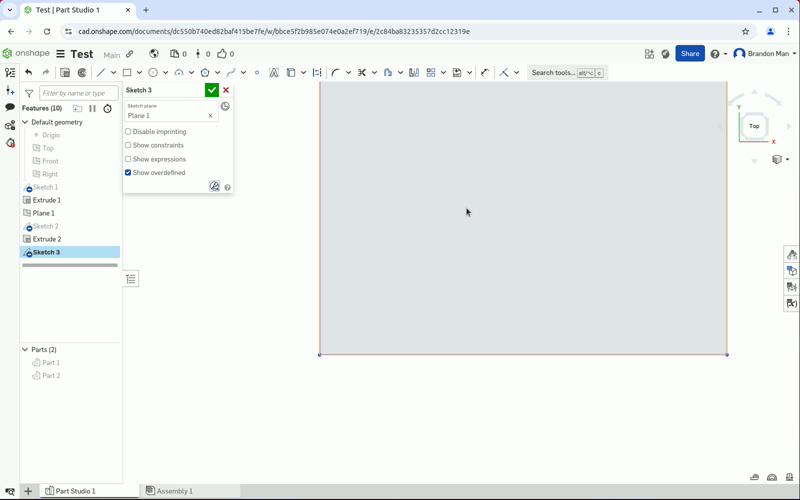
click(466, 207)
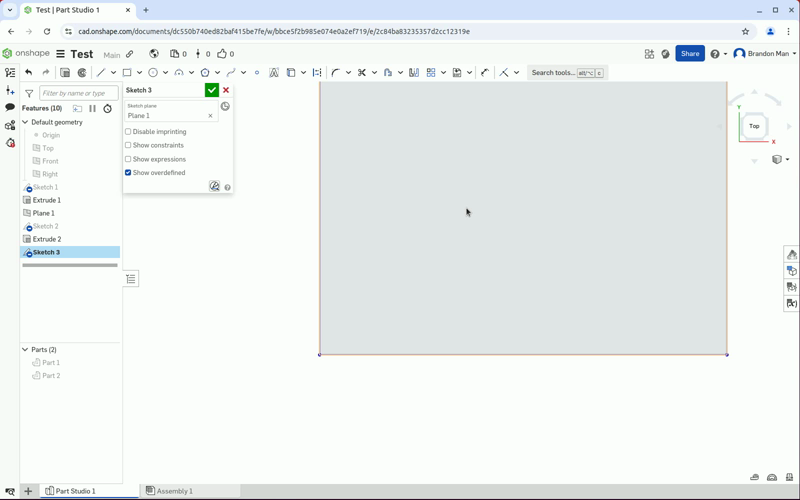
scroll(-6)
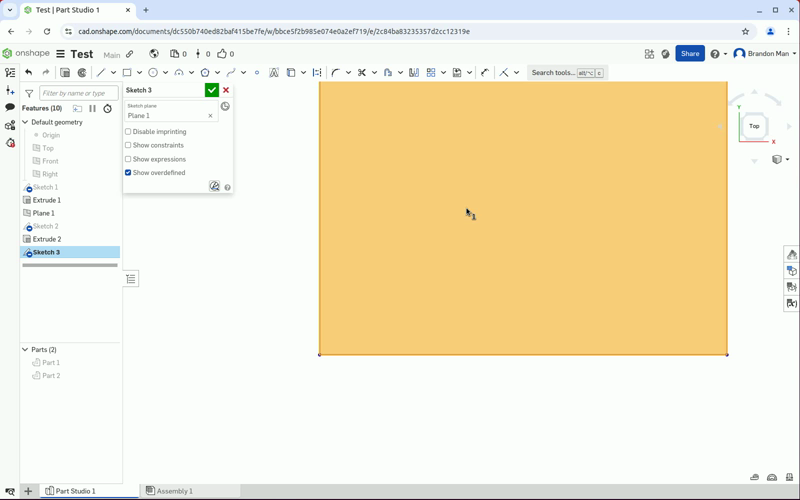
scroll(-6)
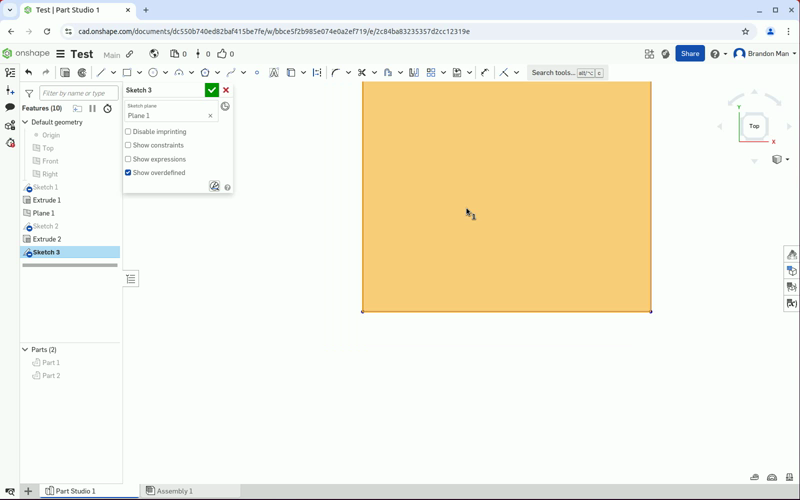
scroll(-6)
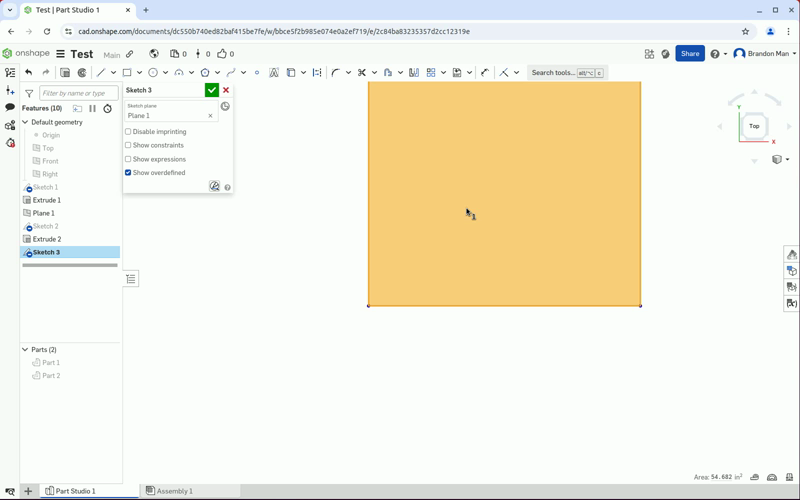
scroll(-6)
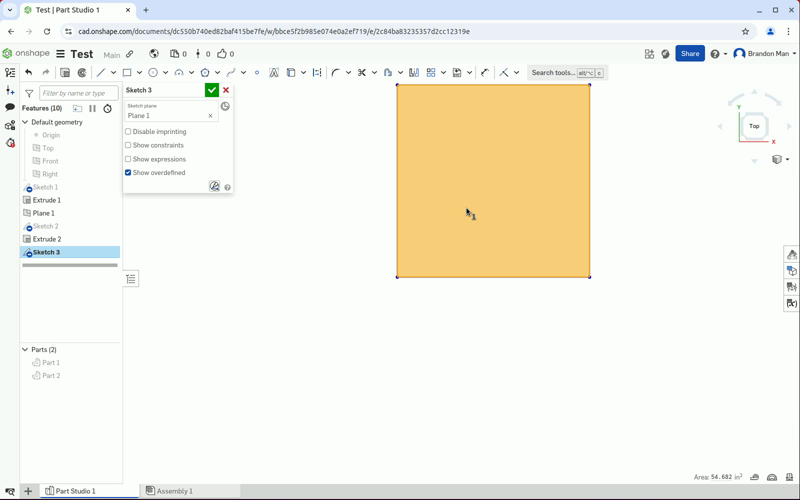
scroll(-6)
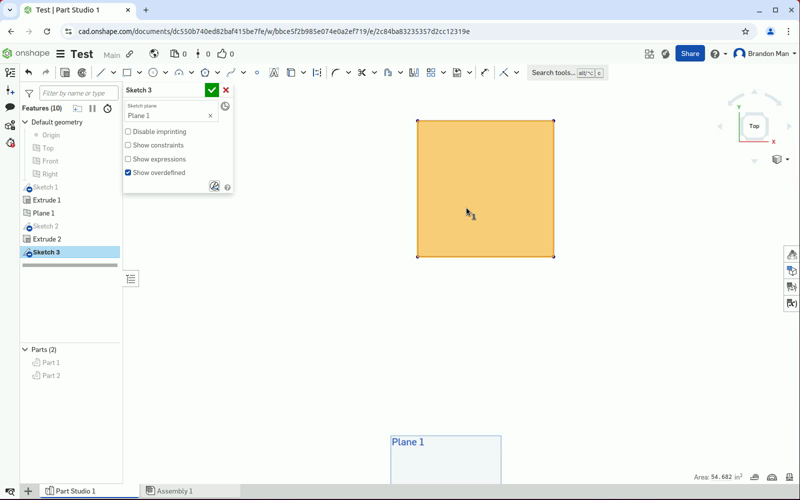
scroll(-6)
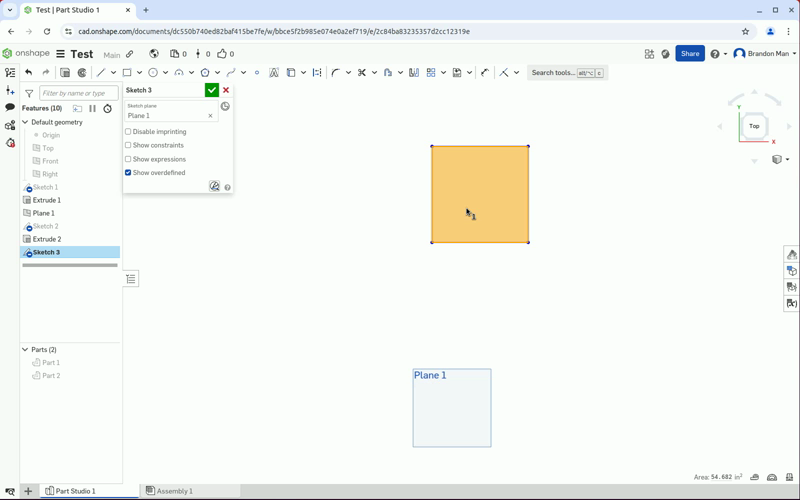
scroll(-6)
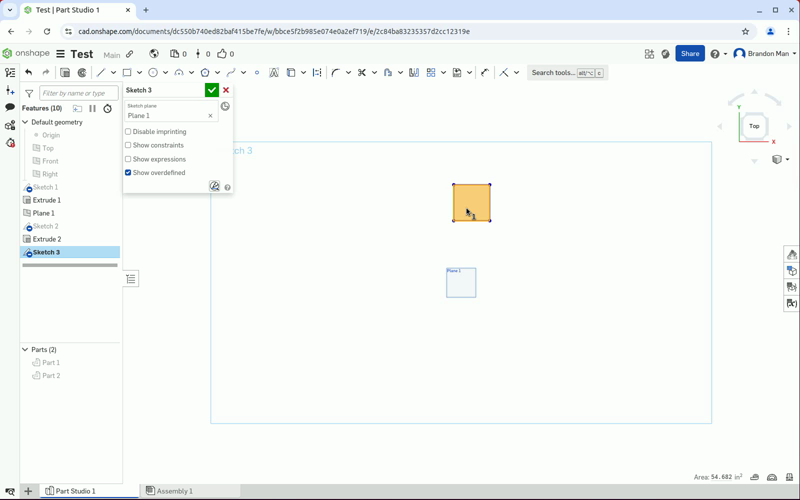
mouse_move(73, 352)
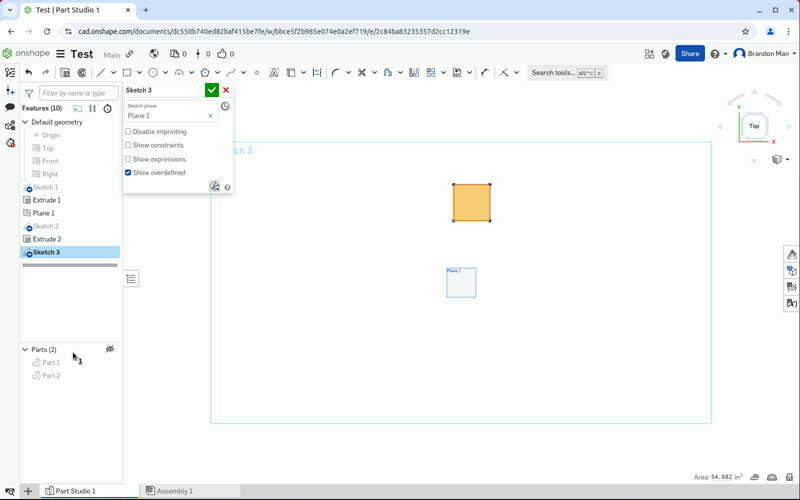
key(shift+y)
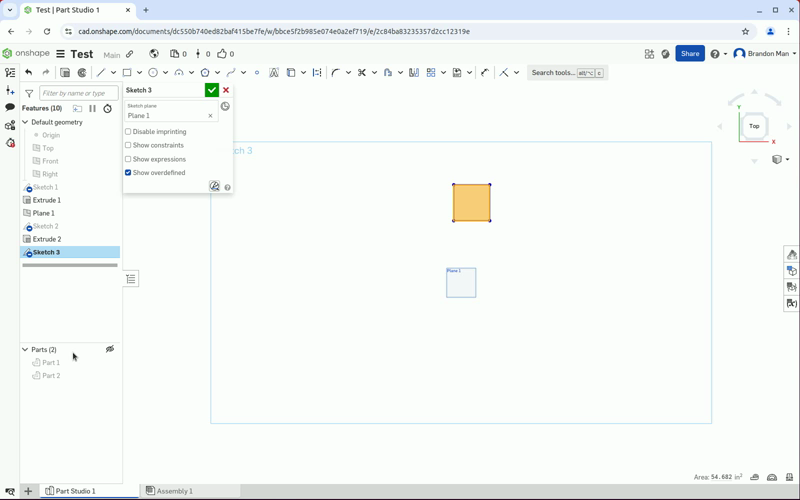
key(shift+e)
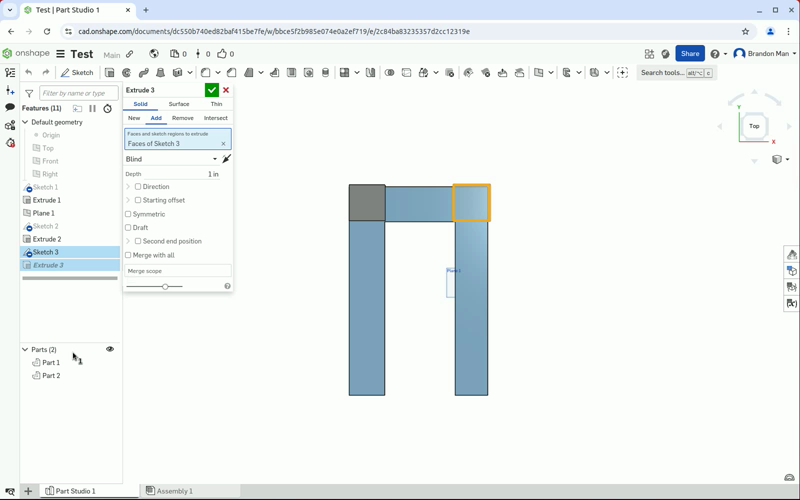
mouse_move(143, 106)
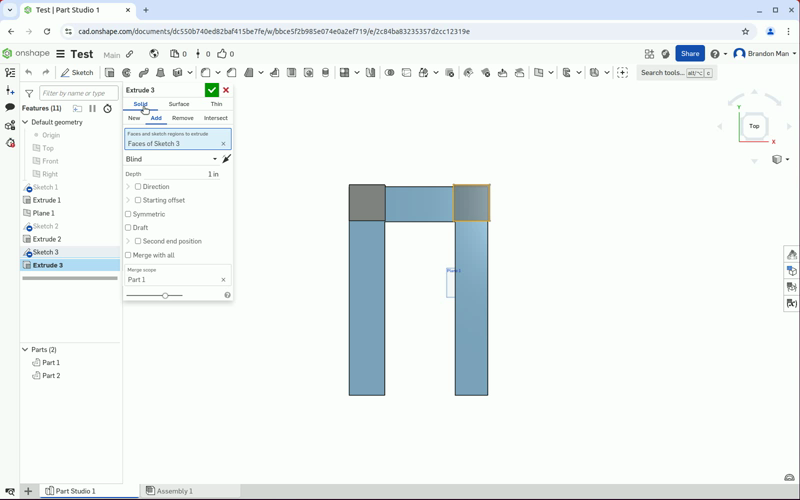
click(143, 106)
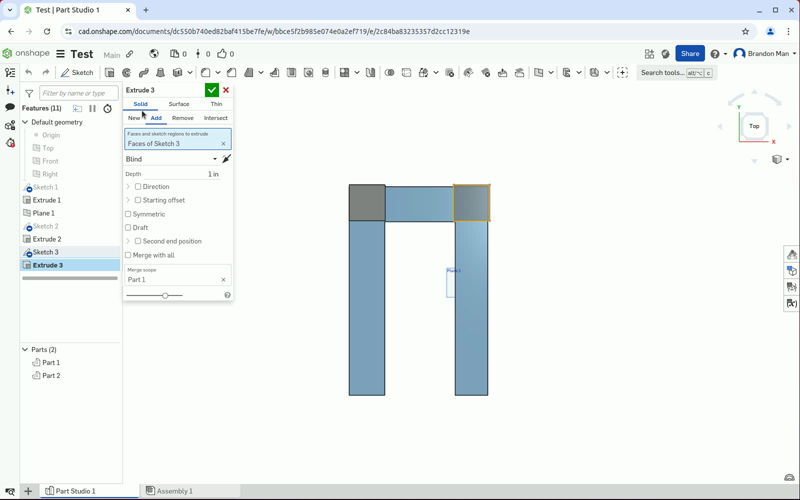
mouse_move(137, 120)
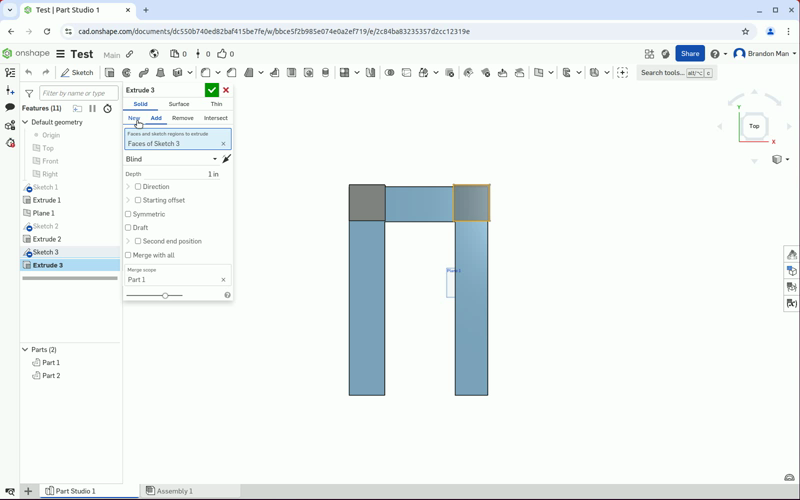
click(137, 120)
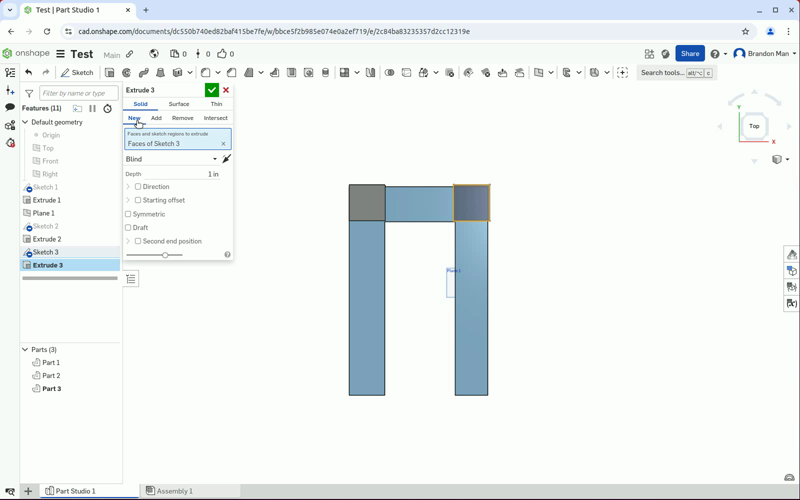
key(tab, 4)
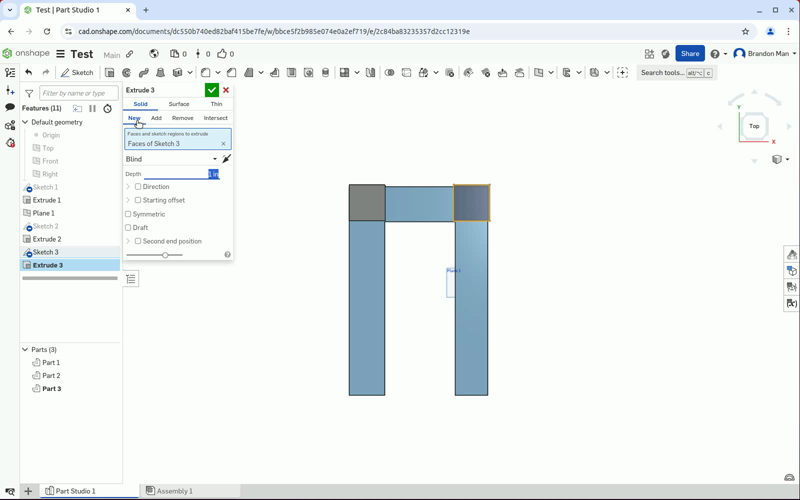
text(7.221)
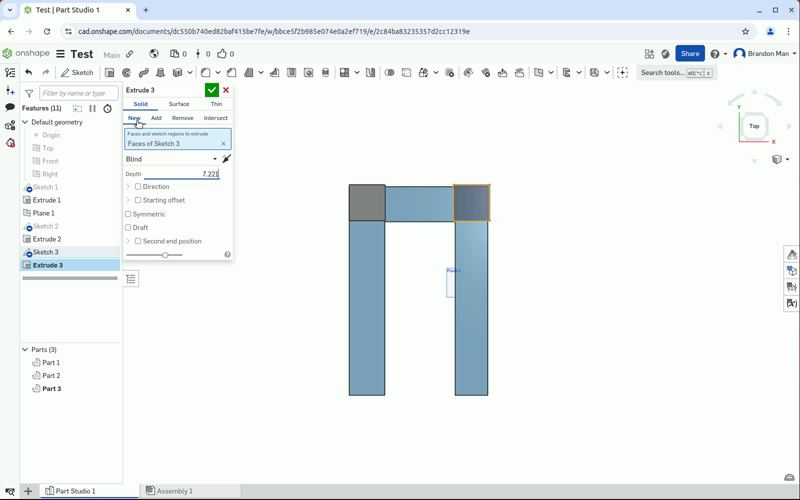
key(enter)
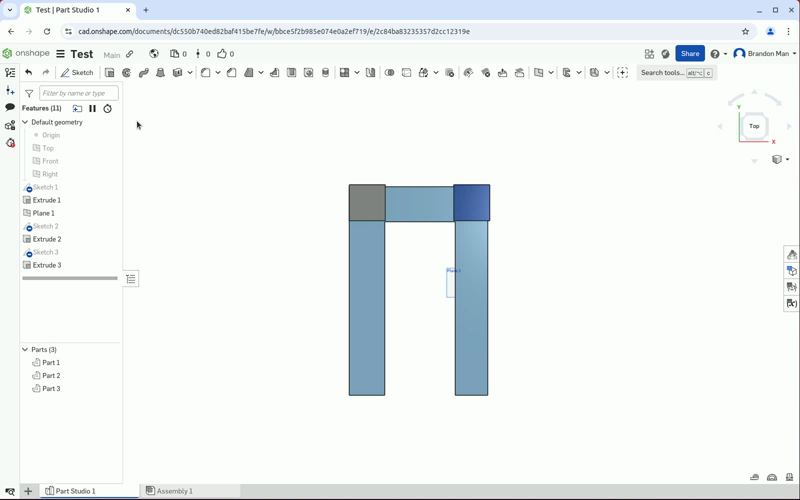
key(shift+h)
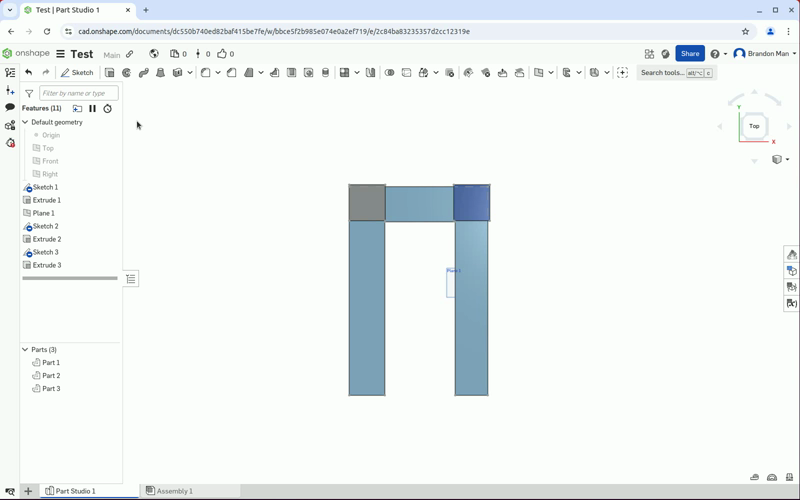
key(shift+h)
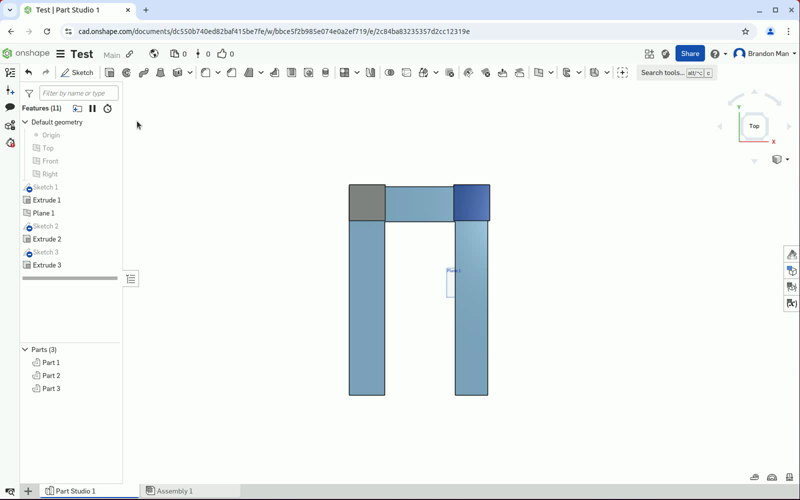
mouse_move(73, 189)
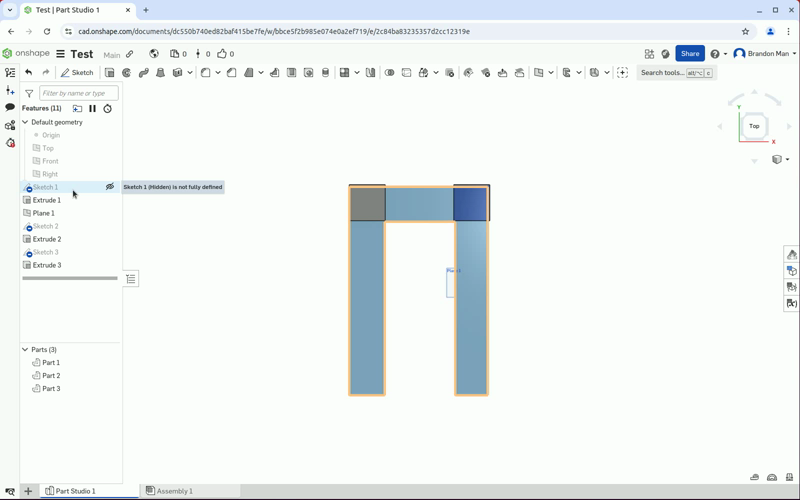
click(73, 189)
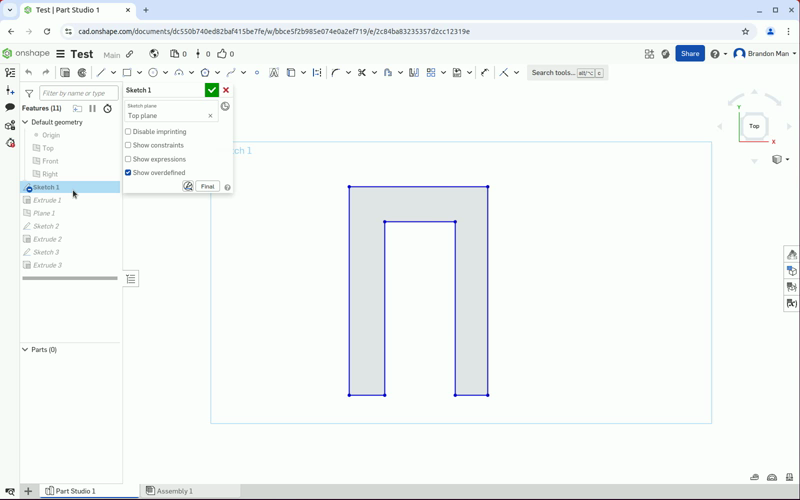
mouse_move(229, 92)
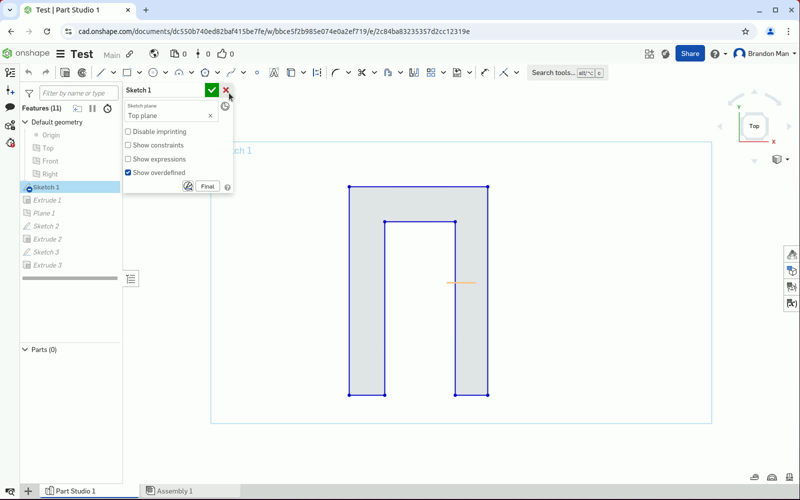
click(229, 92)
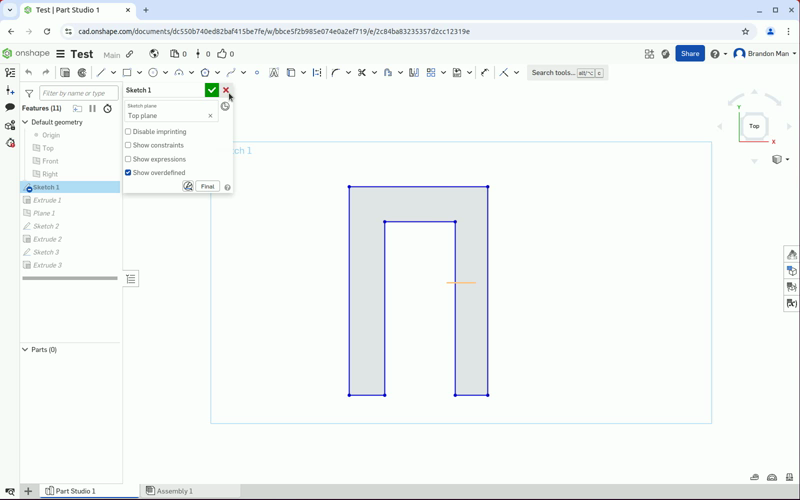
key(shift+s)
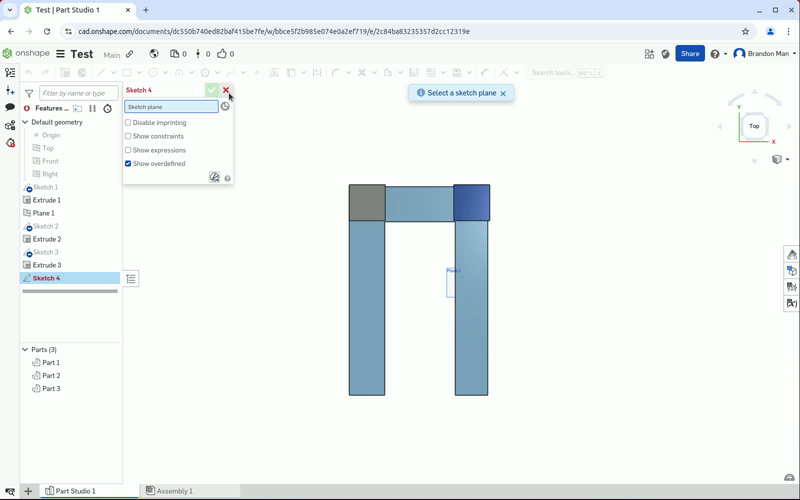
mouse_move(73, 215)
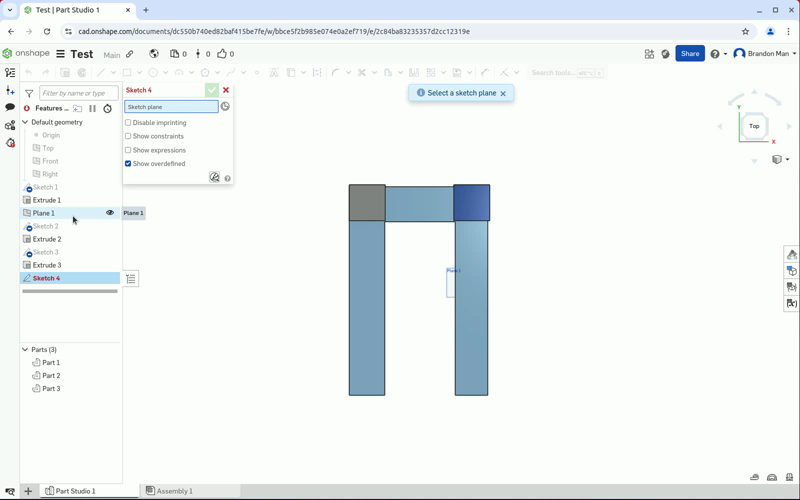
click(73, 215)
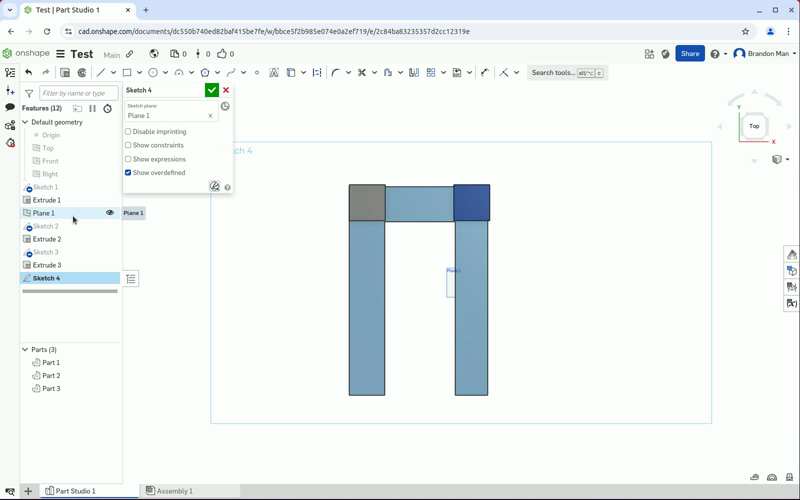
mouse_move(73, 352)
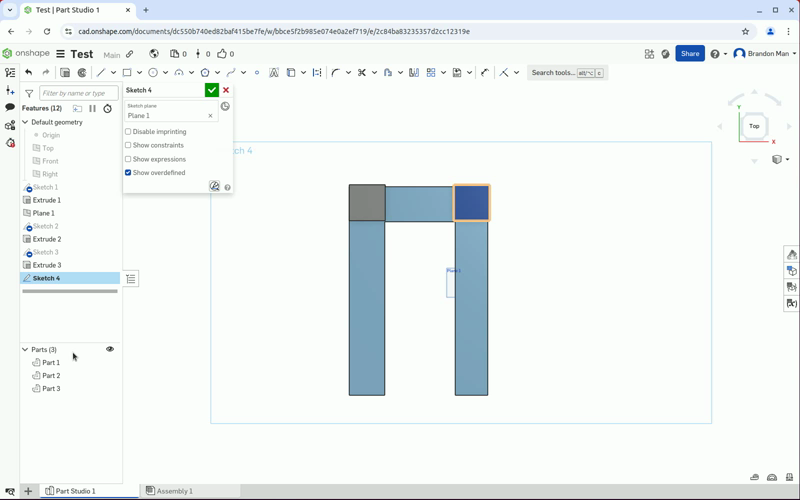
key(y)
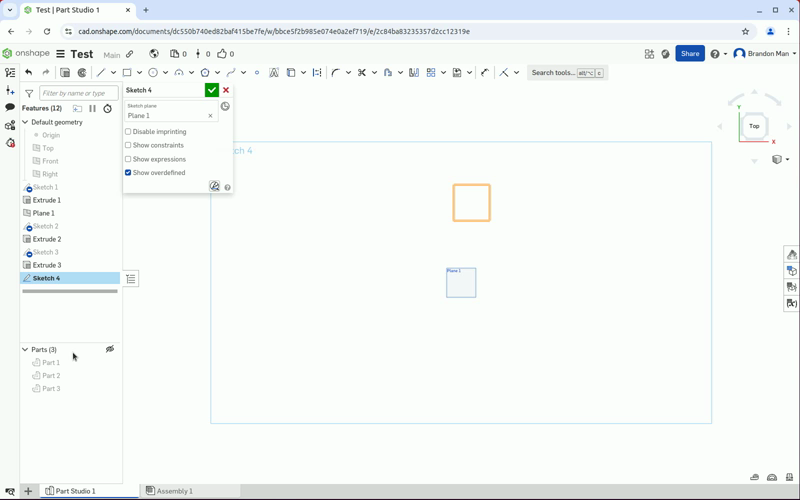
key(l)
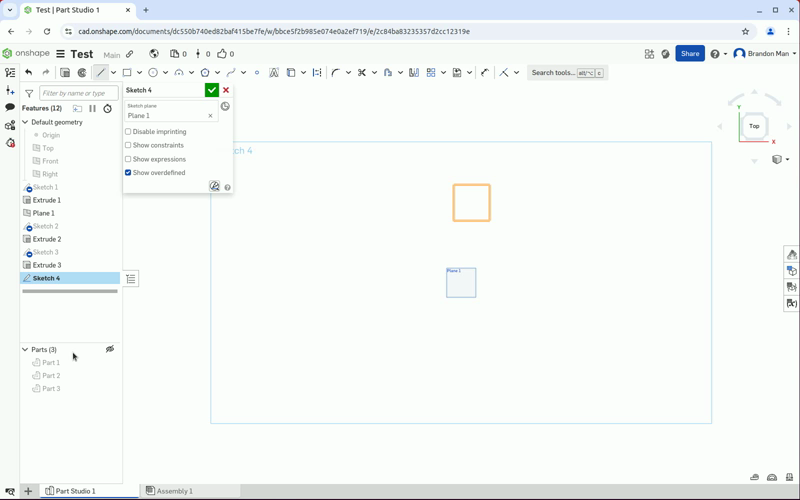
key_down(shift)
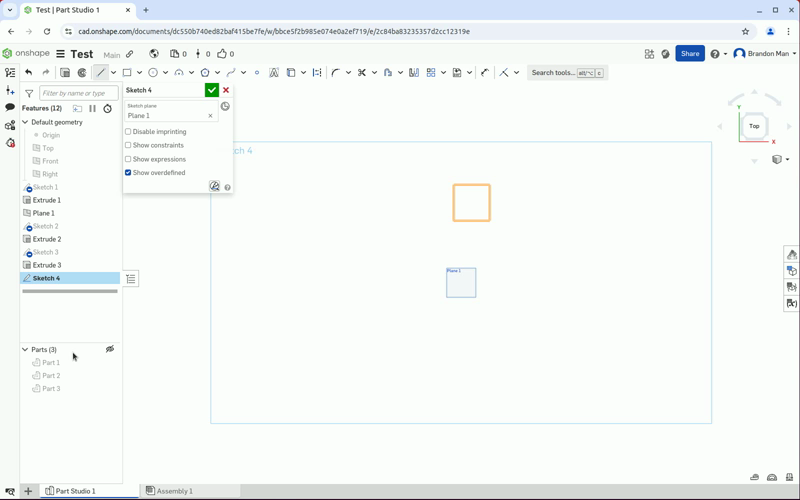
mouse_move(349, 290)
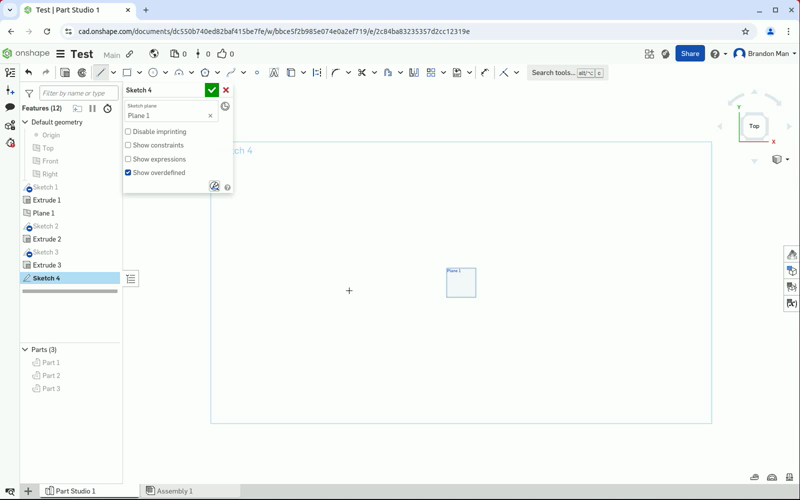
click(349, 290)
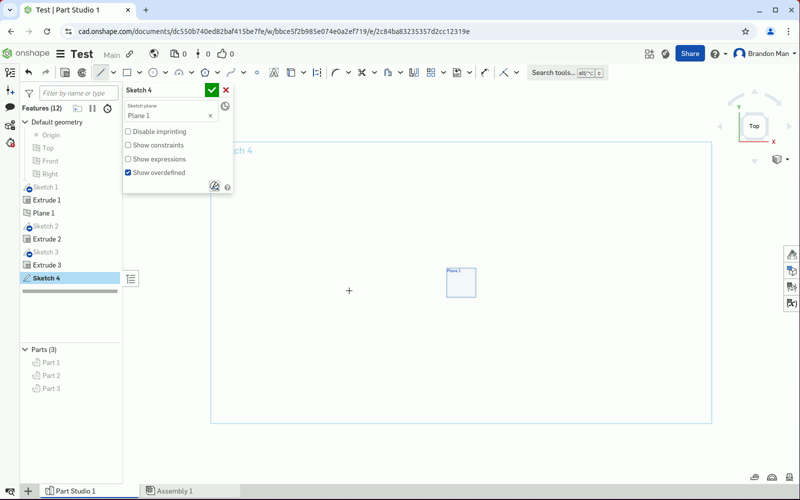
key_up(shift)
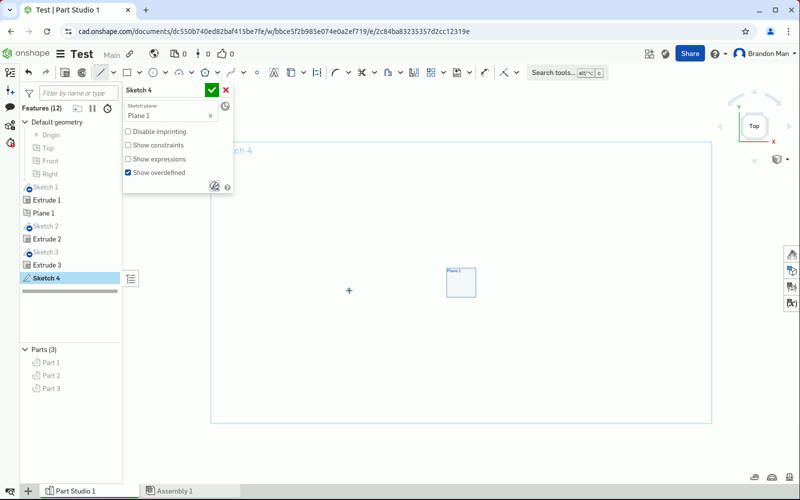
key_down(shift)
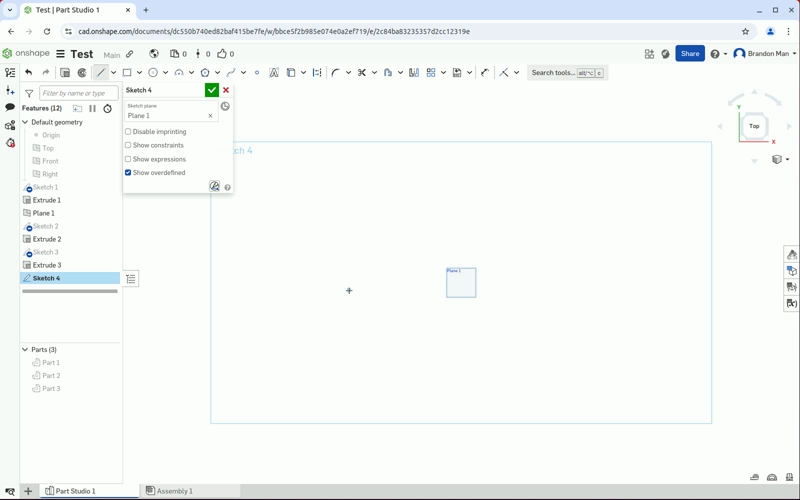
mouse_move(379, 290)
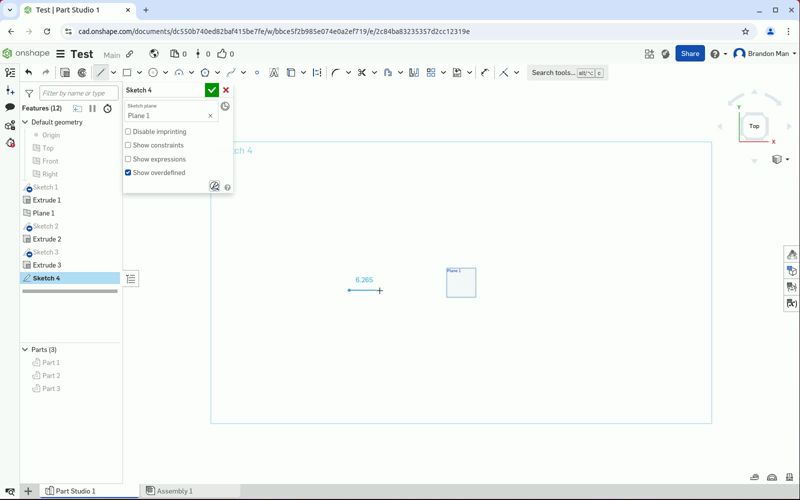
mouse_move(385, 290)
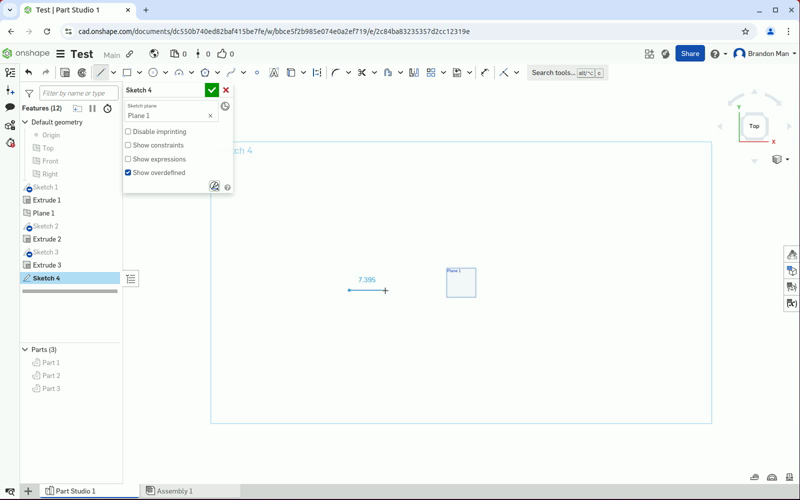
click(385, 290)
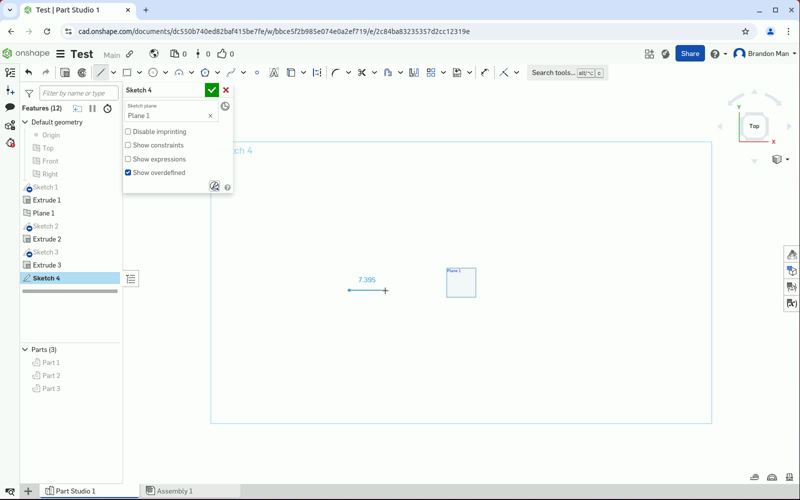
key_up(shift)
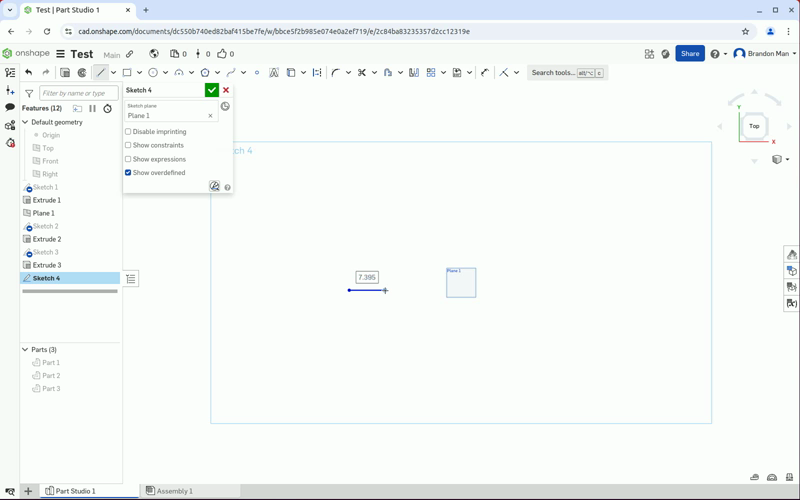
key_down(shift)
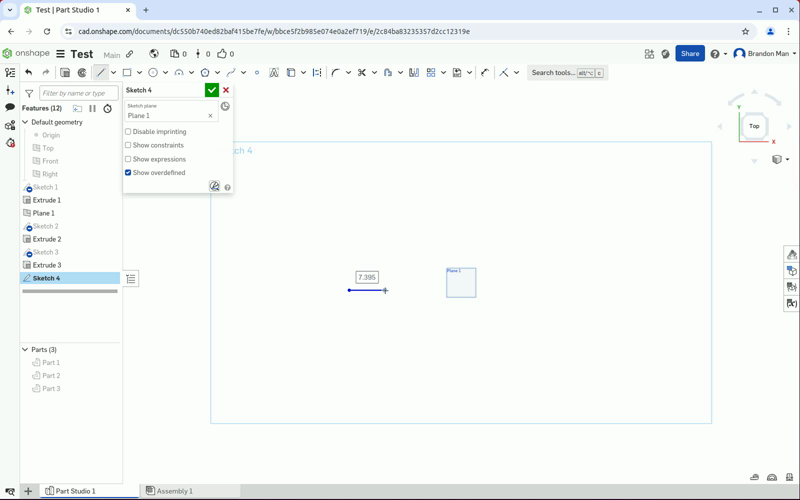
mouse_move(415, 290)
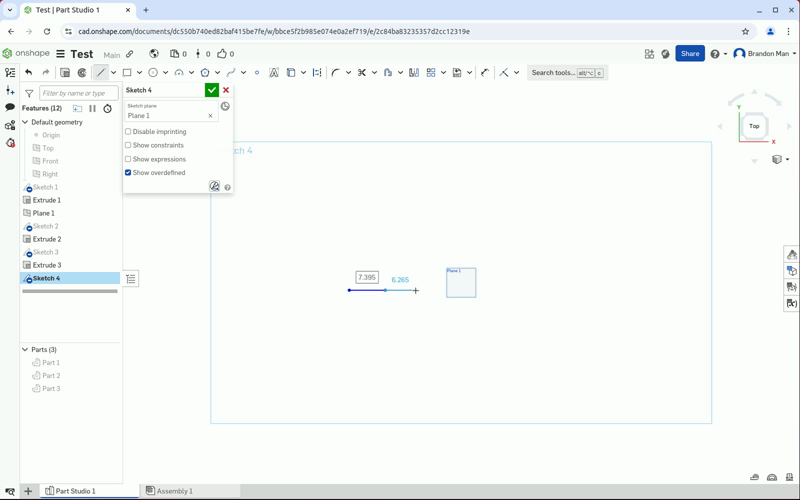
mouse_move(385, 254)
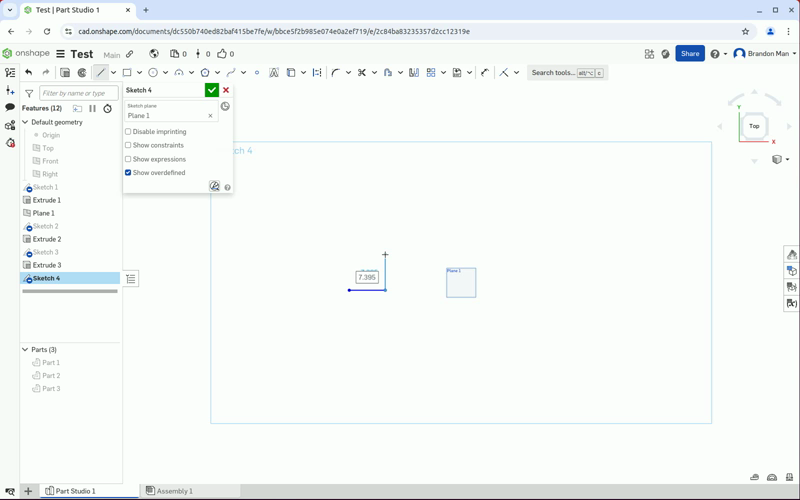
click(385, 254)
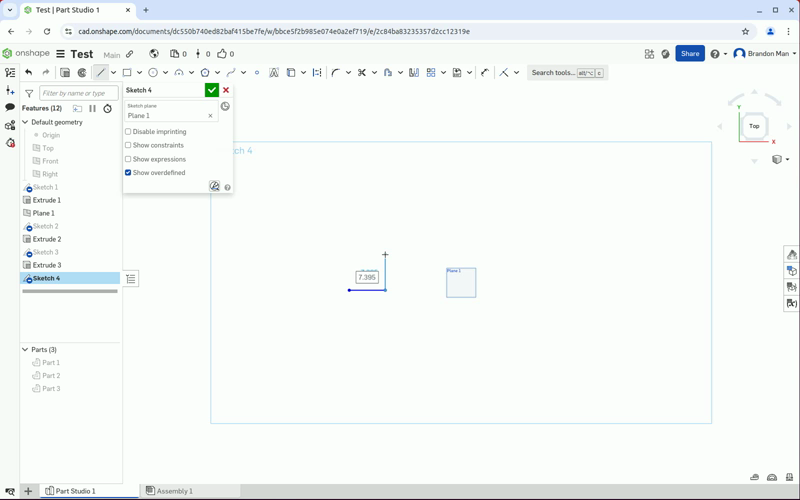
key_up(shift)
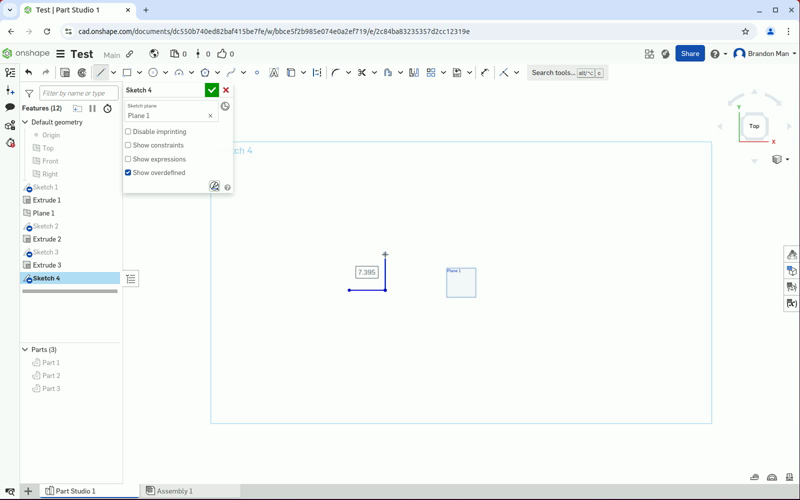
key_down(shift)
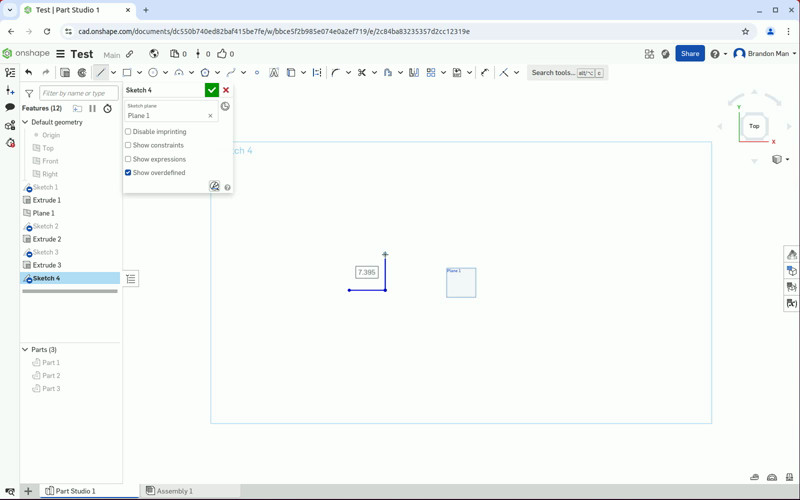
mouse_move(415, 254)
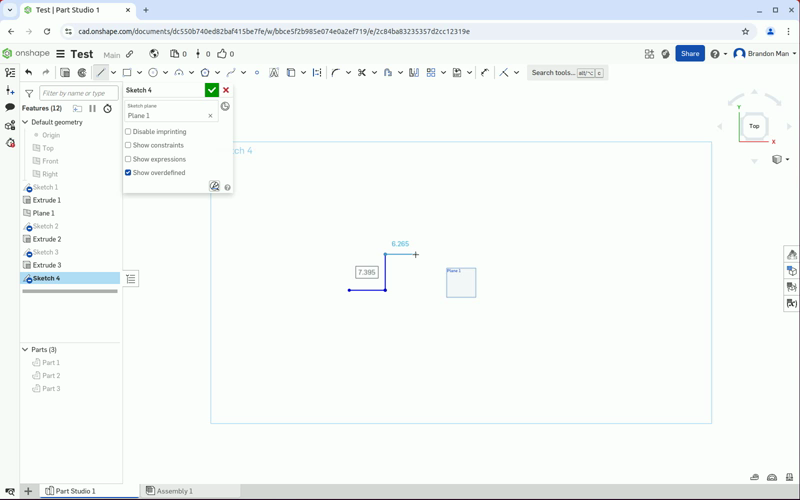
mouse_move(349, 254)
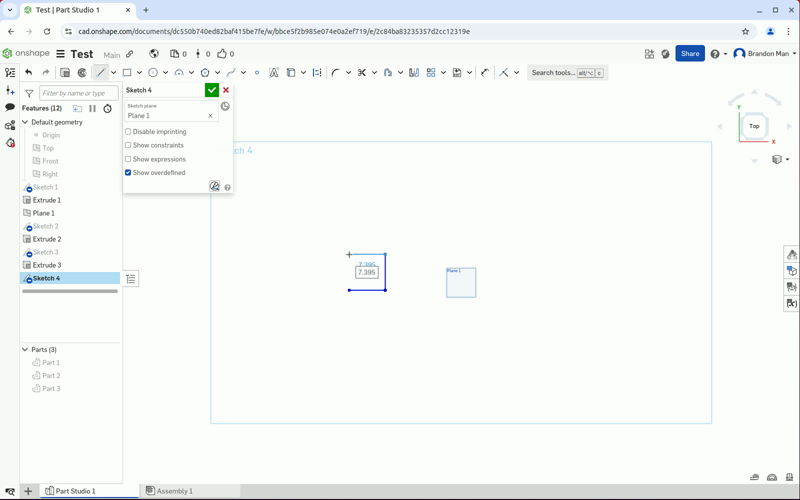
click(349, 254)
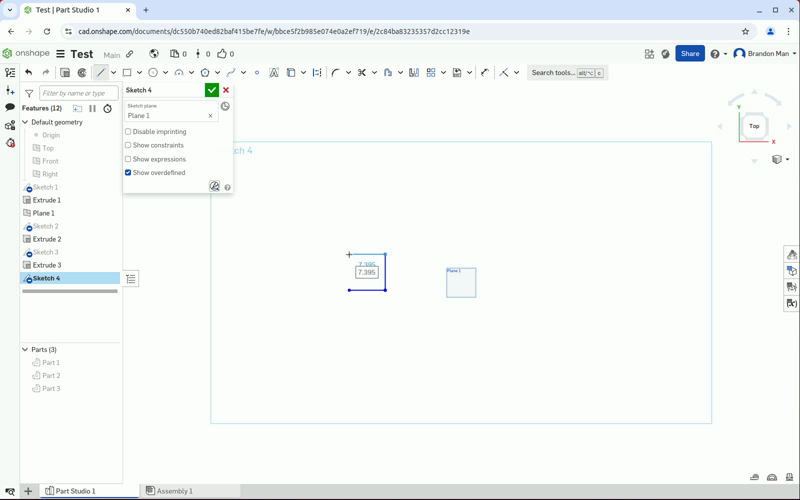
key_up(shift)
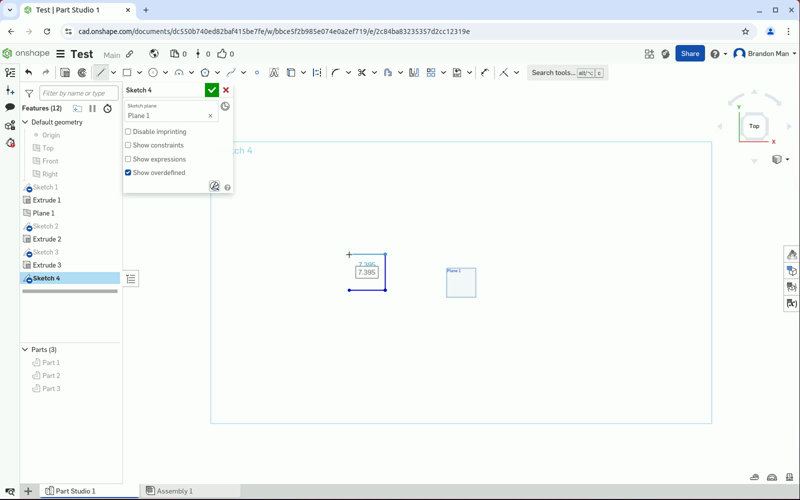
mouse_move(379, 254)
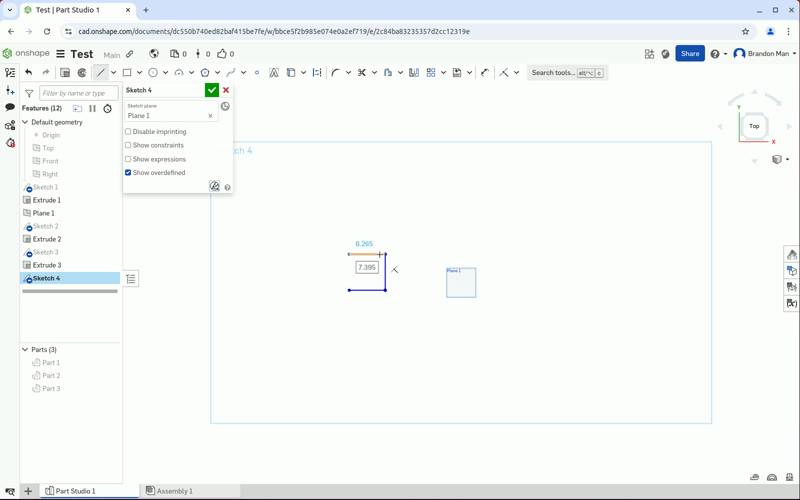
key_down(shift)
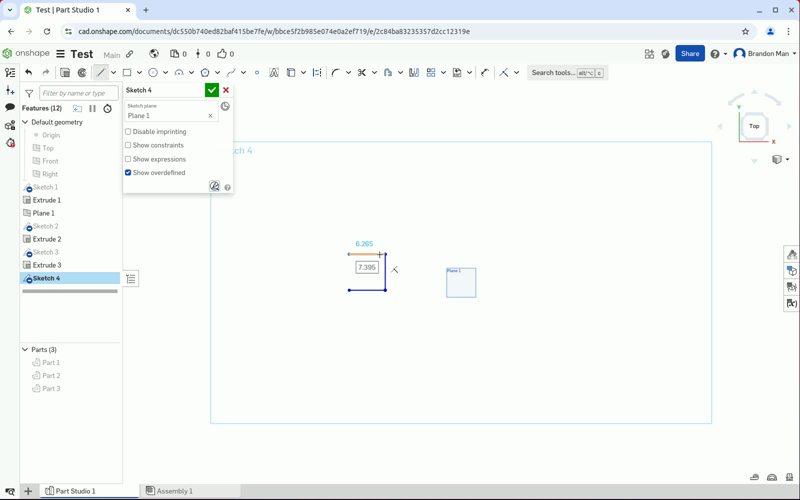
mouse_move(349, 290)
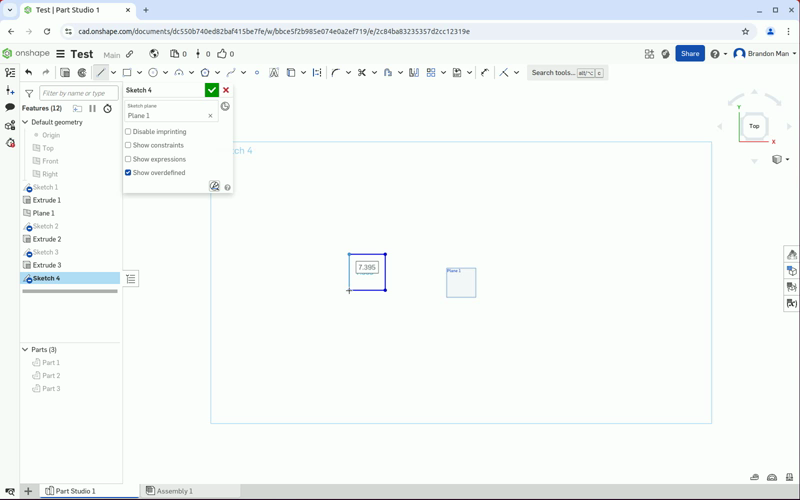
key_up(shift)
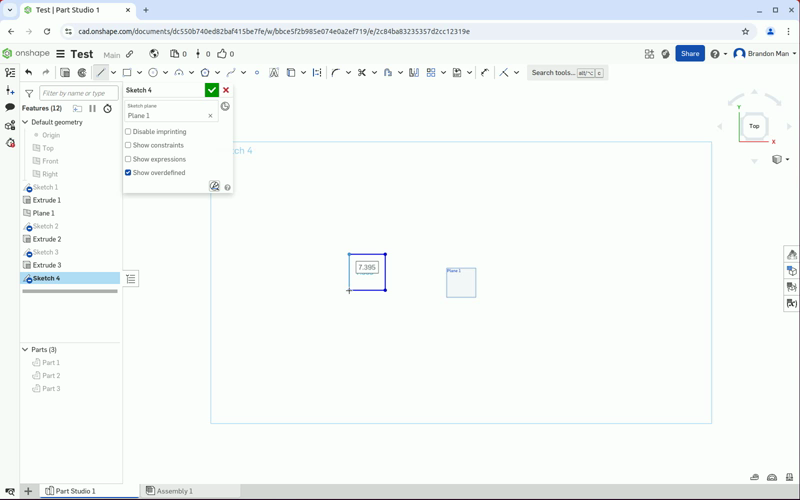
click(349, 290)
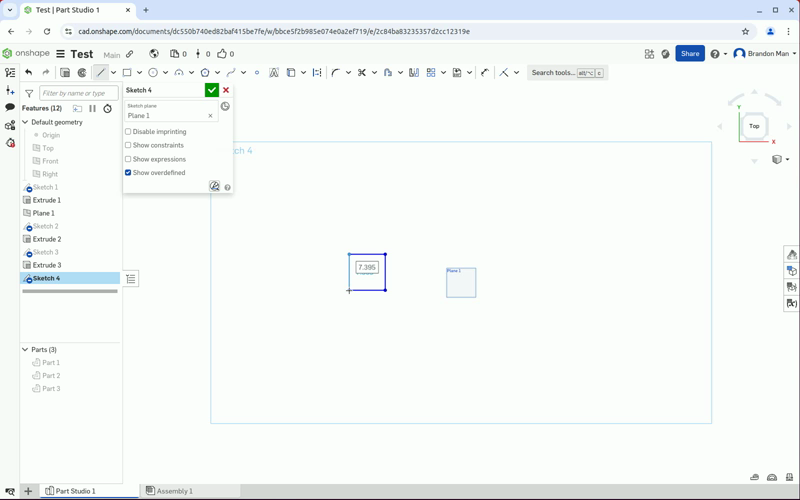
key(esc)
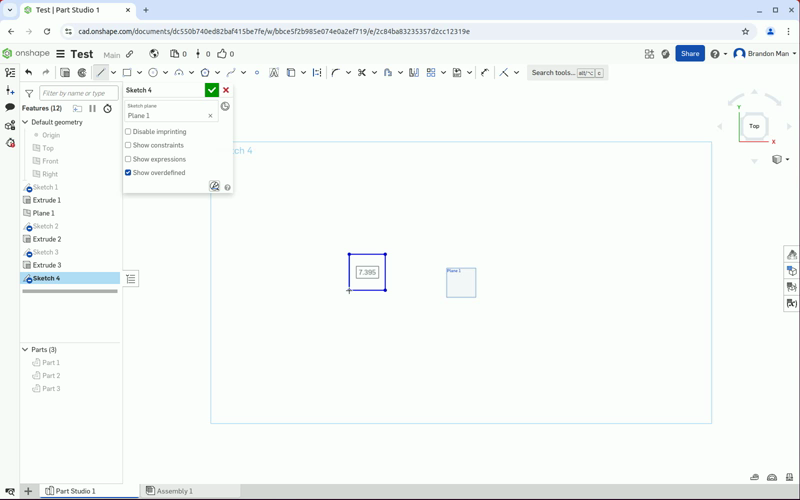
mouse_move(367, 274)
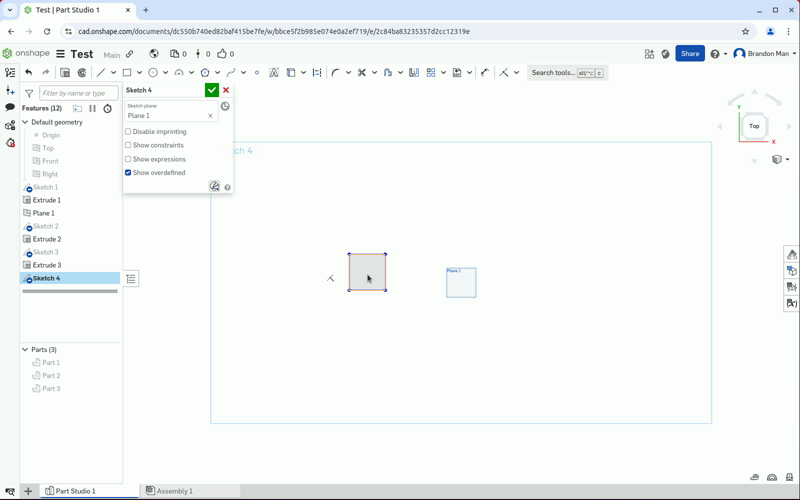
scroll(6)
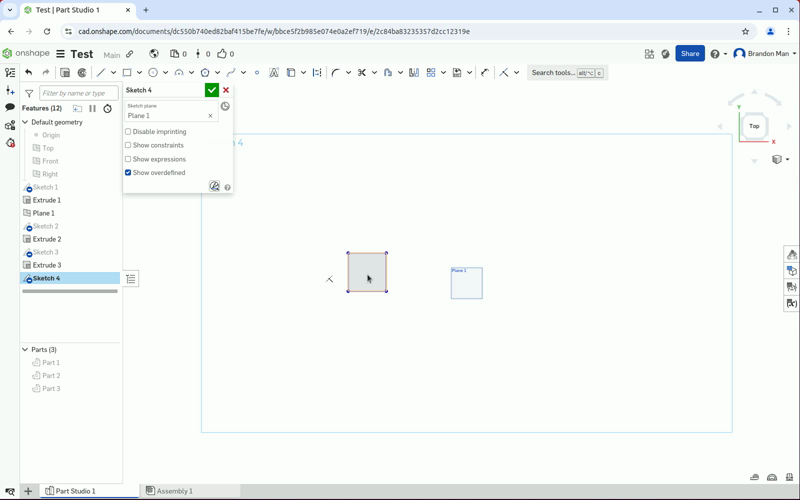
scroll(6)
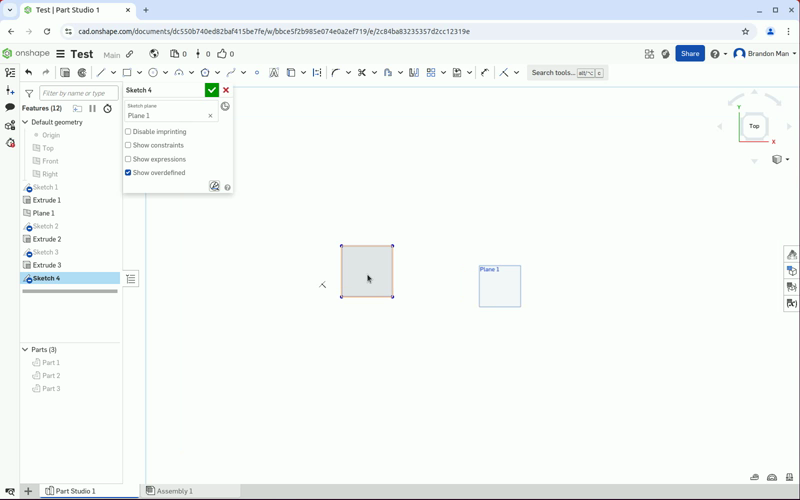
scroll(6)
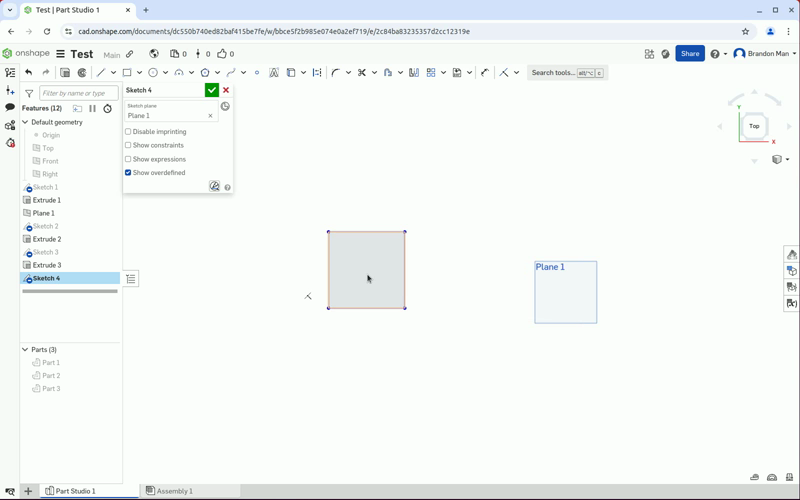
scroll(6)
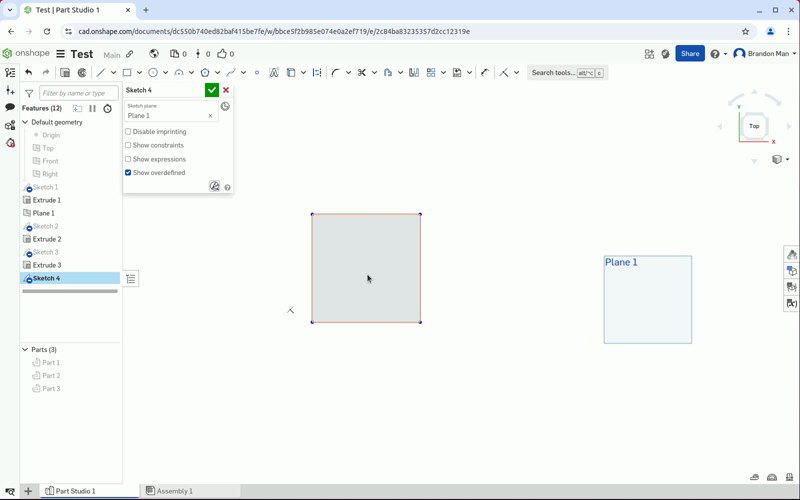
scroll(6)
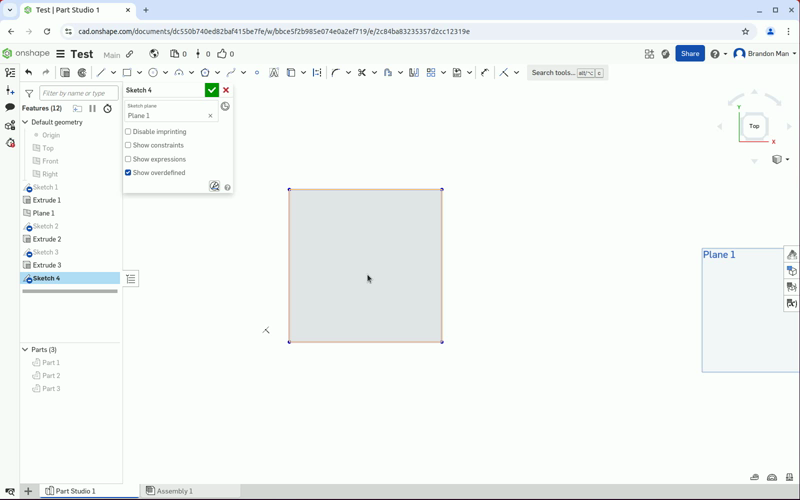
scroll(6)
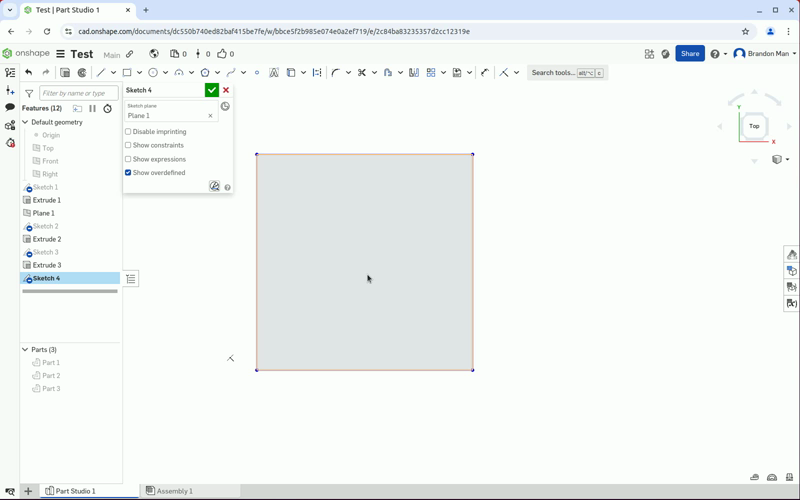
scroll(6)
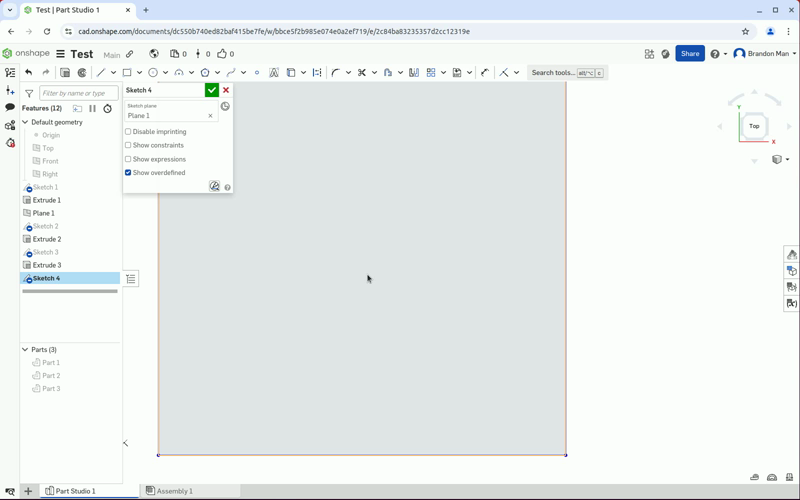
click(367, 274)
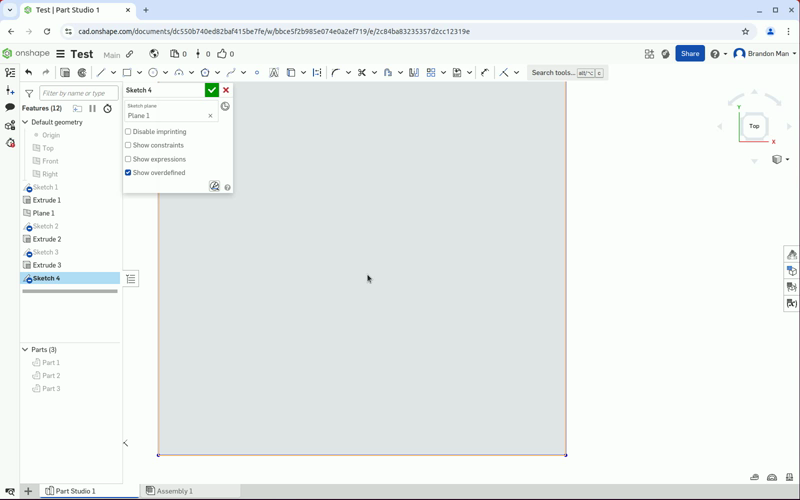
scroll(-6)
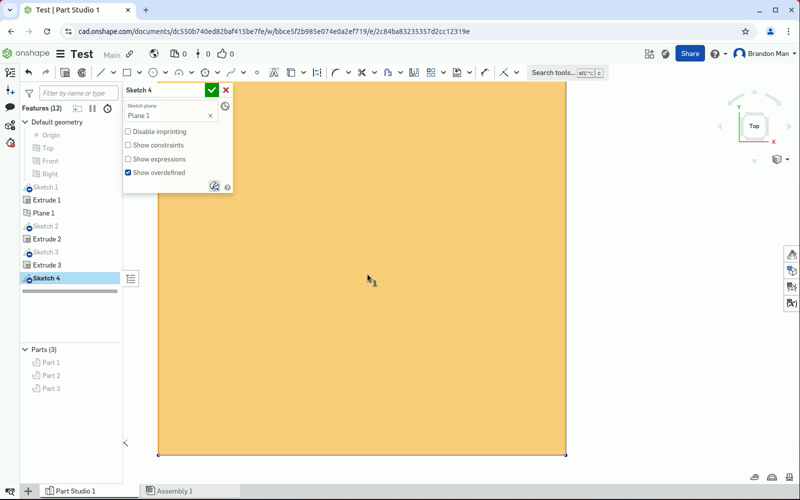
scroll(-6)
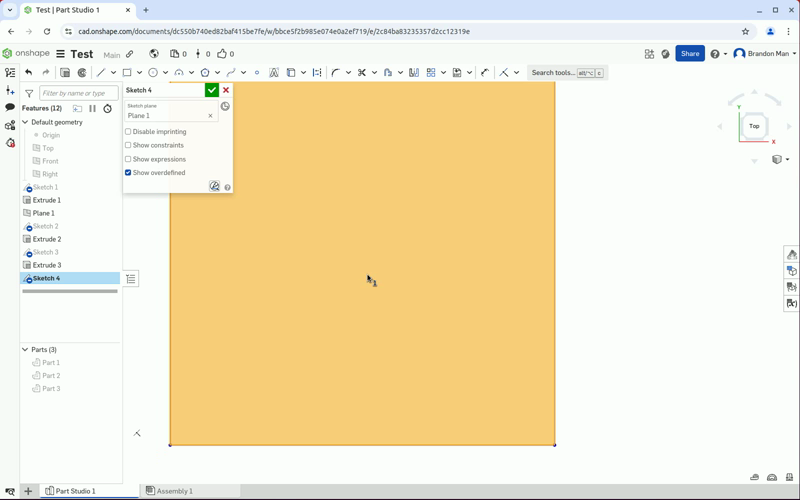
scroll(-6)
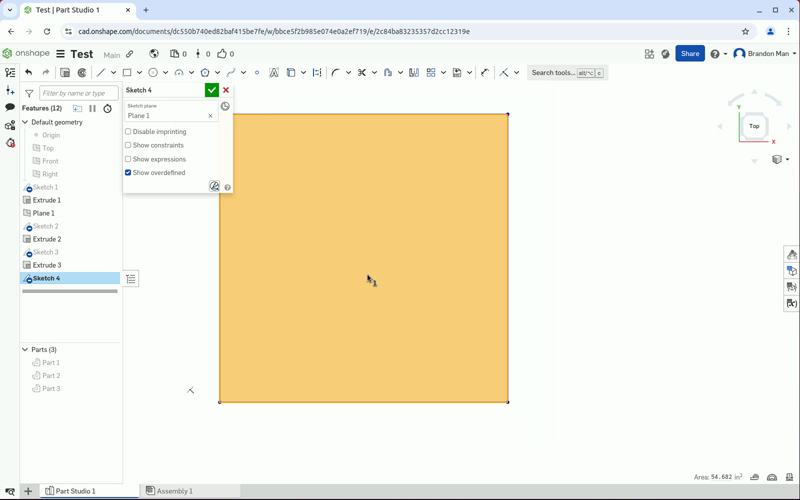
scroll(-6)
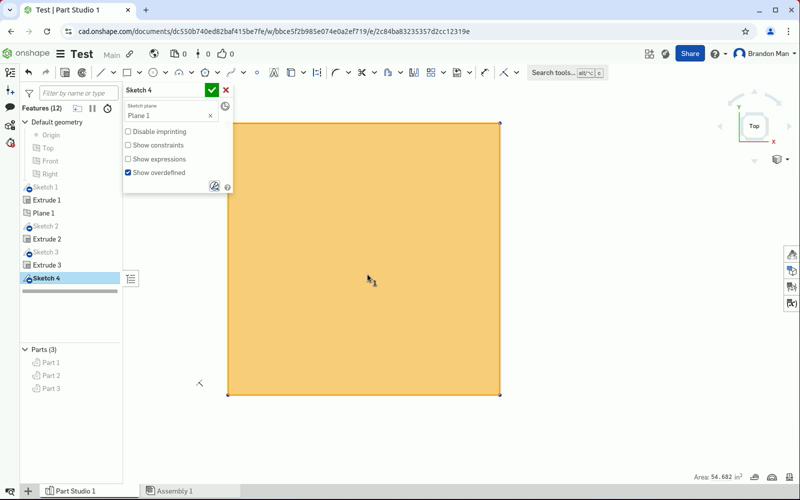
scroll(-6)
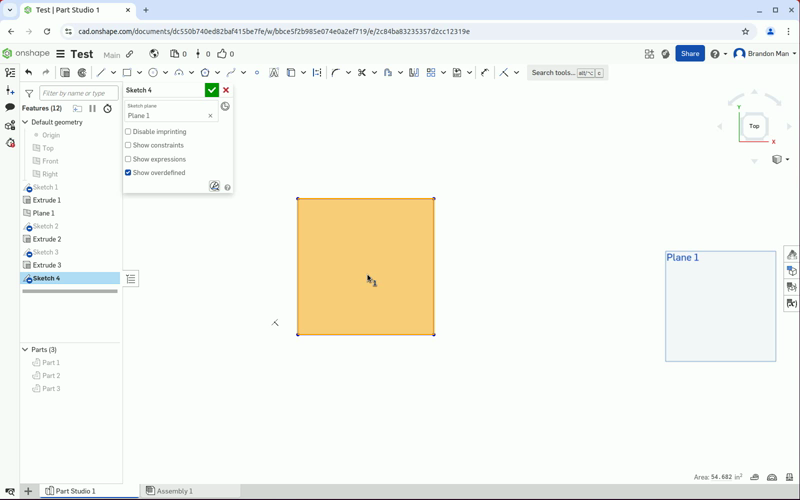
scroll(-6)
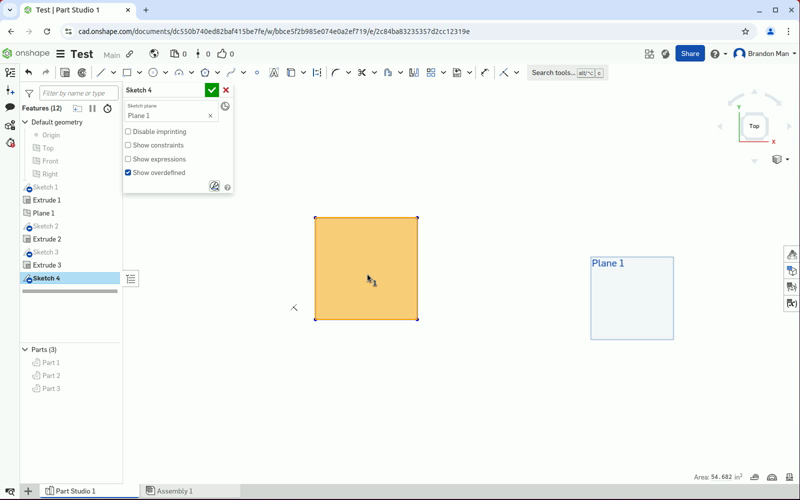
scroll(-6)
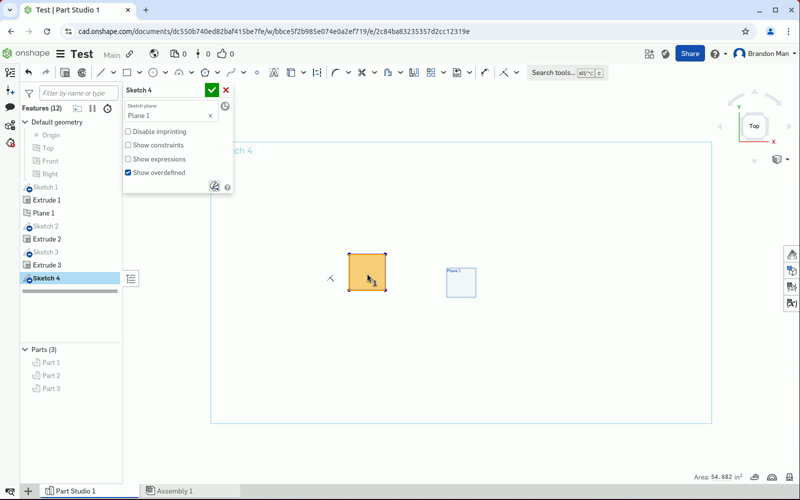
mouse_move(73, 352)
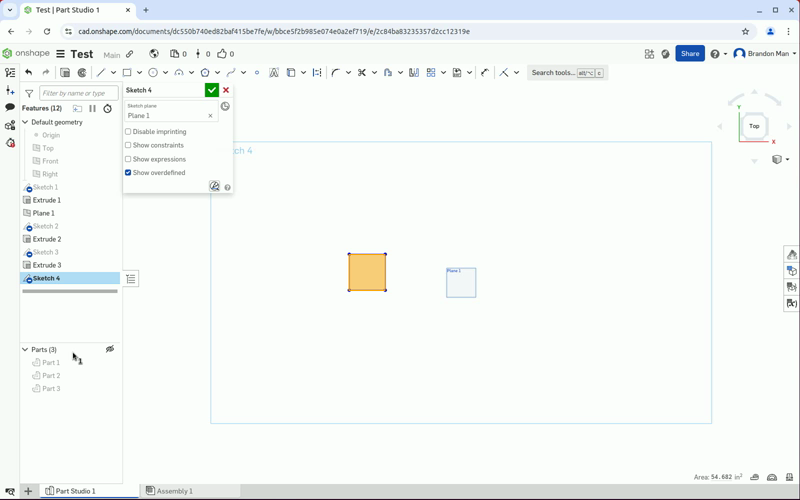
key(shift+y)
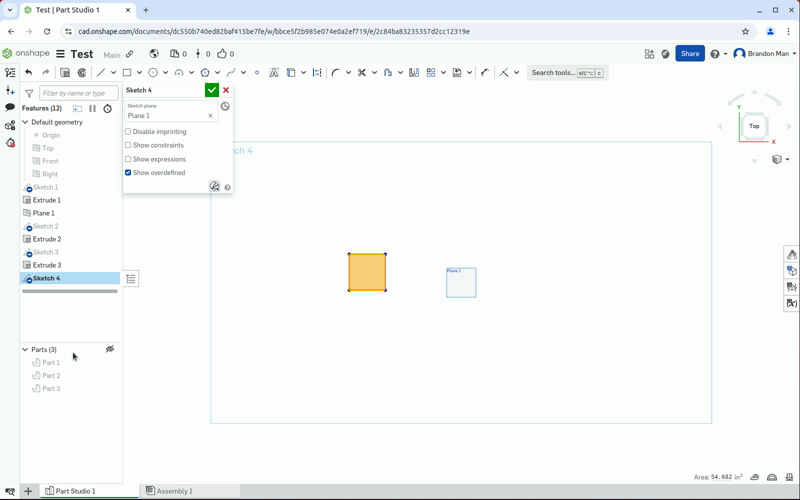
key(shift+e)
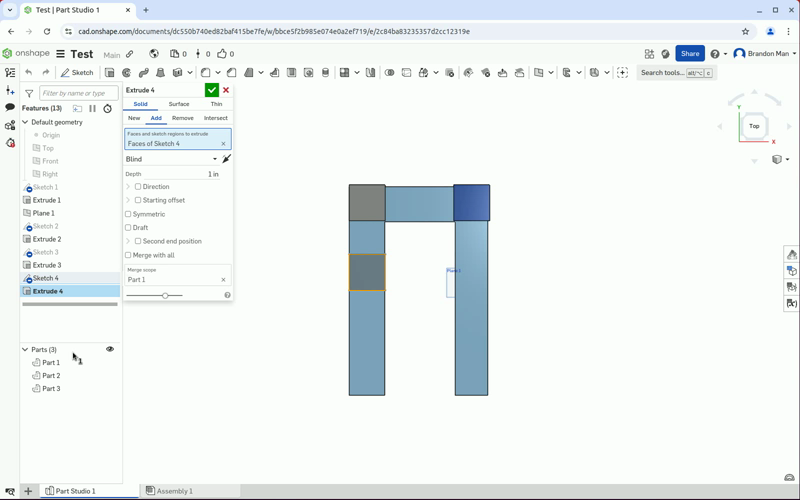
mouse_move(143, 106)
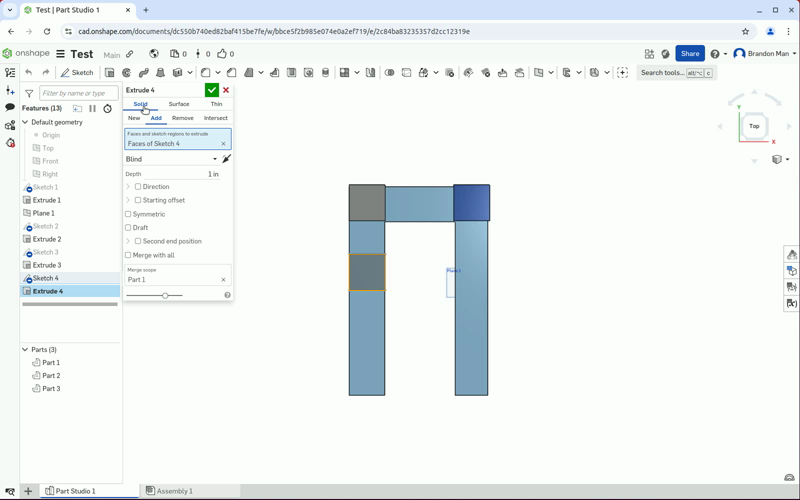
click(143, 106)
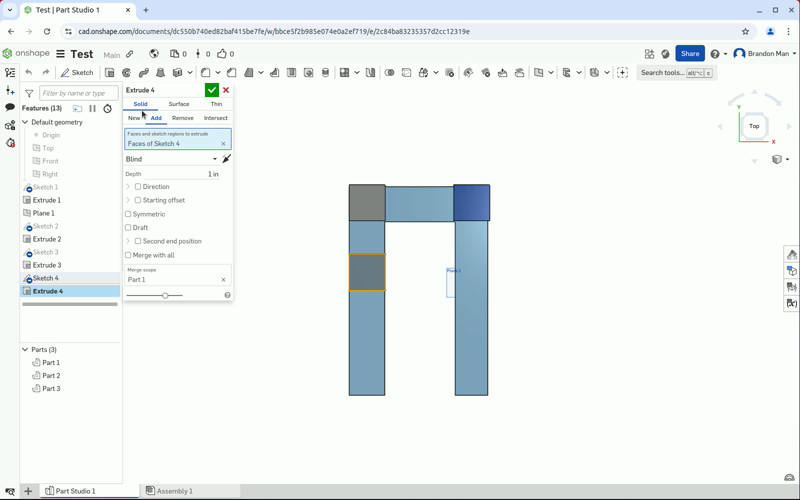
mouse_move(137, 120)
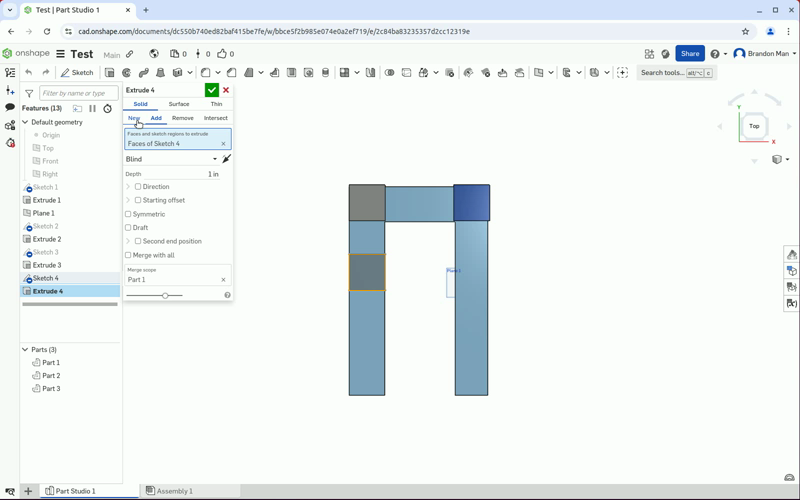
click(137, 120)
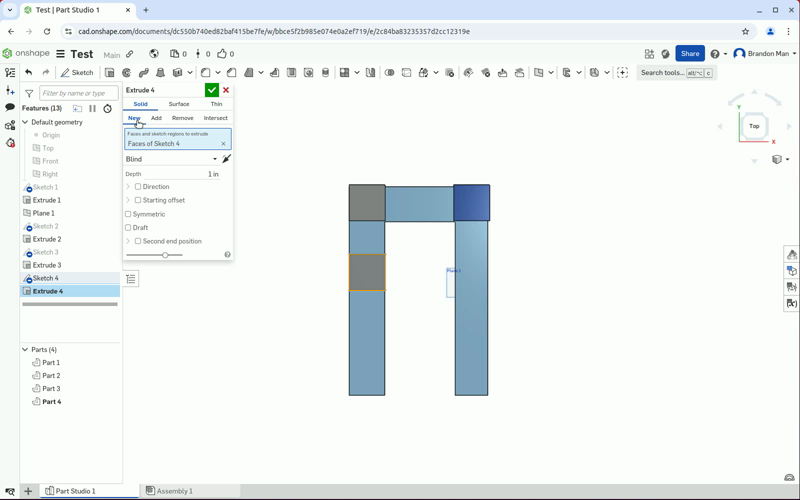
key(tab, 4)
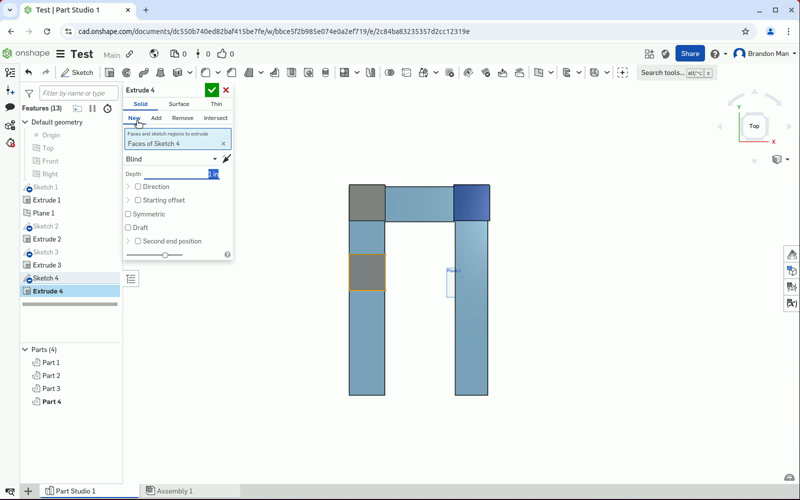
text(7.221)
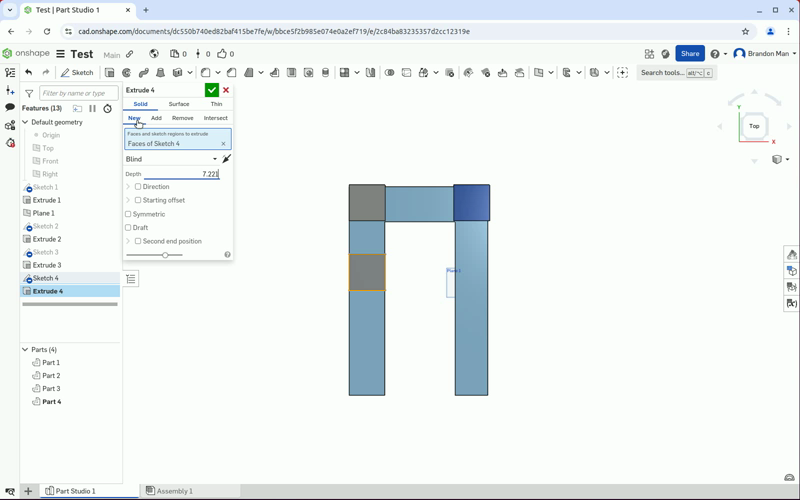
key(enter)
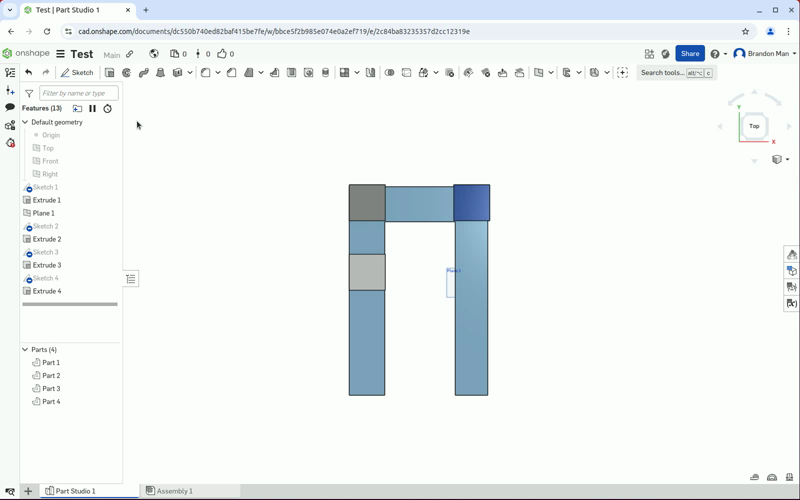
key(shift+h)
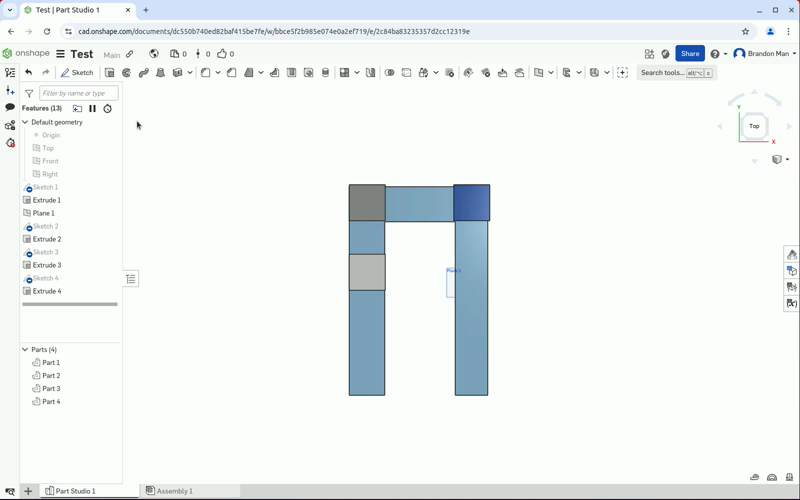
key(shift+h)
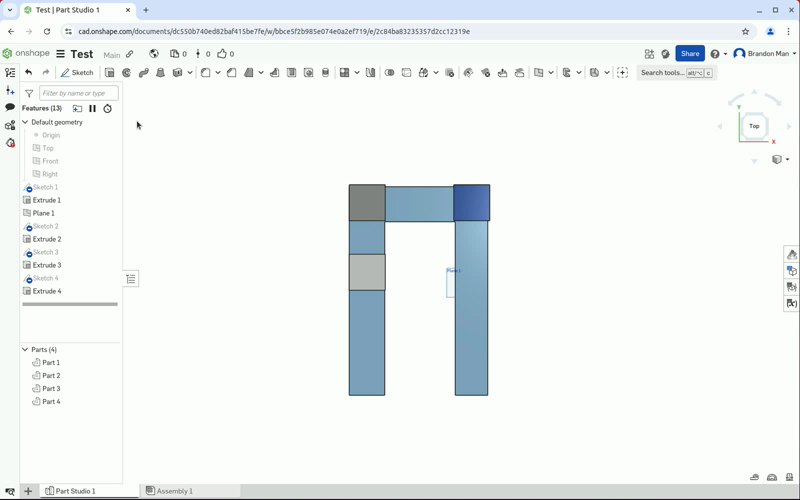
mouse_move(73, 189)
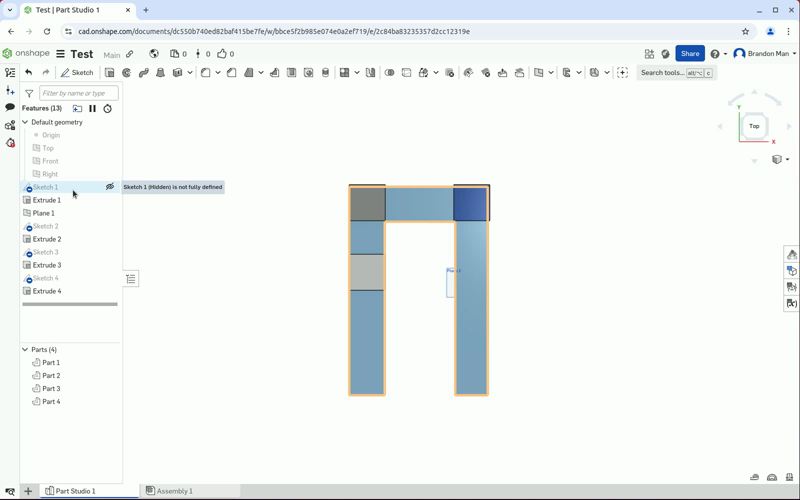
click(73, 189)
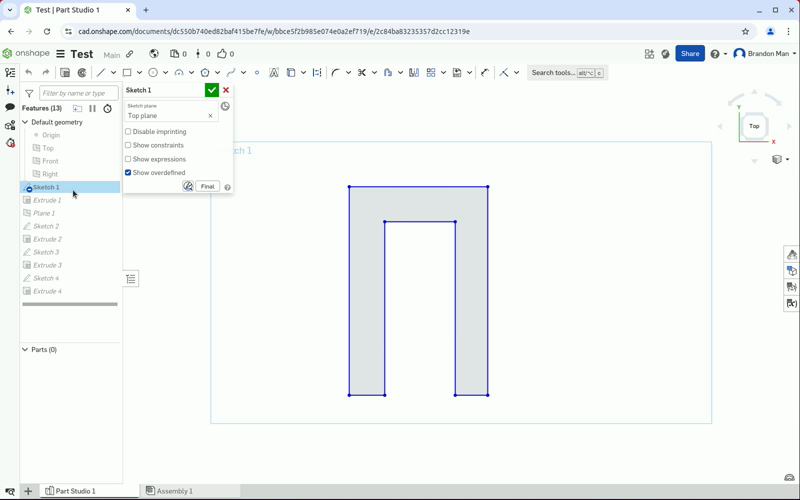
mouse_move(229, 92)
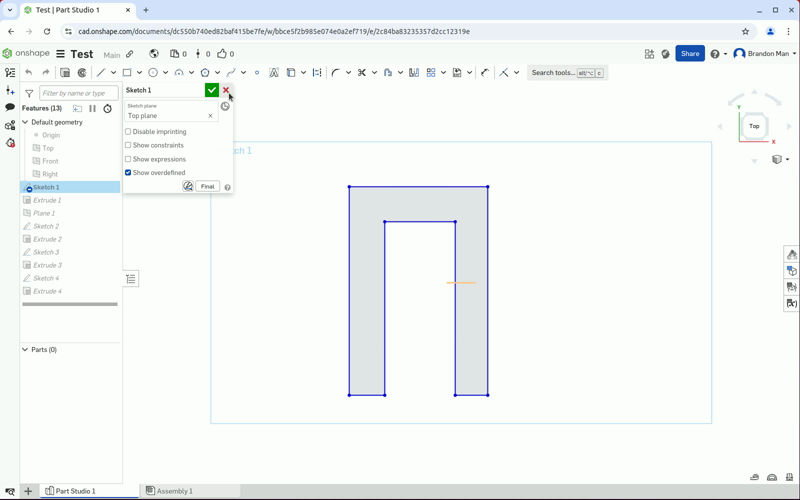
click(229, 92)
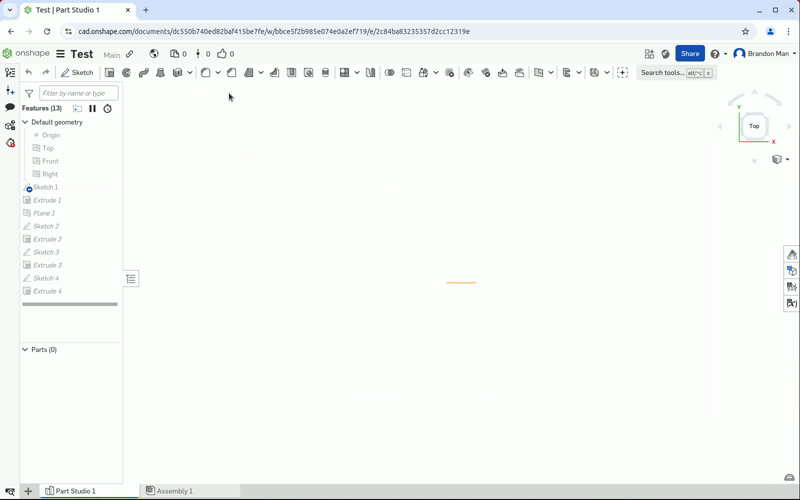
key(shift+s)
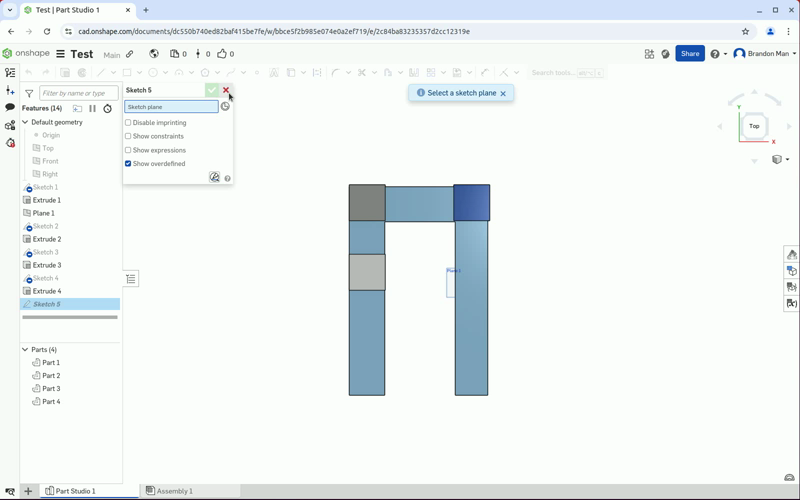
mouse_move(73, 215)
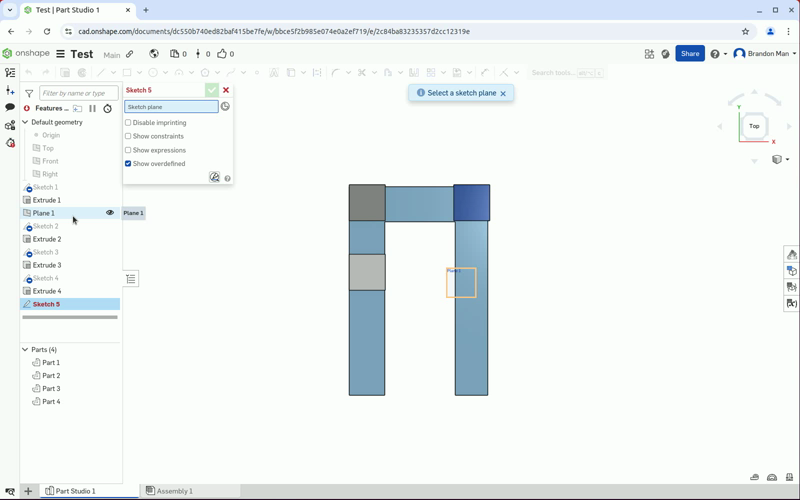
click(73, 215)
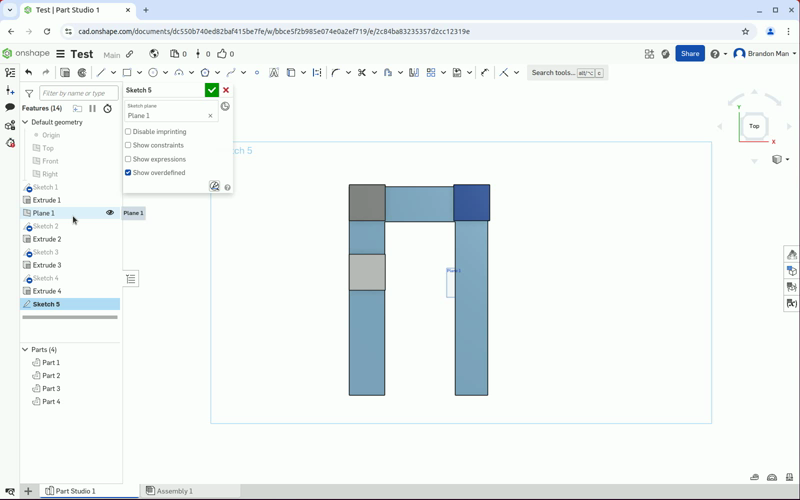
mouse_move(73, 352)
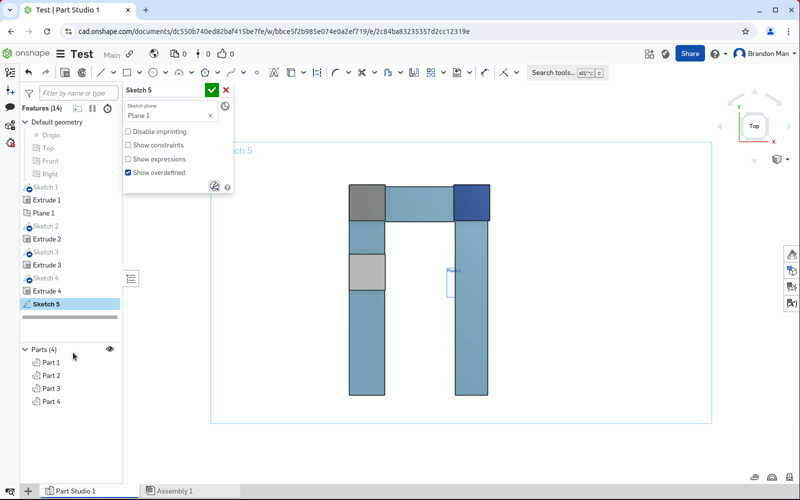
key(y)
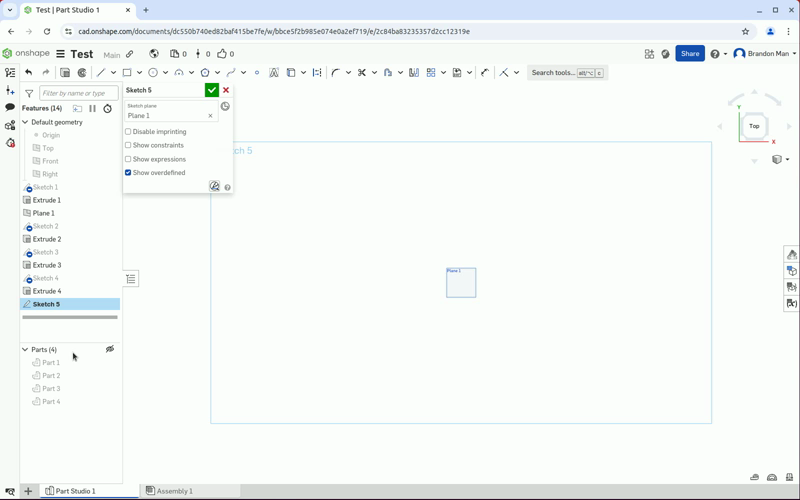
key(l)
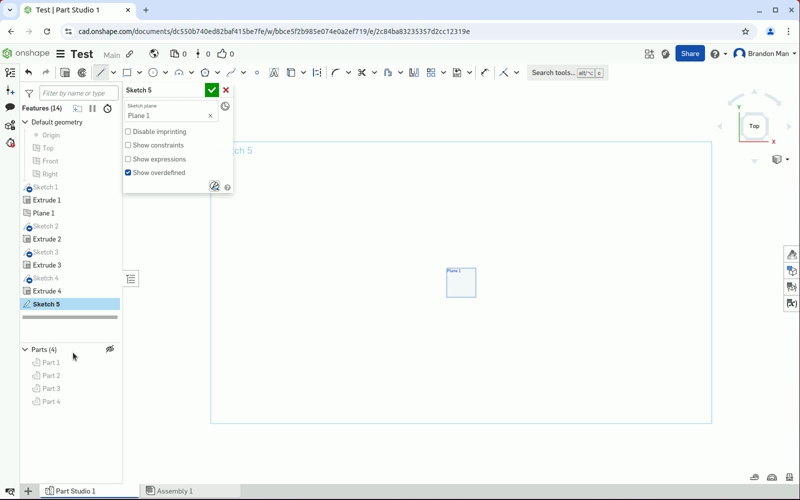
key_down(shift)
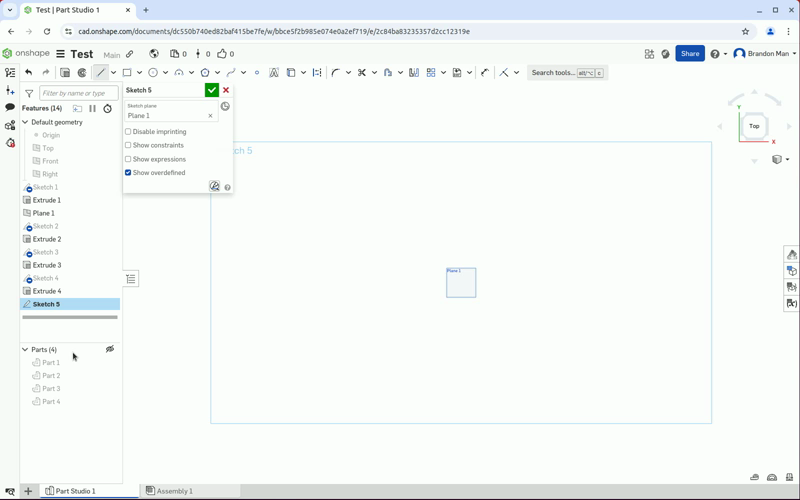
mouse_move(453, 290)
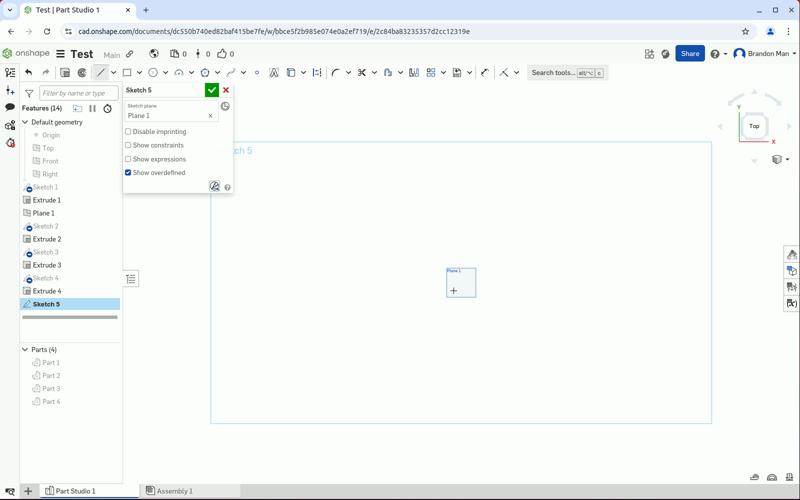
click(453, 290)
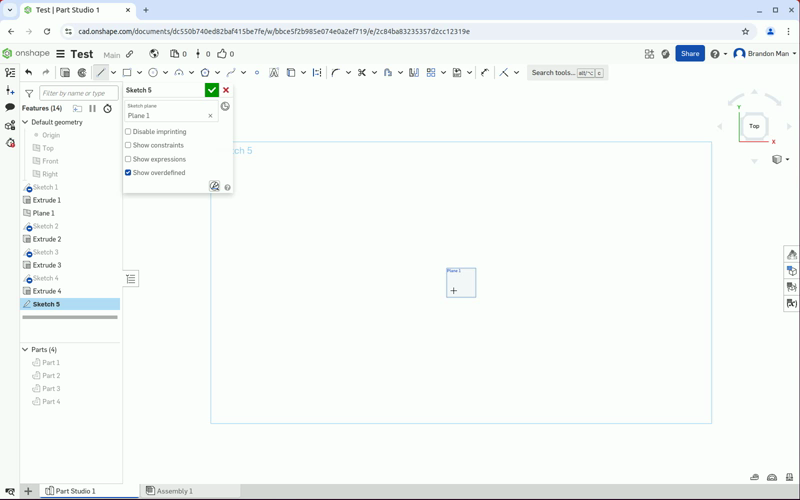
key_up(shift)
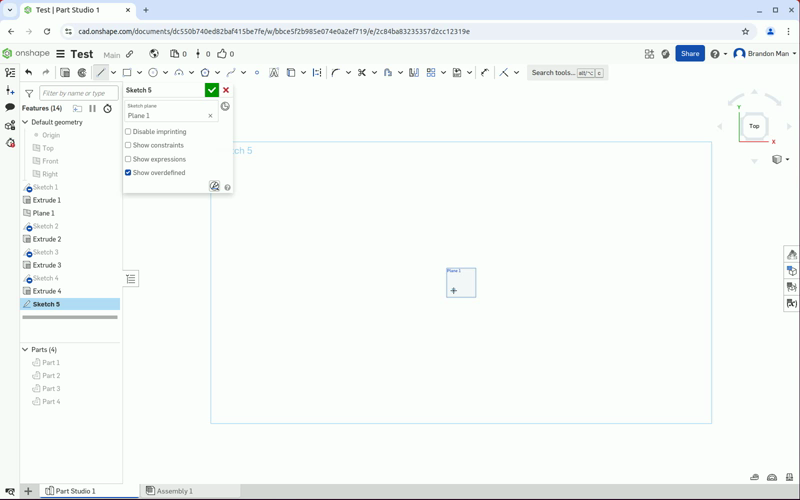
key_down(shift)
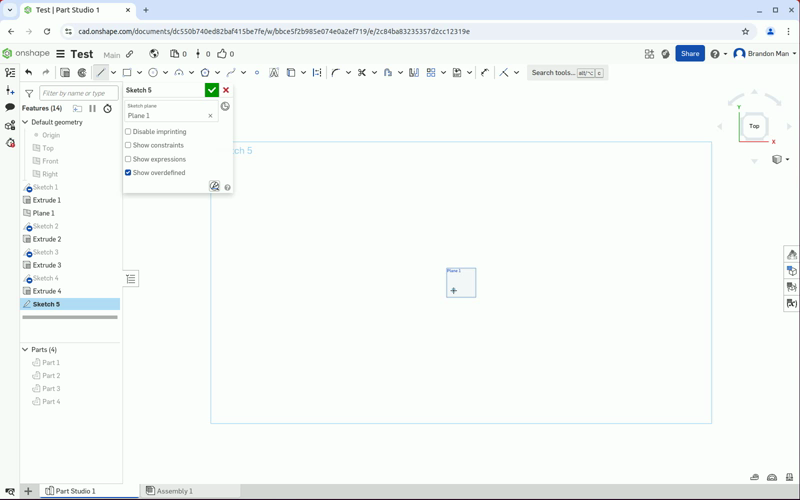
mouse_move(483, 290)
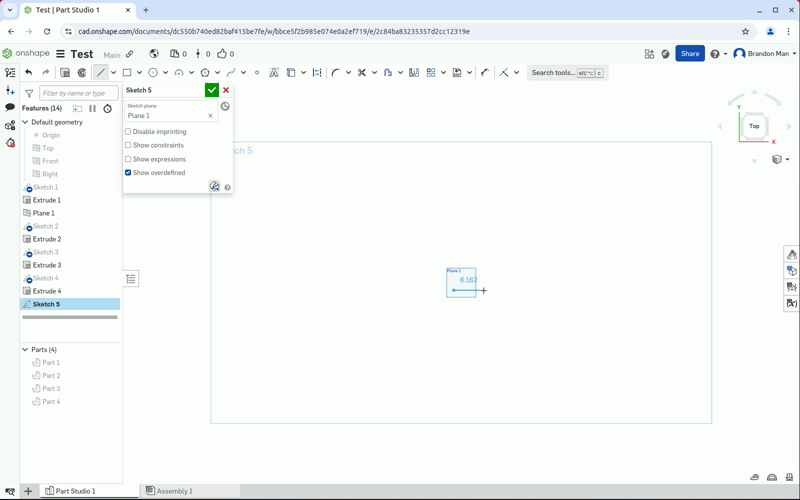
mouse_move(489, 290)
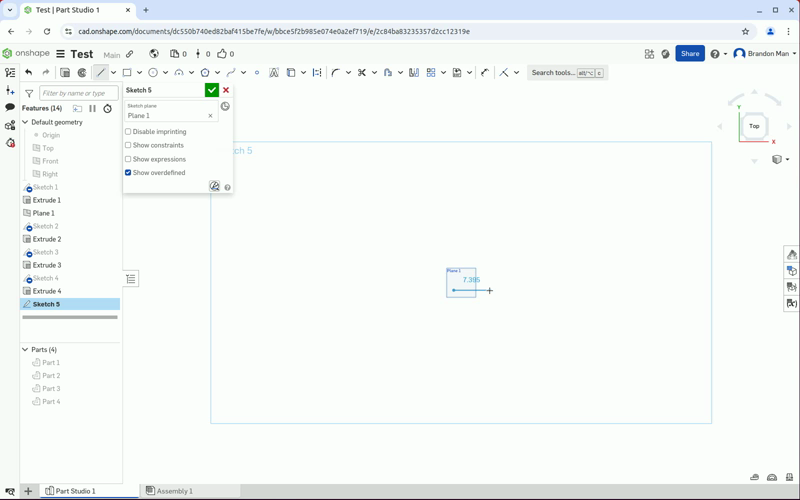
click(489, 290)
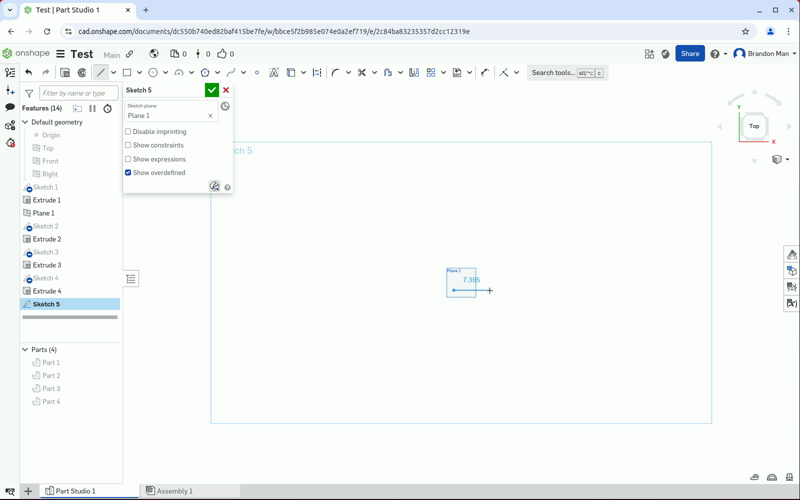
key_up(shift)
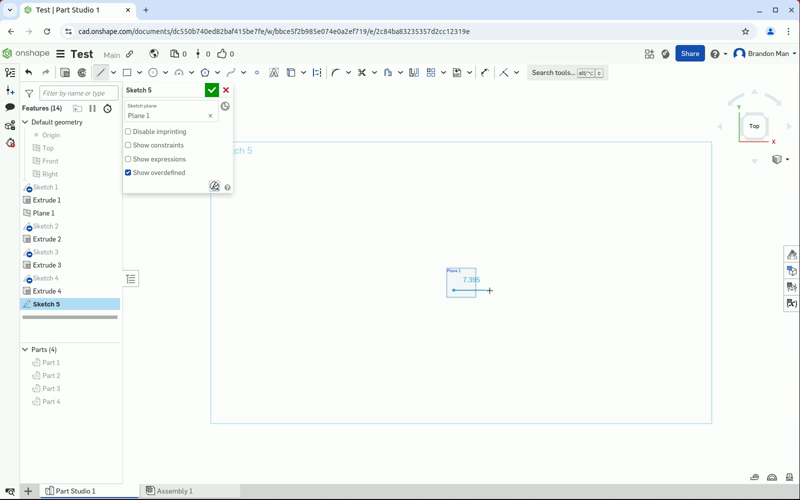
key_down(shift)
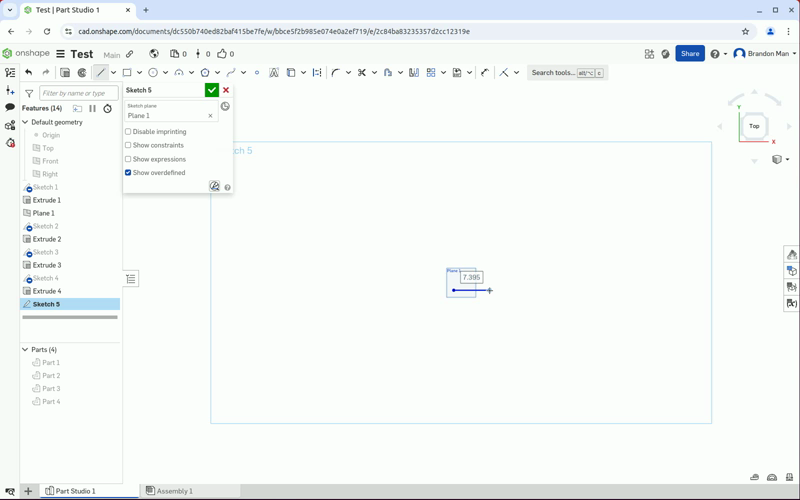
mouse_move(519, 290)
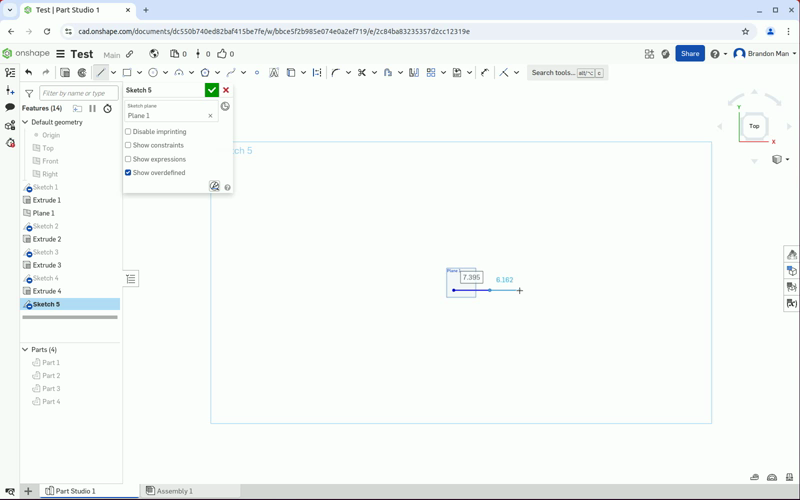
mouse_move(489, 254)
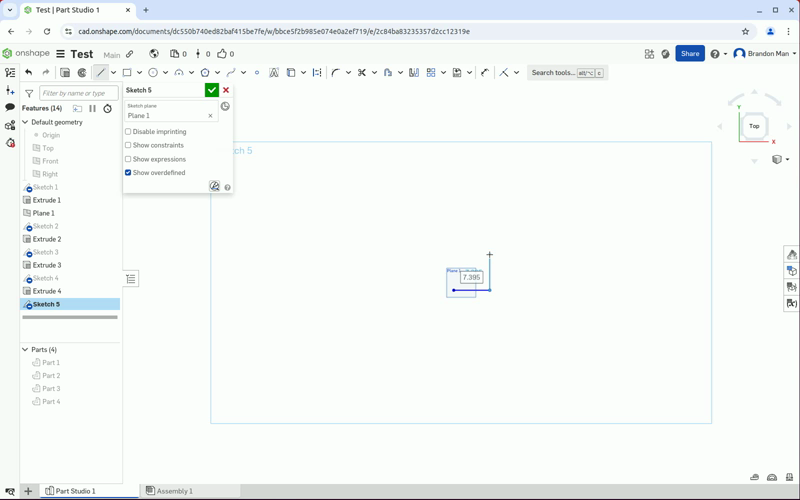
click(489, 254)
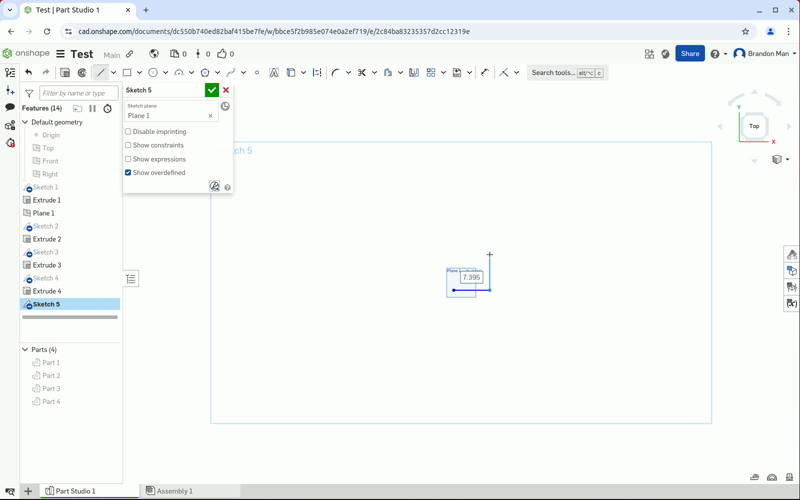
key_up(shift)
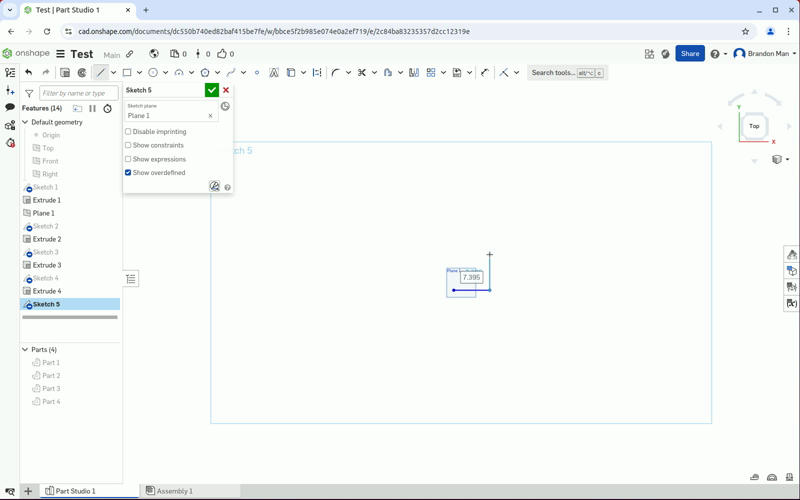
key_down(shift)
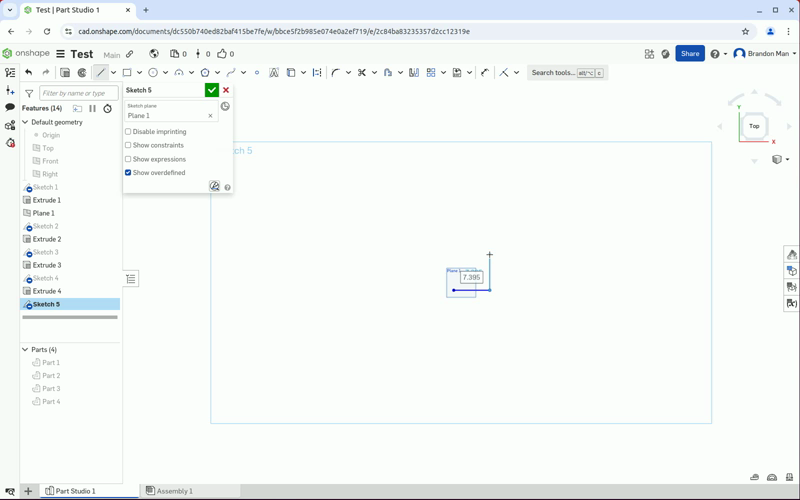
mouse_move(519, 254)
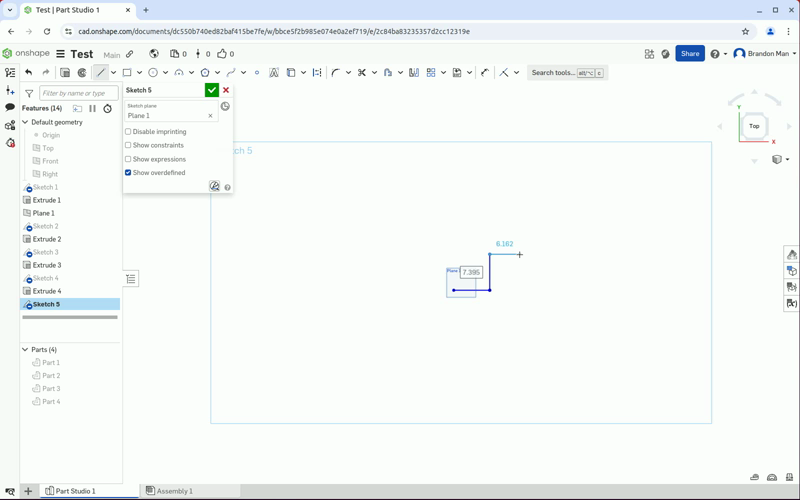
mouse_move(453, 254)
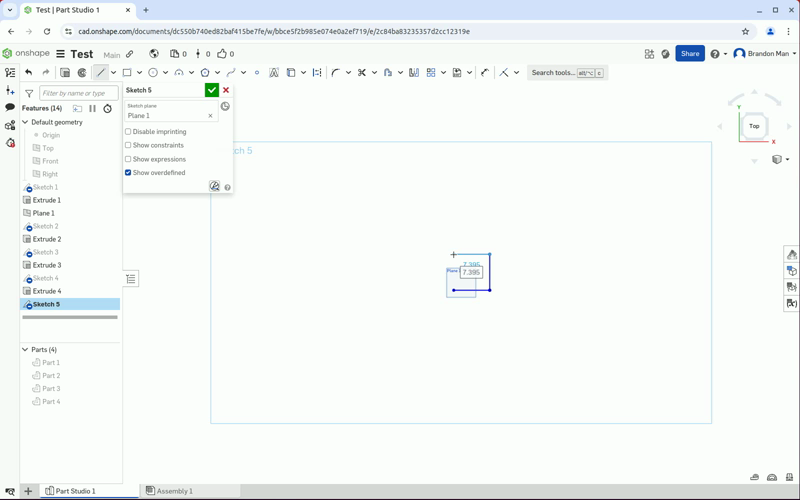
click(453, 254)
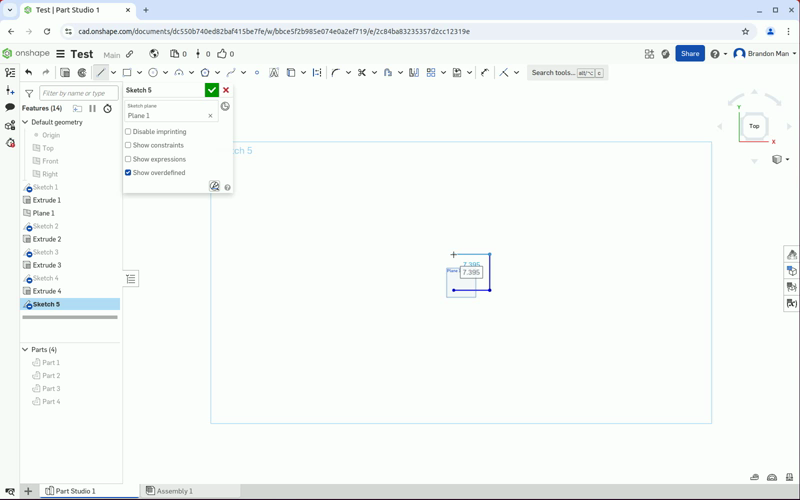
key_up(shift)
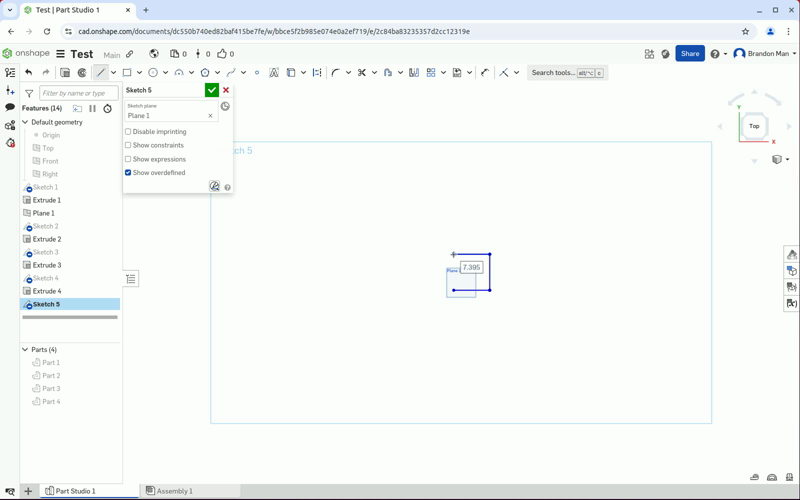
mouse_move(483, 254)
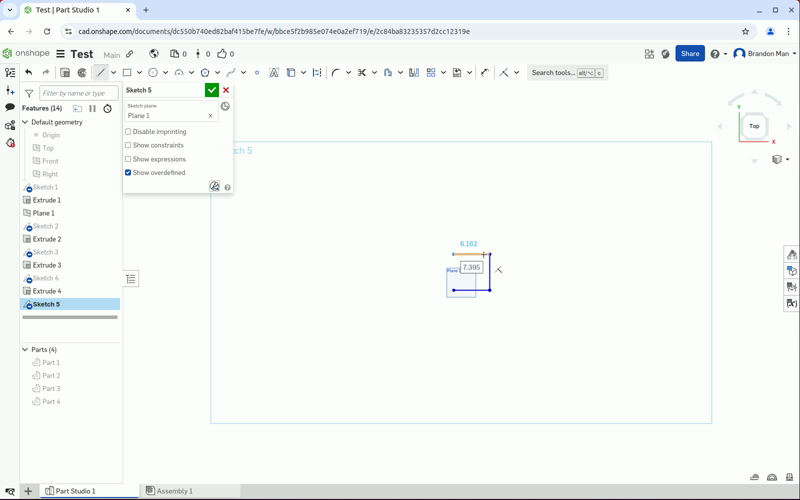
key_down(shift)
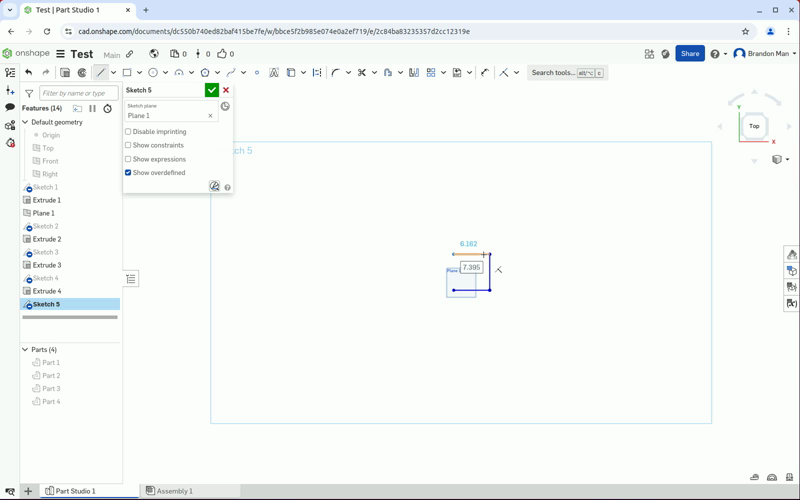
mouse_move(453, 290)
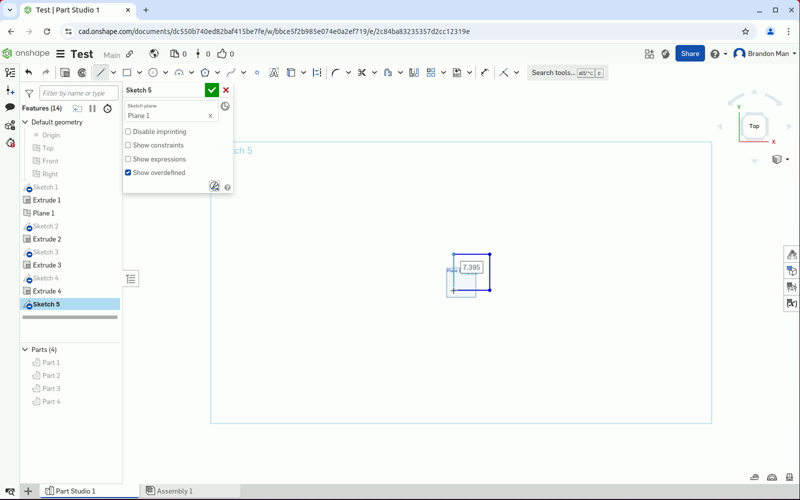
key_up(shift)
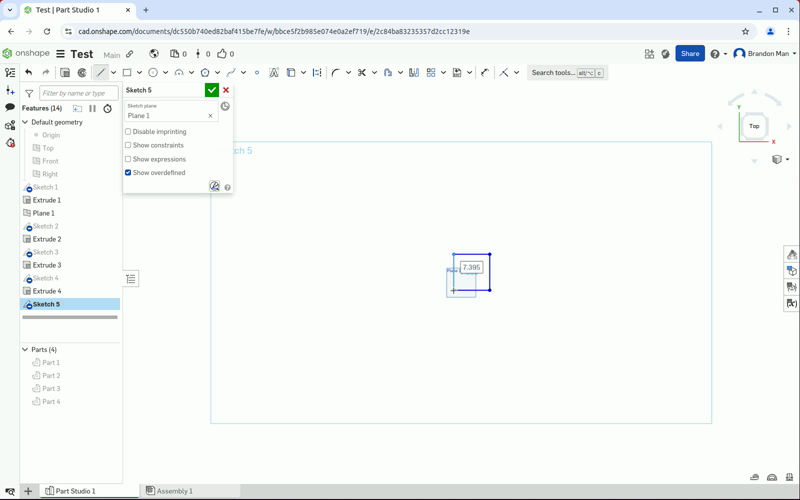
click(453, 290)
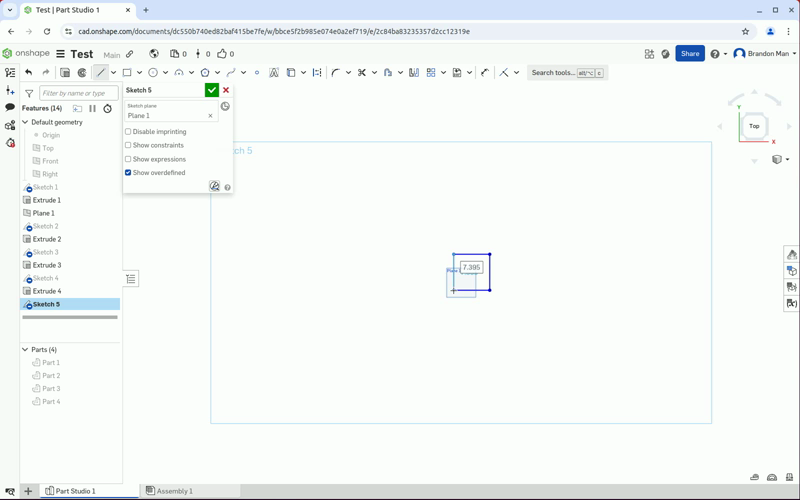
key(esc)
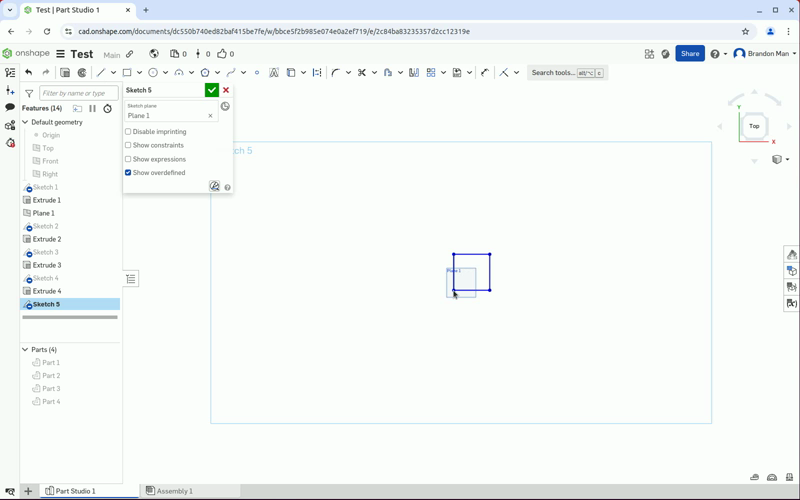
mouse_move(462, 278)
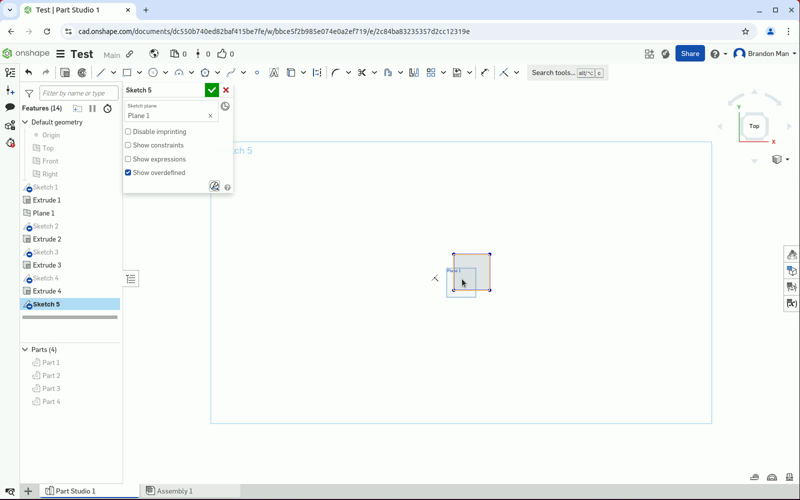
scroll(6)
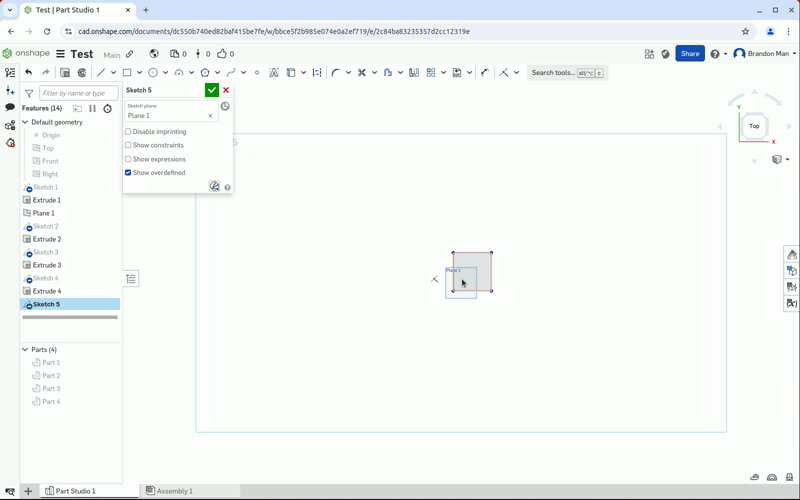
scroll(6)
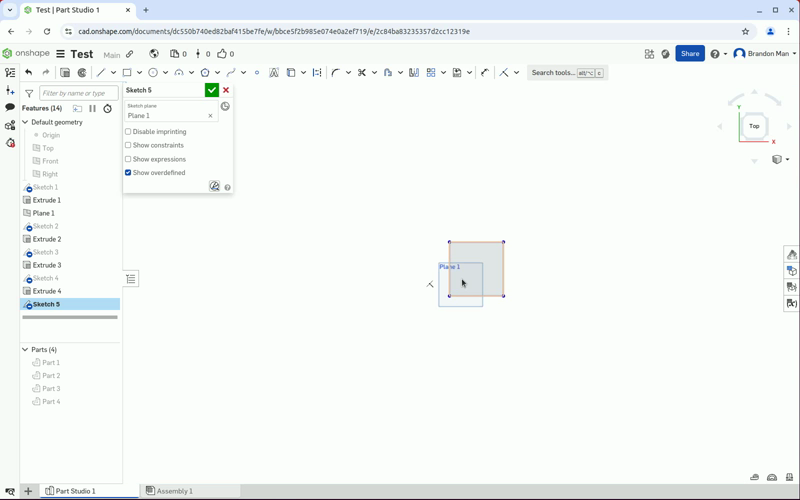
scroll(6)
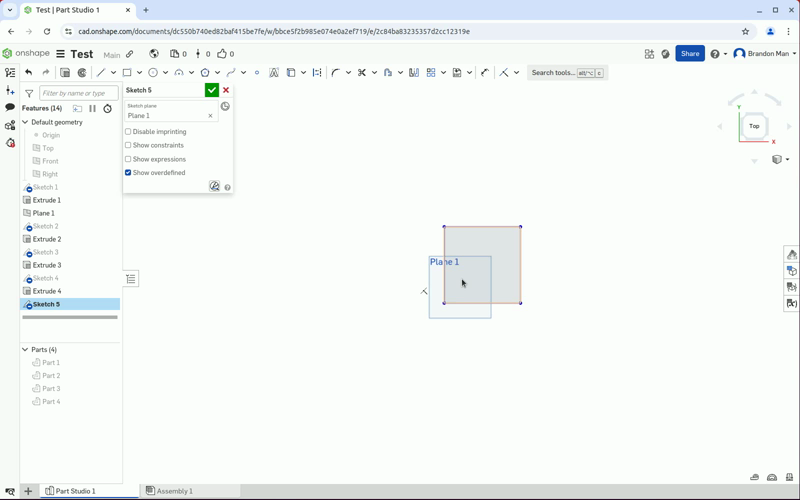
scroll(6)
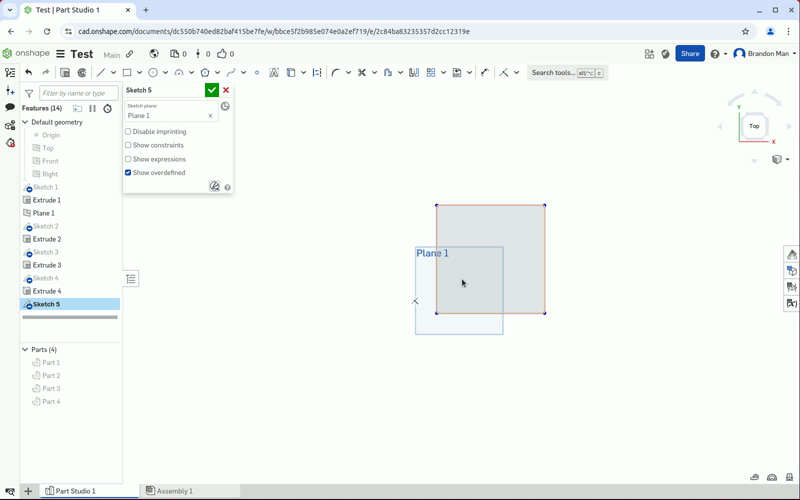
scroll(6)
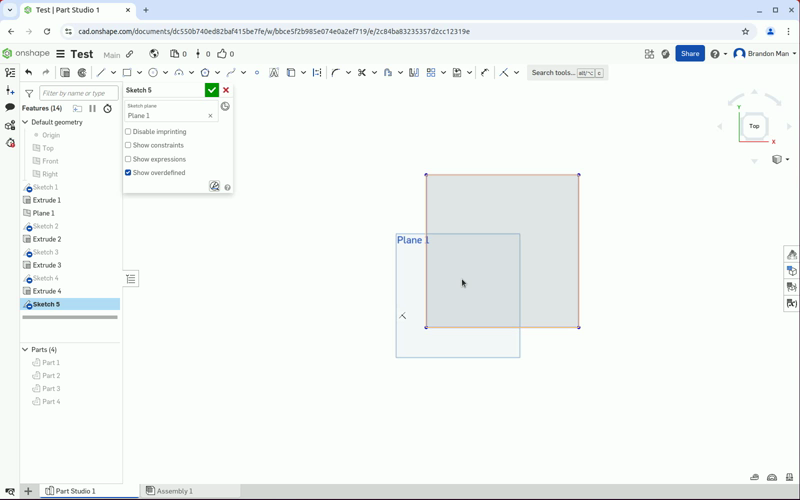
scroll(6)
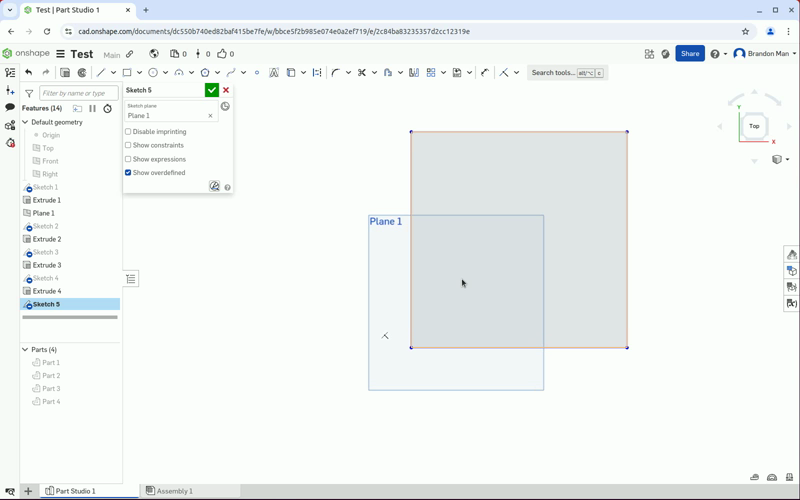
scroll(6)
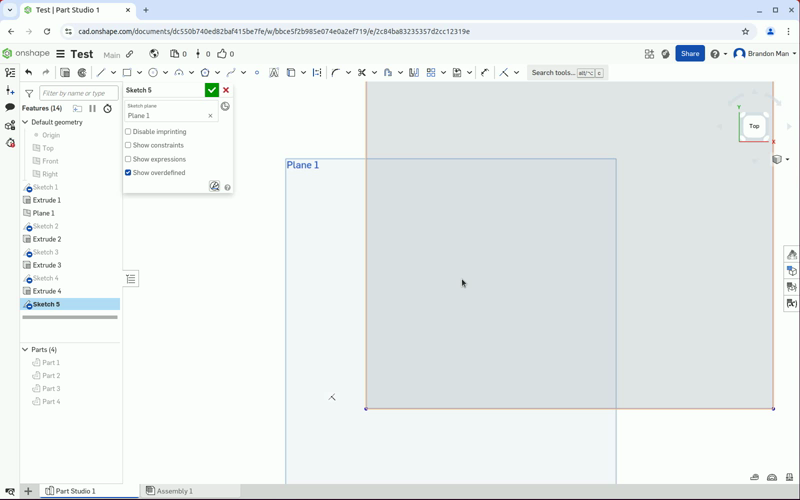
click(462, 278)
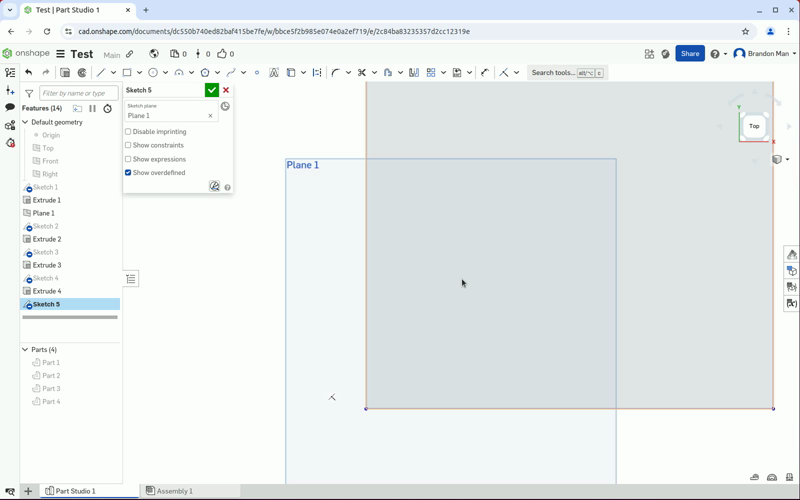
scroll(-6)
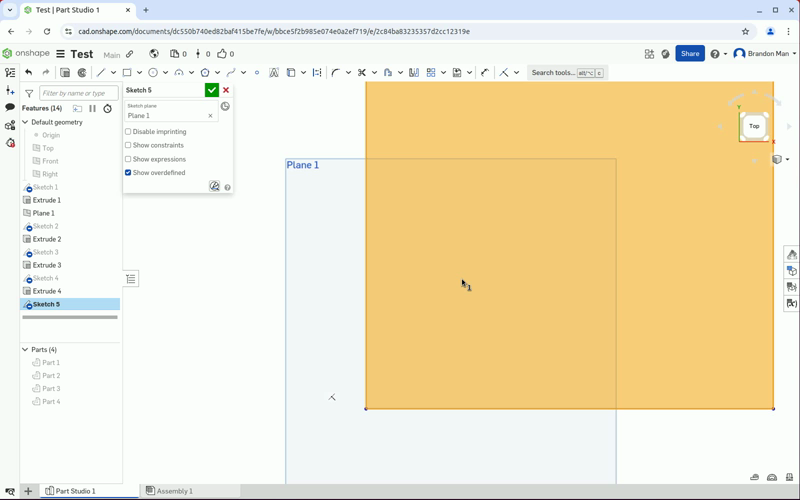
scroll(-6)
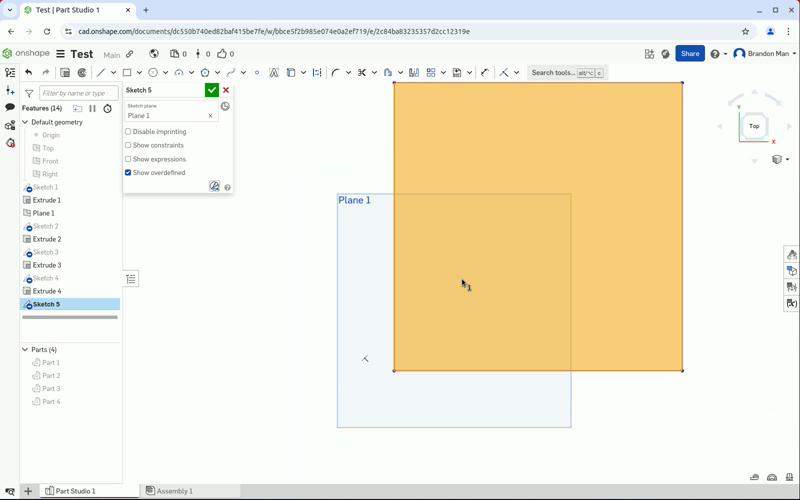
scroll(-6)
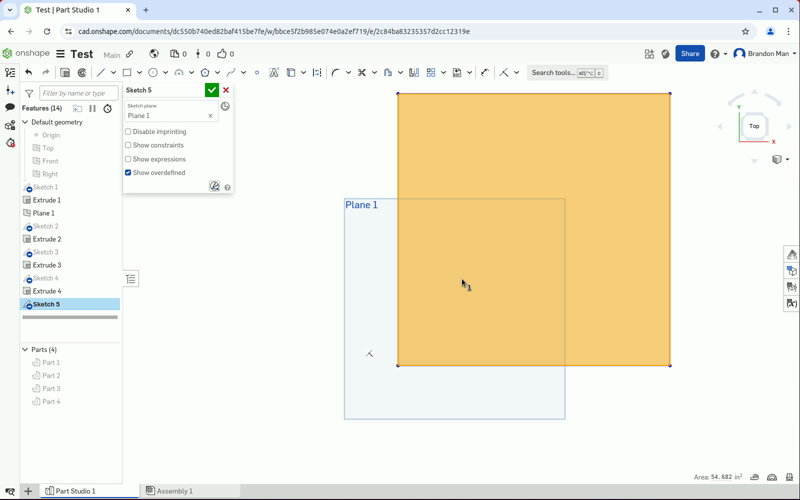
scroll(-6)
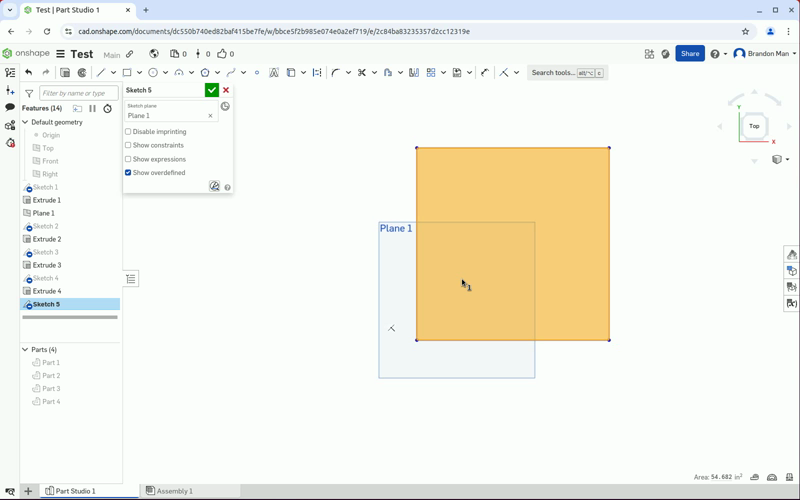
scroll(-6)
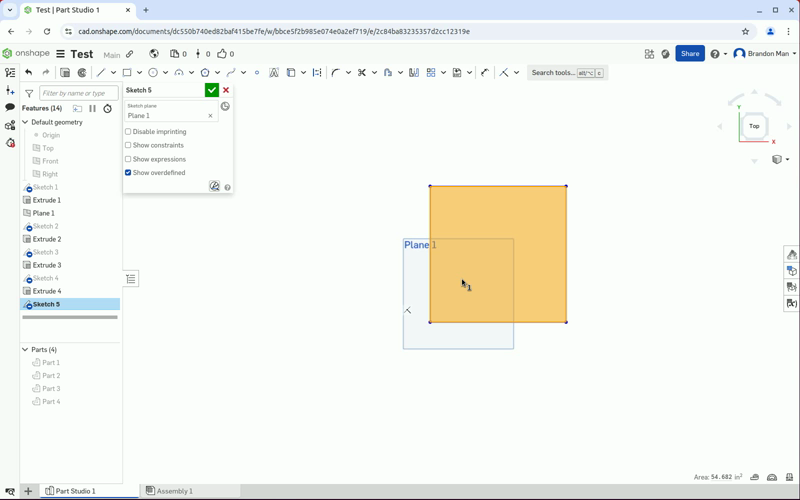
scroll(-6)
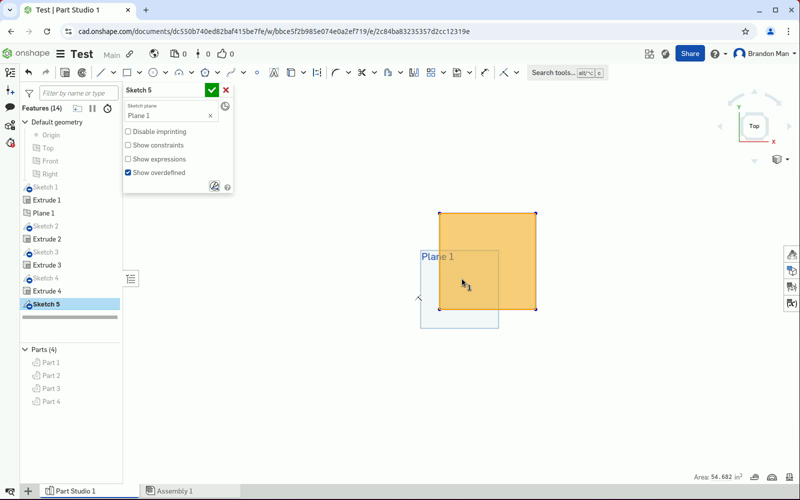
scroll(-6)
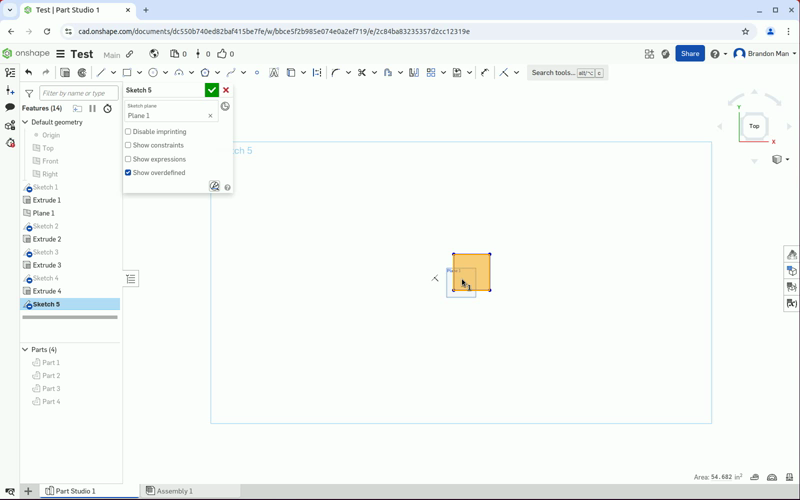
mouse_move(73, 352)
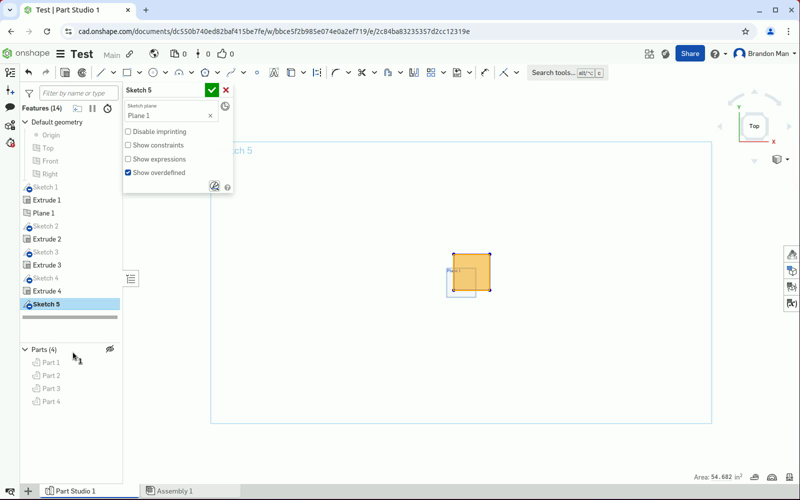
key(shift+y)
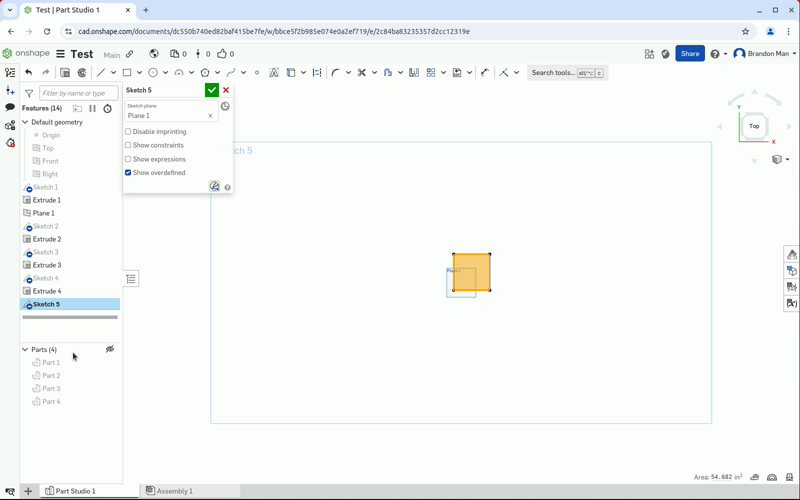
key(shift+e)
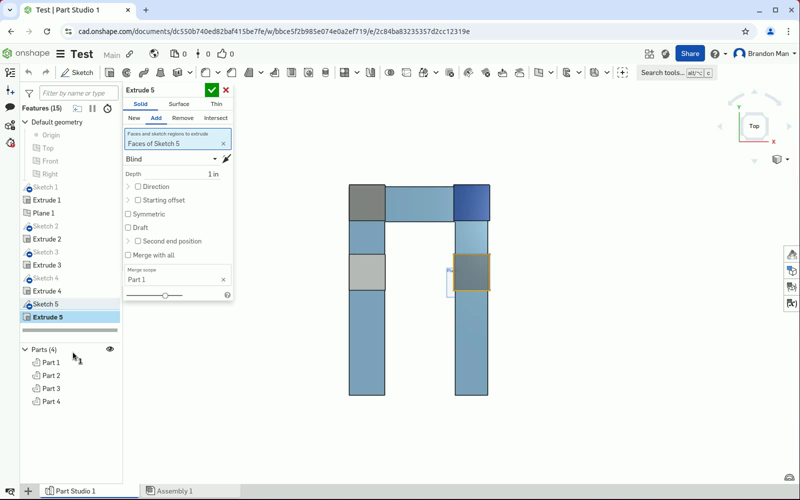
mouse_move(143, 106)
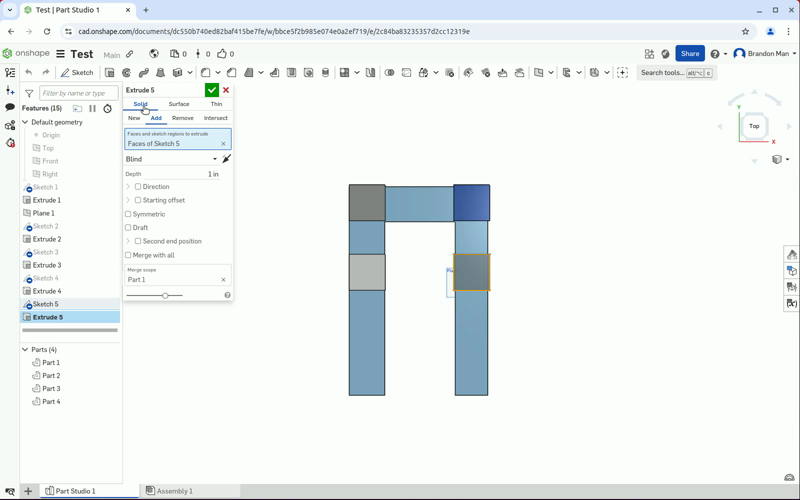
click(143, 106)
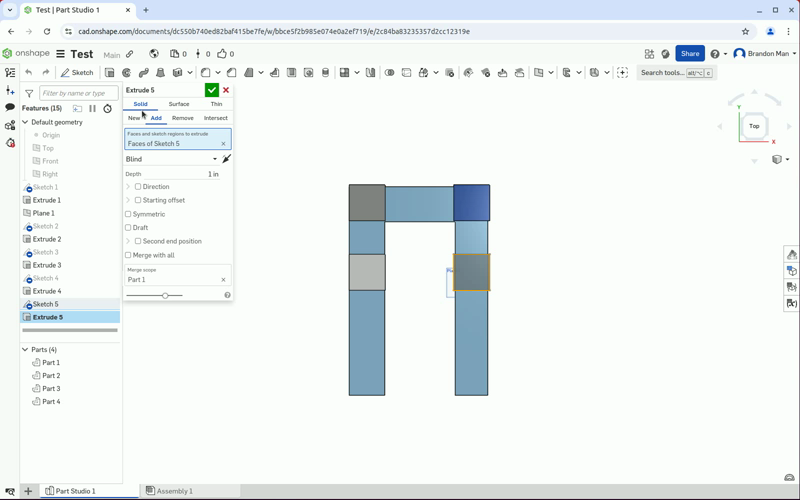
mouse_move(137, 120)
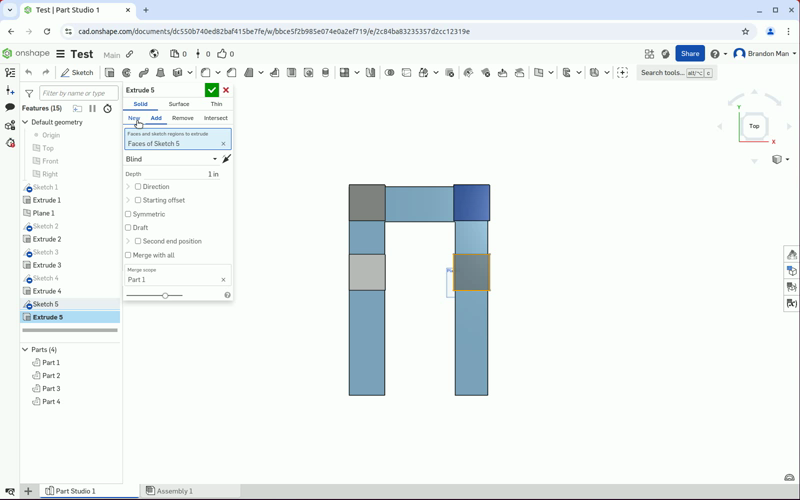
click(137, 120)
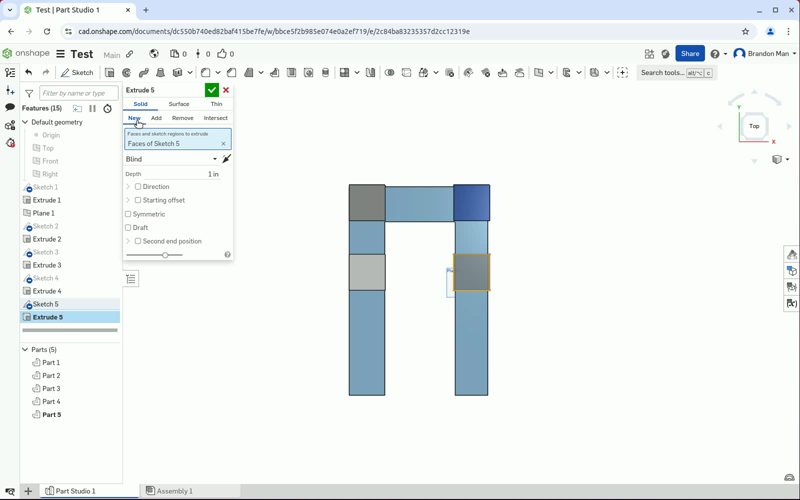
key(tab, 4)
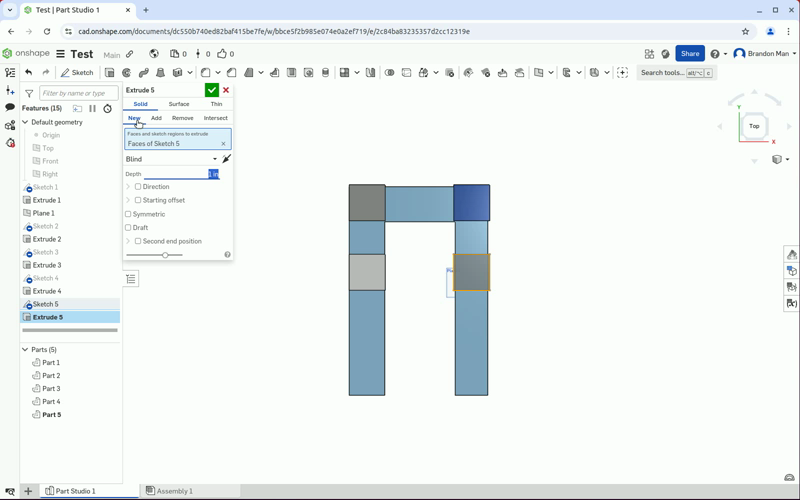
text(7.221)
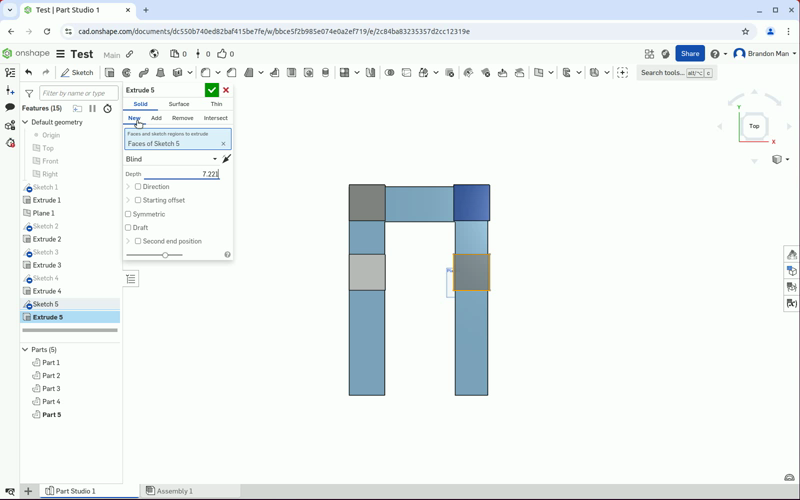
key(enter)
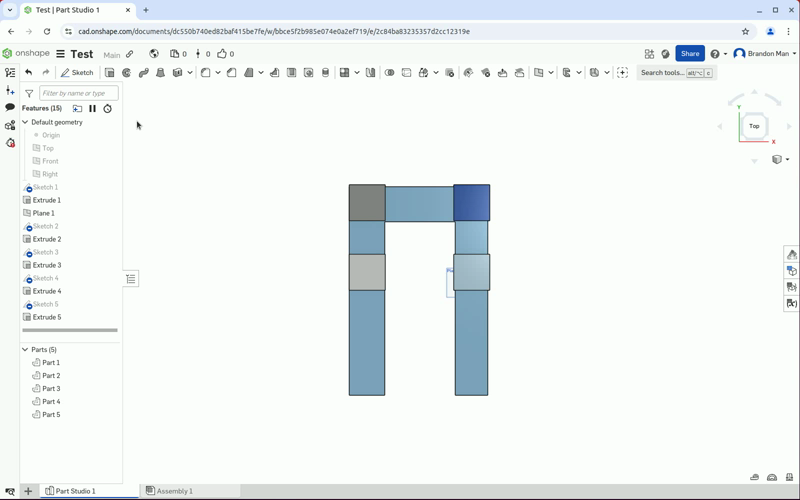
key(shift+h)
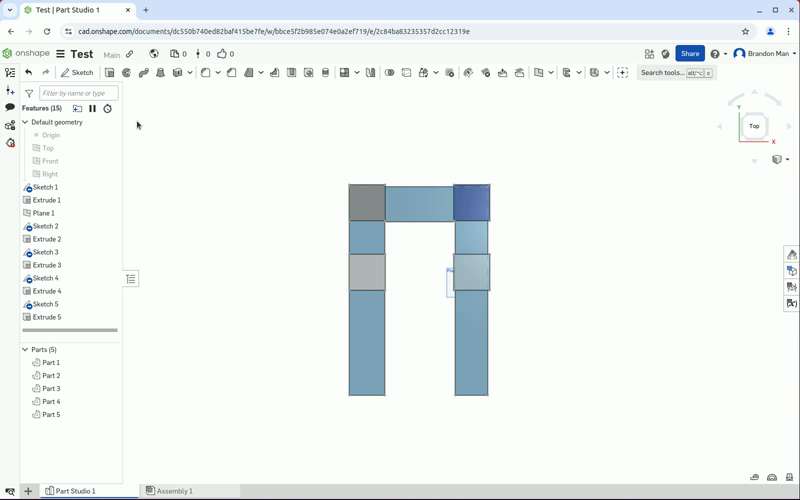
key(shift+h)
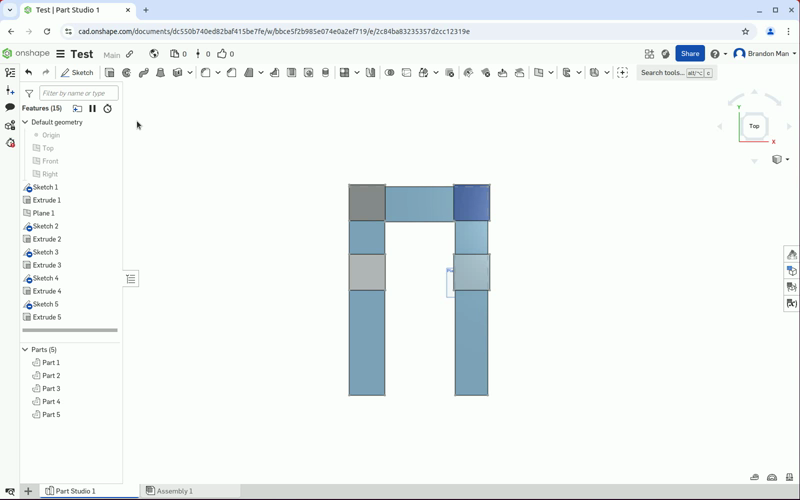
key(shift+7)
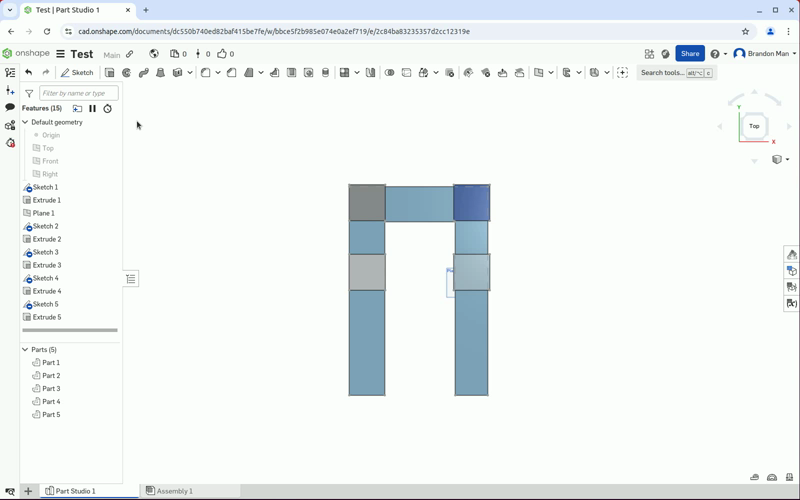
key(up, 3)
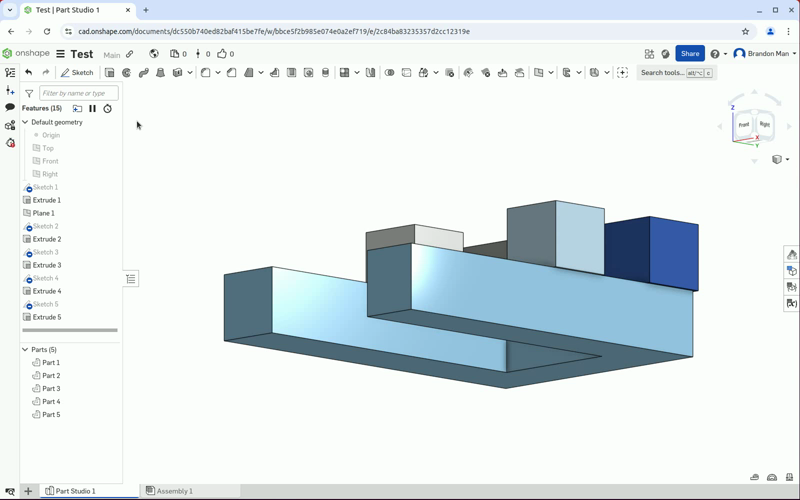
key(left, 3)
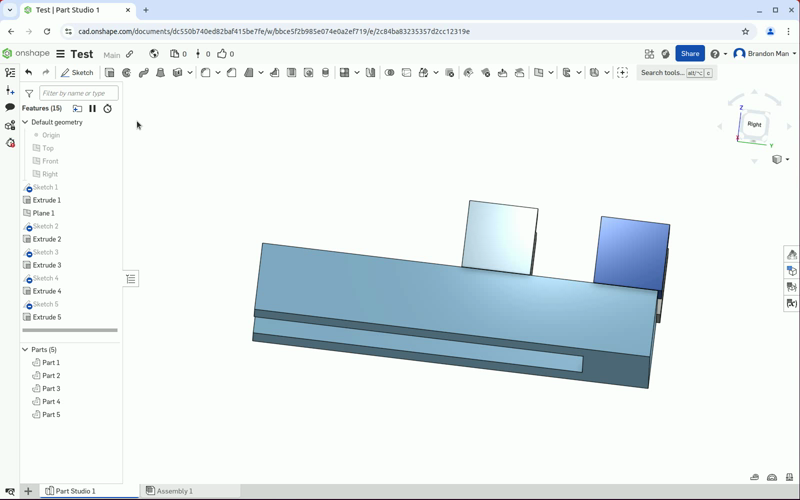
key(right, 3)
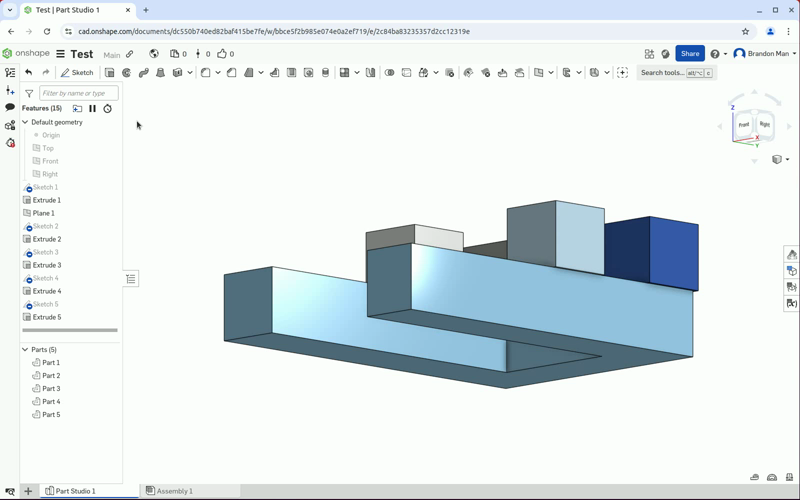
key(down, 3)
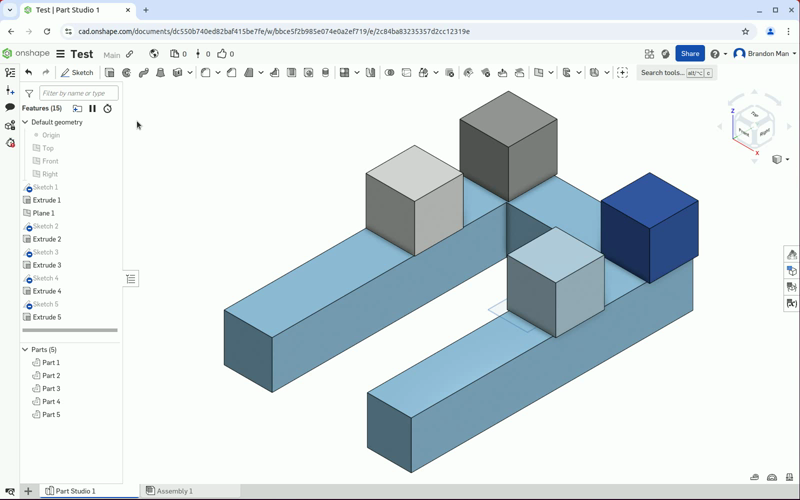
mouse_move(73, 189)
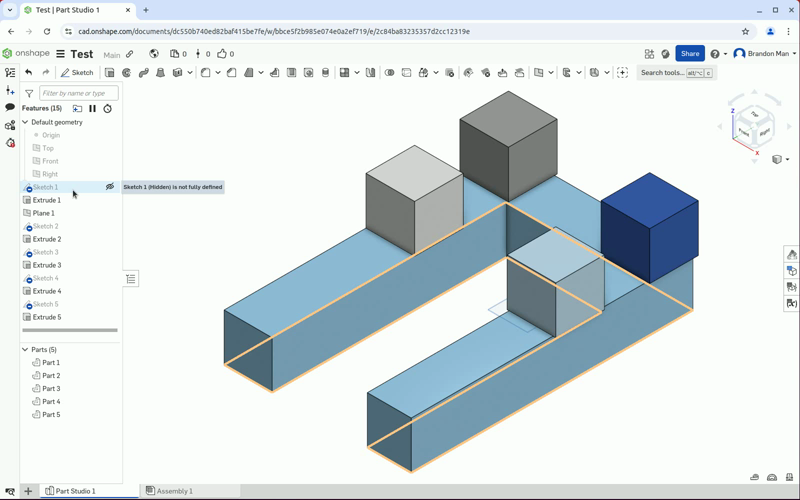
click(73, 189)